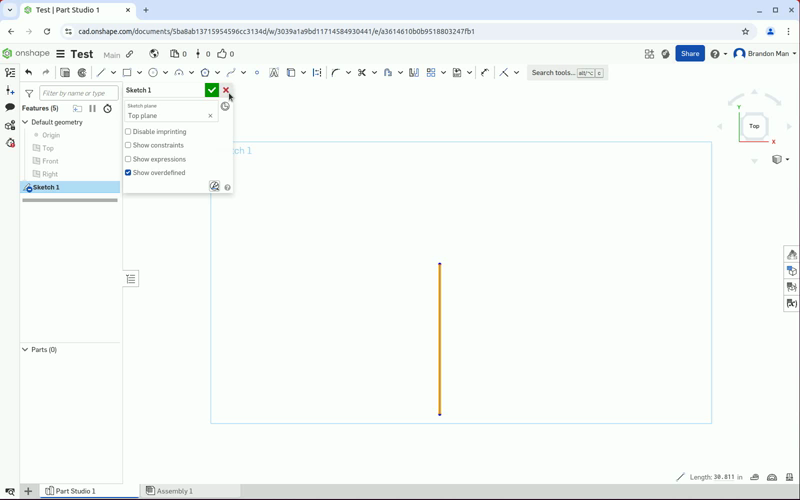
key(shift+h)
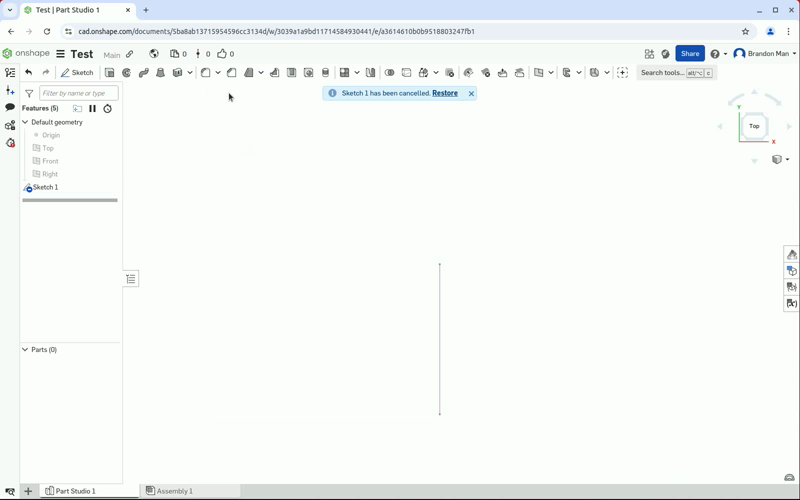
key(shift+s)
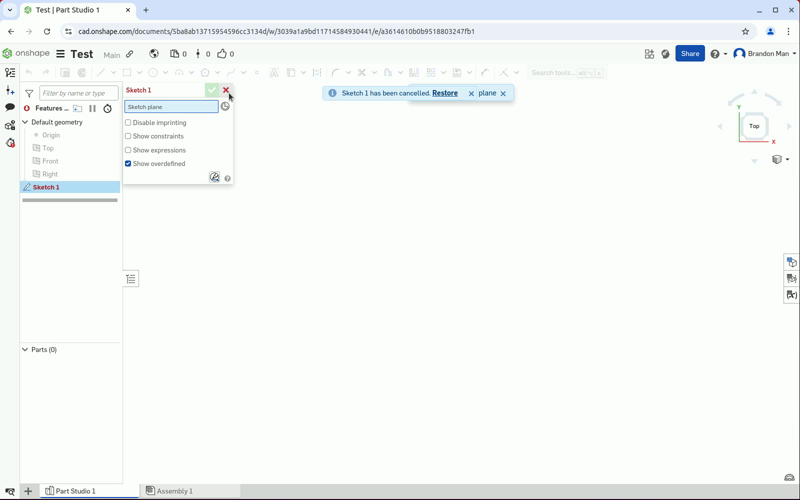
mouse_move(73, 150)
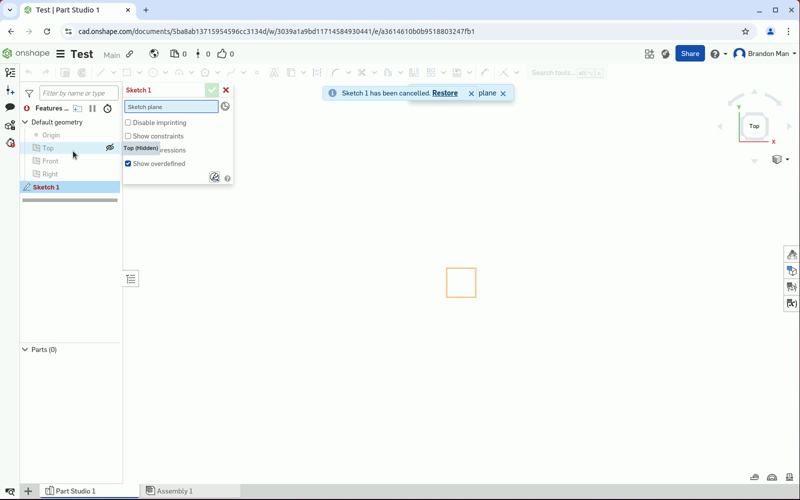
click(73, 150)
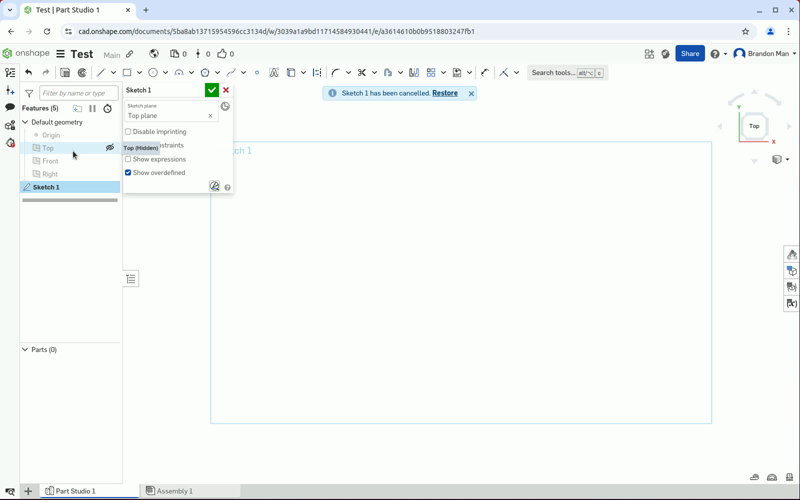
mouse_move(73, 352)
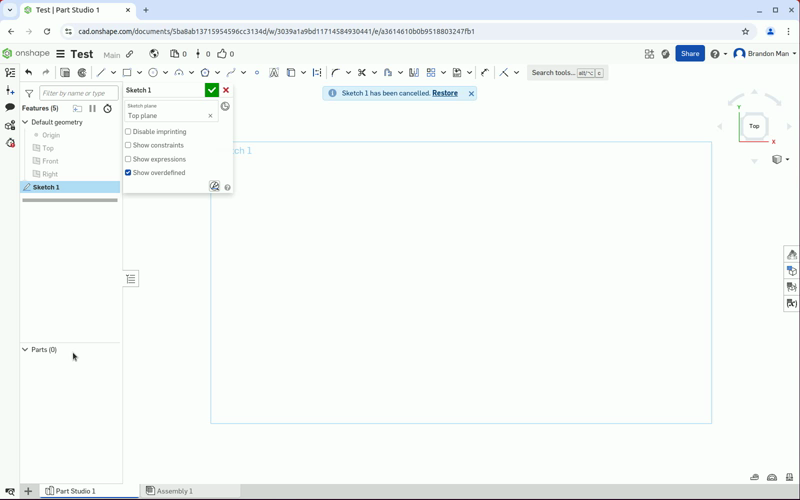
key(y)
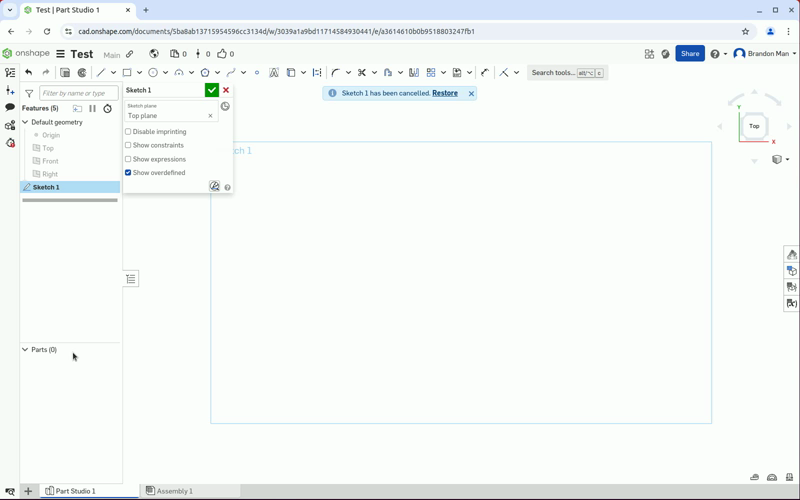
key(l)
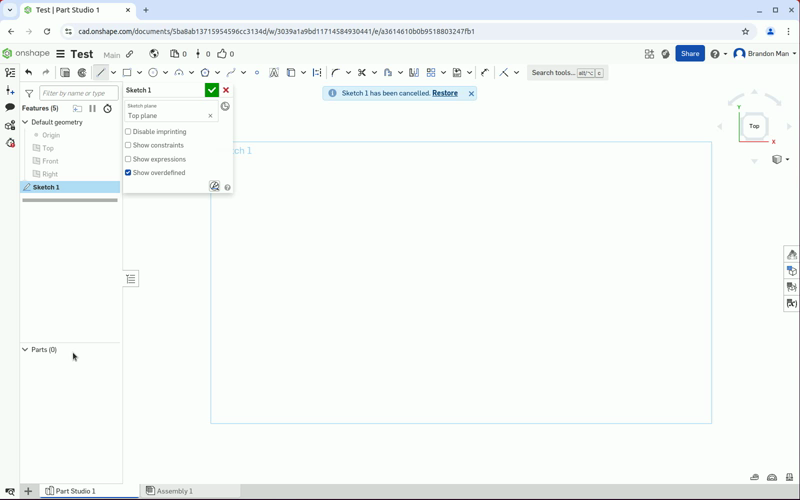
key_down(shift)
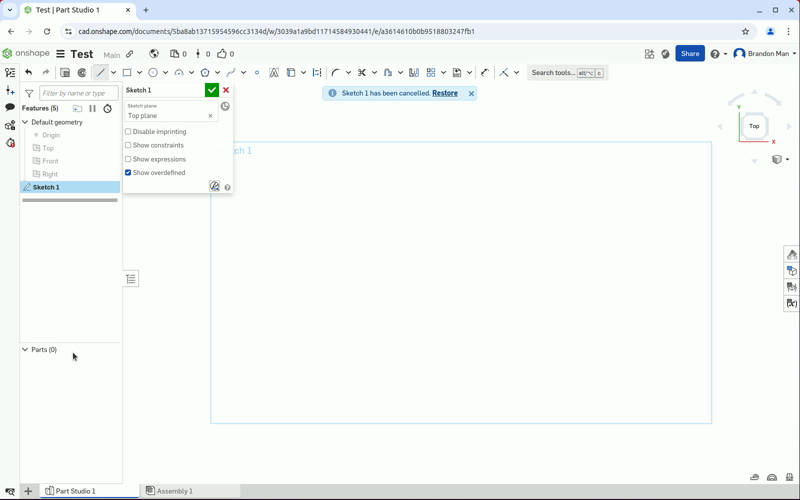
mouse_move(376, 339)
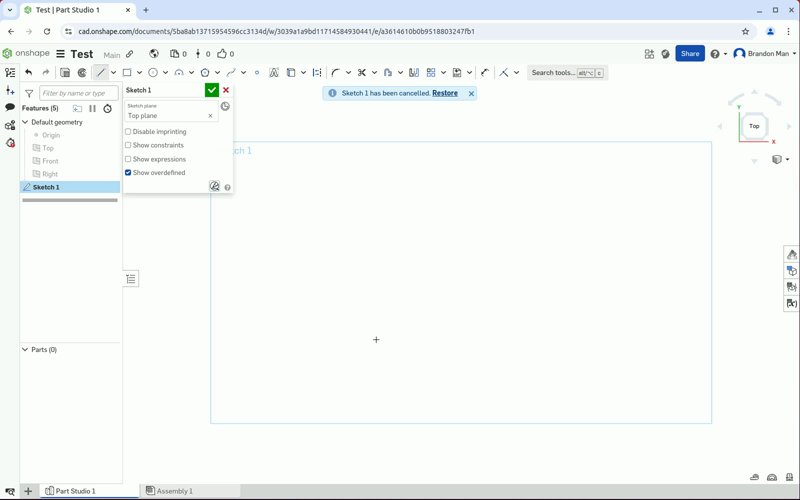
click(376, 339)
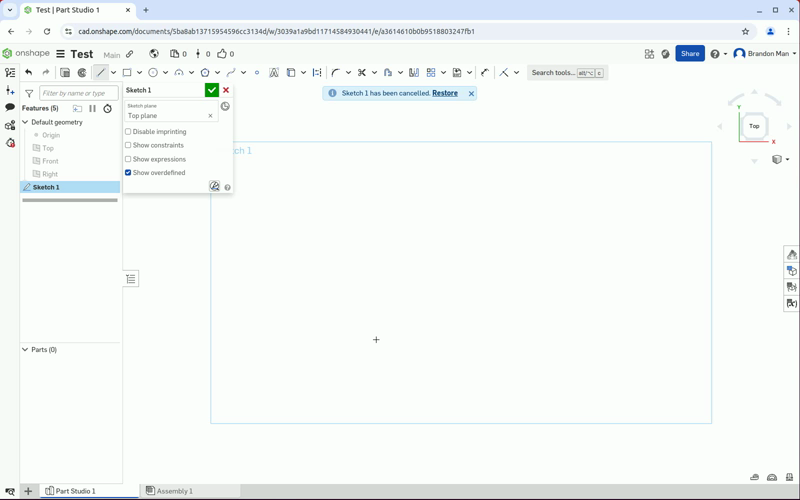
key_up(shift)
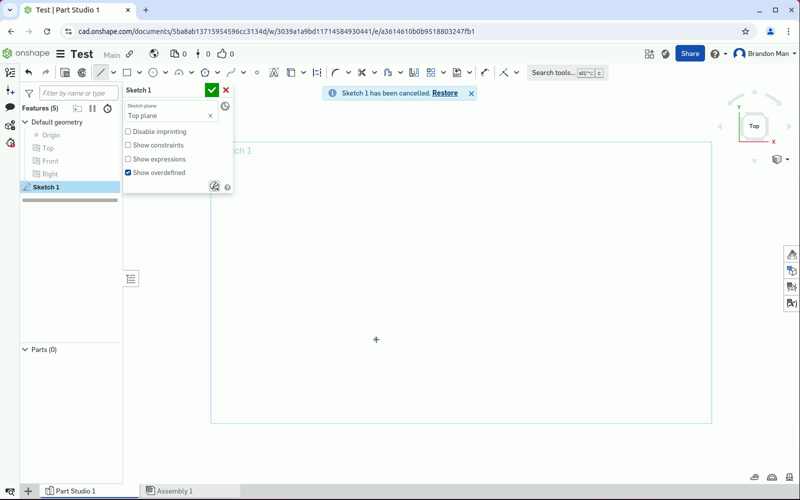
key_down(shift)
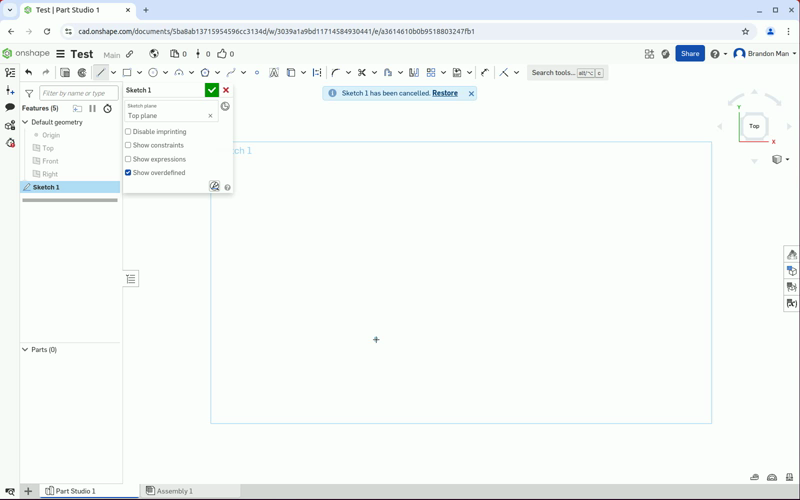
mouse_move(544, 339)
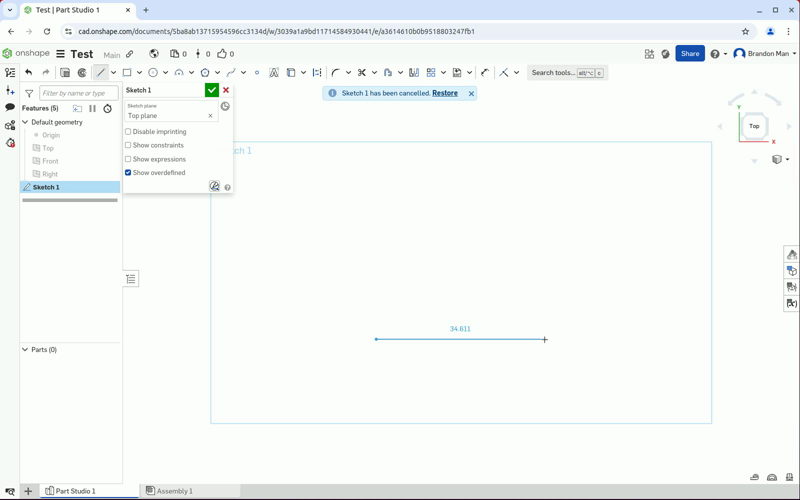
click(544, 339)
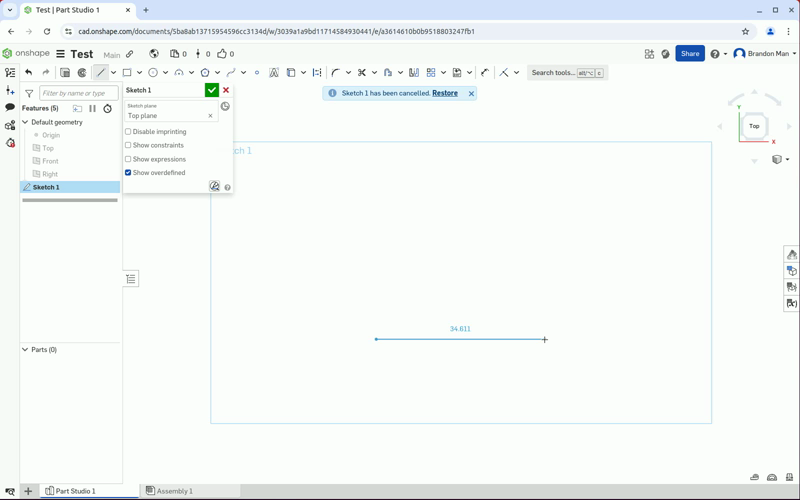
key_up(shift)
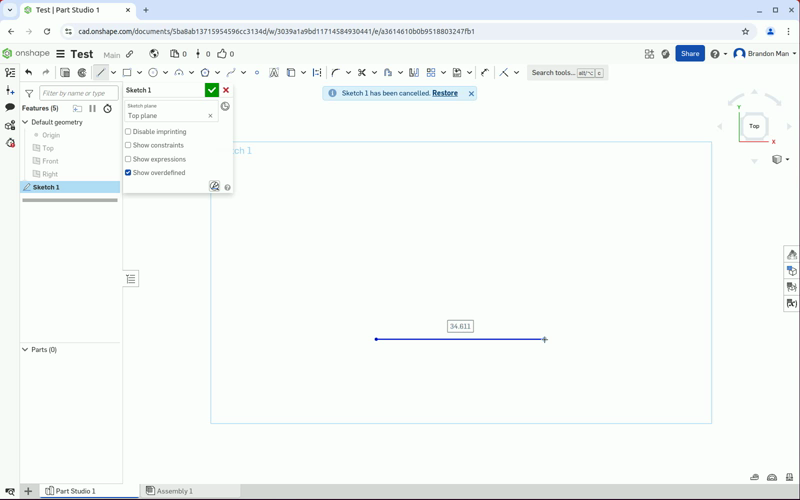
key_down(shift)
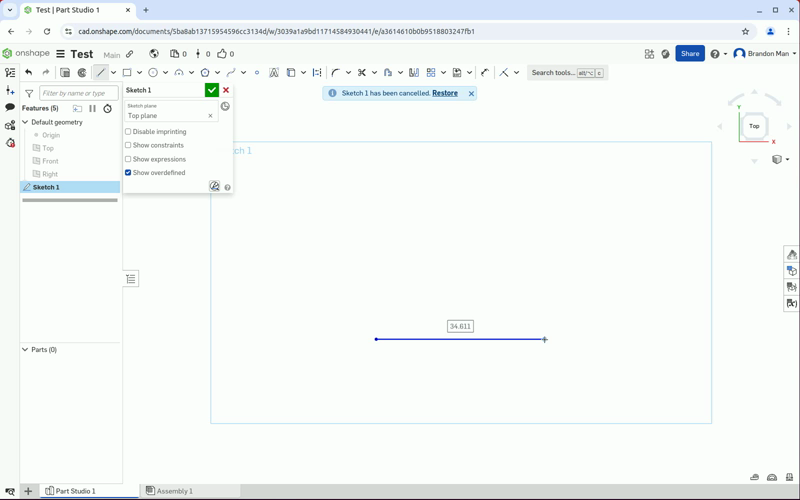
mouse_move(544, 227)
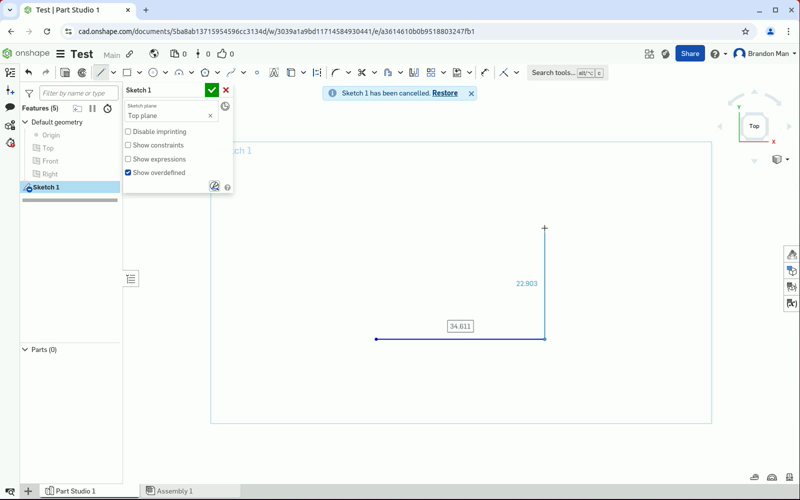
click(544, 227)
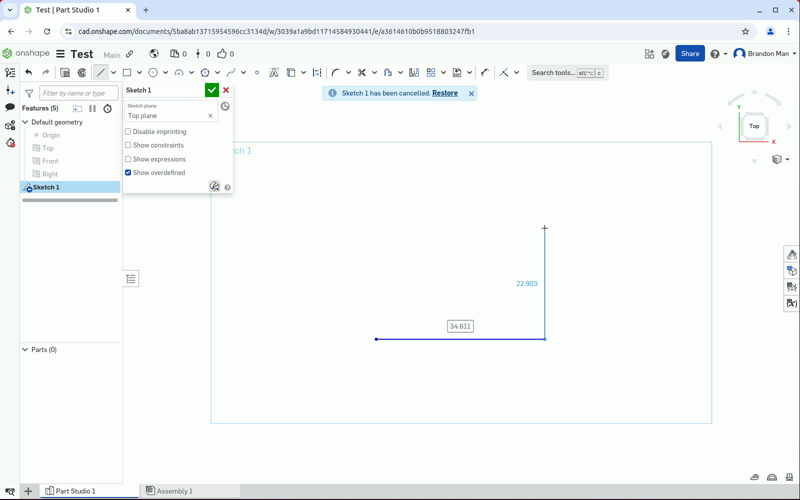
key_up(shift)
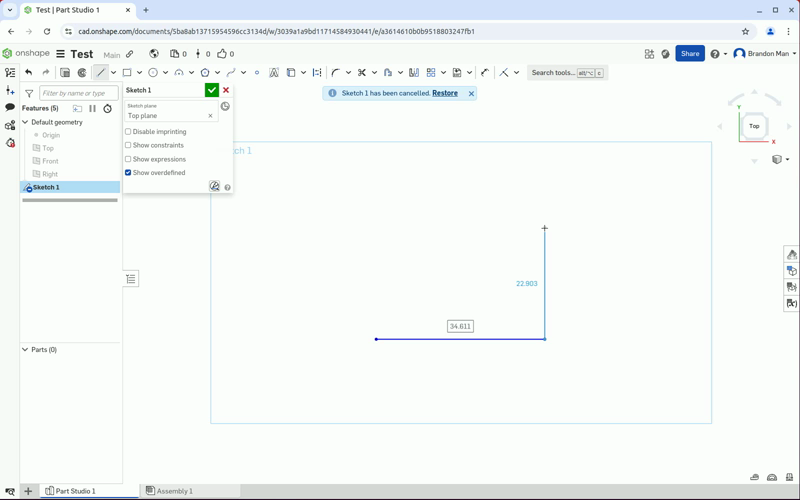
key_down(shift)
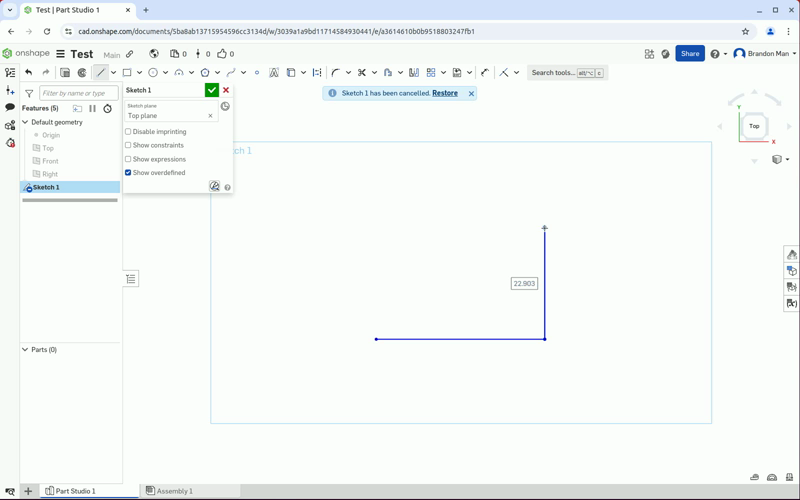
mouse_move(376, 227)
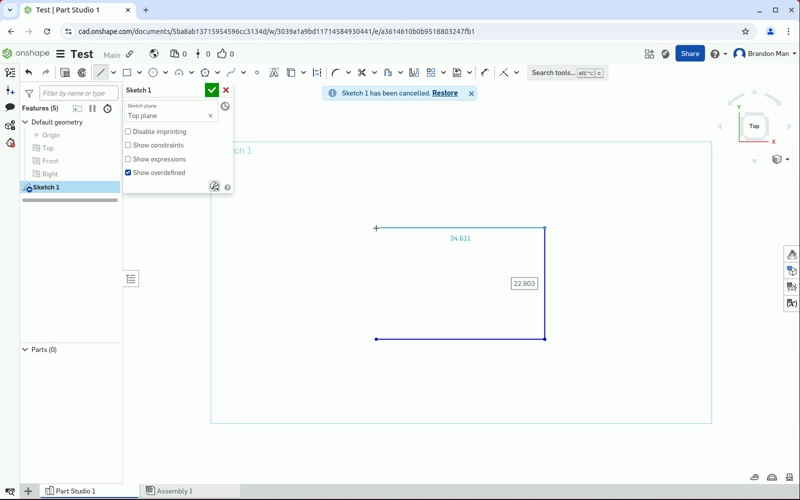
click(376, 227)
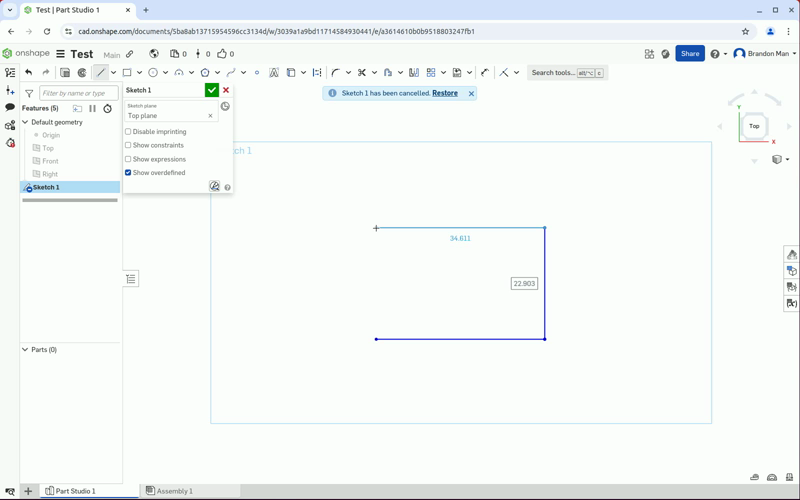
key_up(shift)
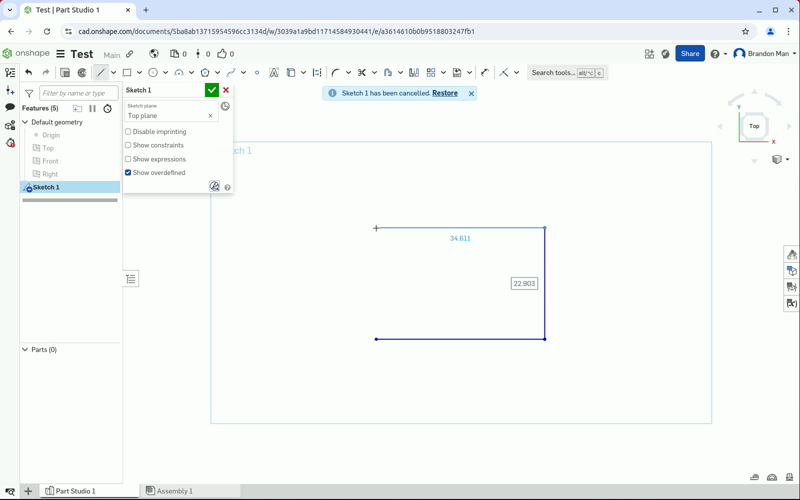
key_down(shift)
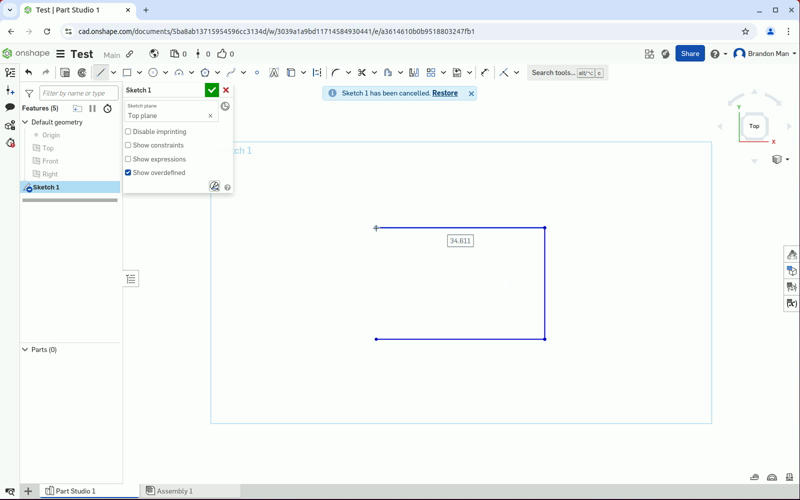
mouse_move(376, 339)
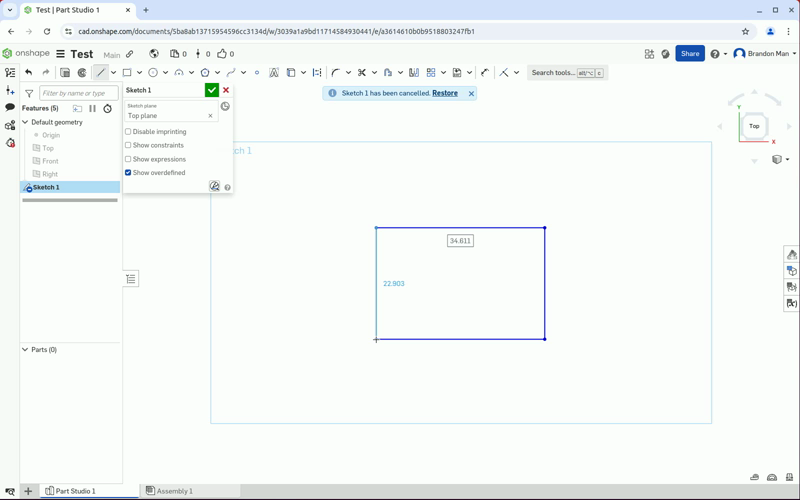
key_up(shift)
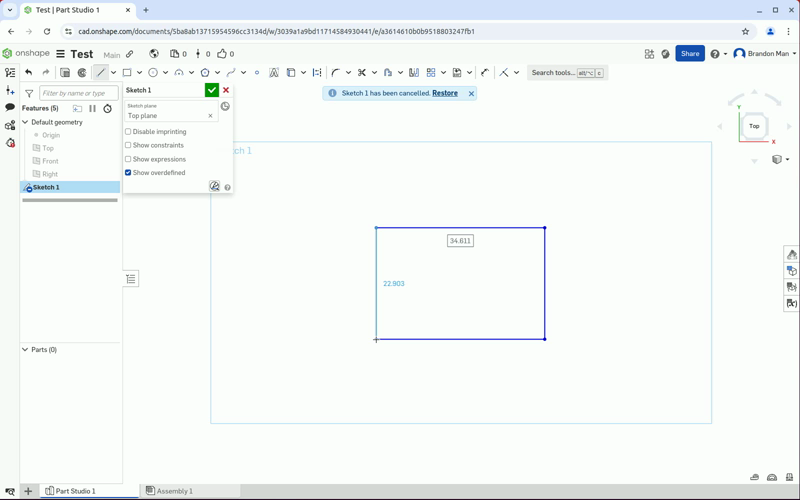
click(376, 339)
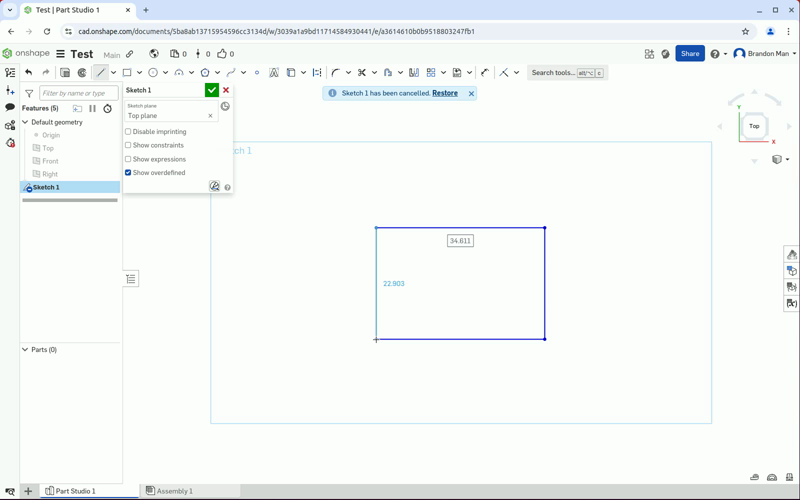
key(esc)
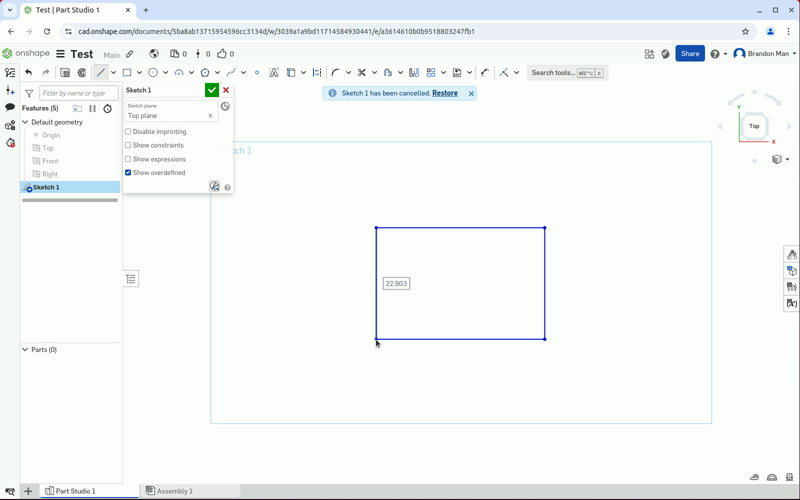
key(c)
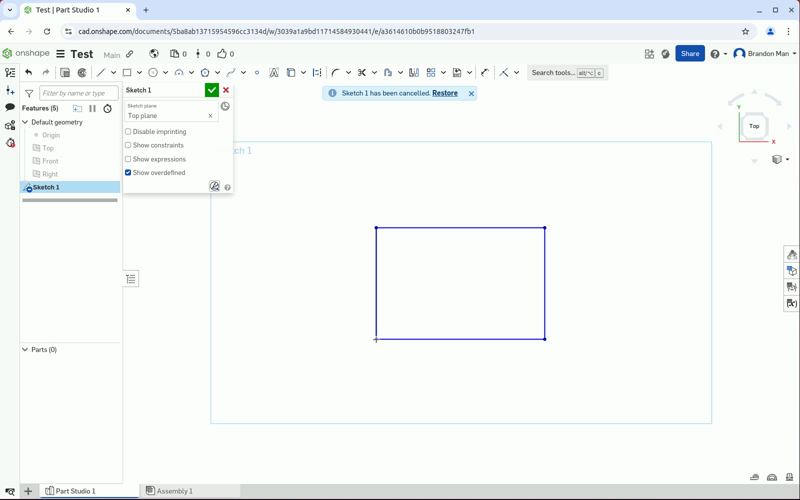
key_down(shift)
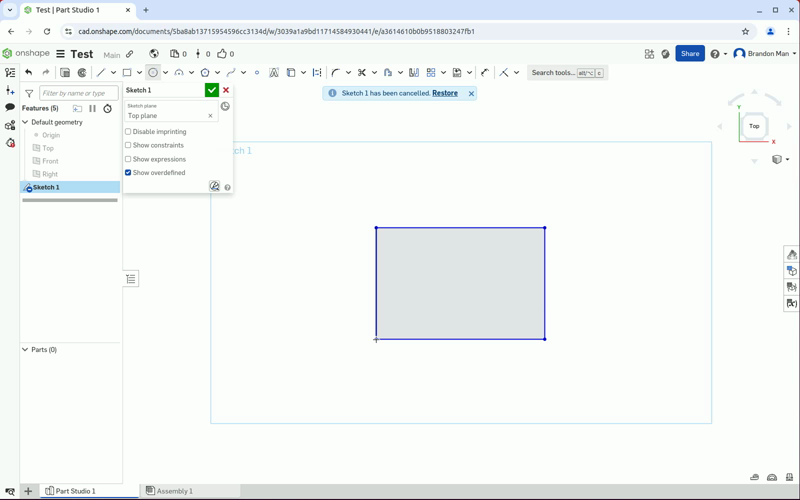
mouse_move(461, 282)
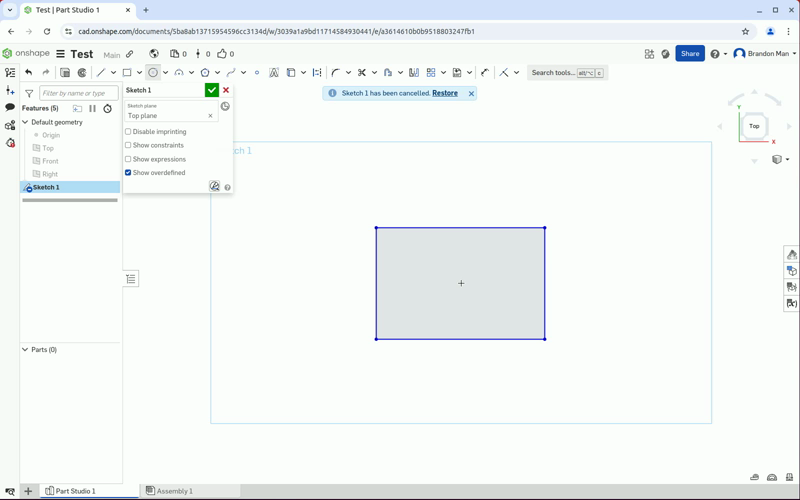
click(461, 282)
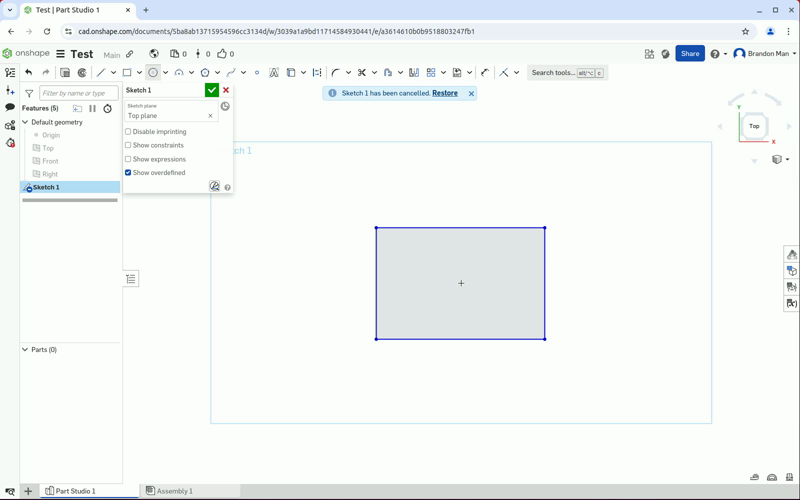
key_up(shift)
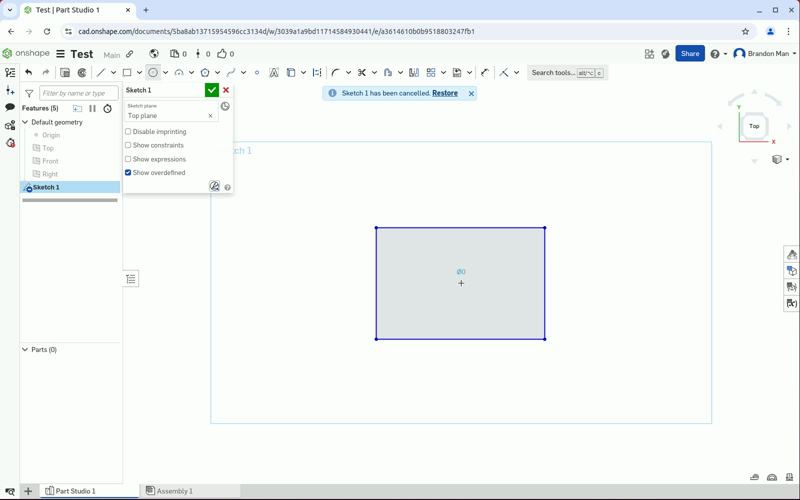
mouse_move(489, 282)
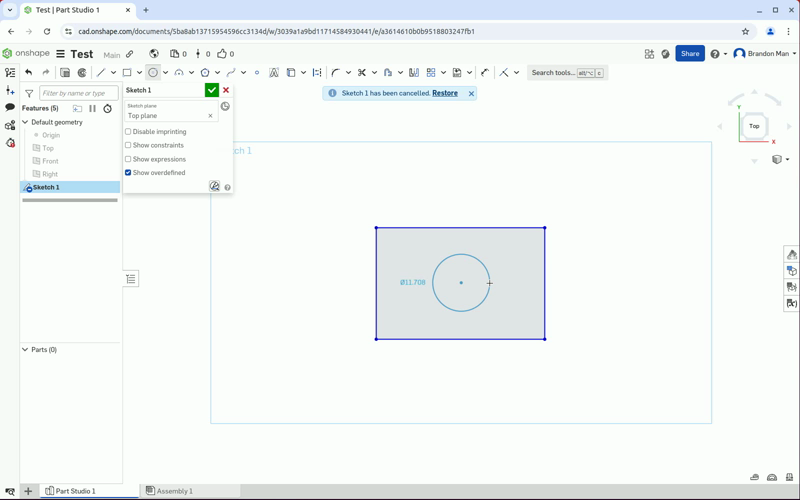
click(489, 282)
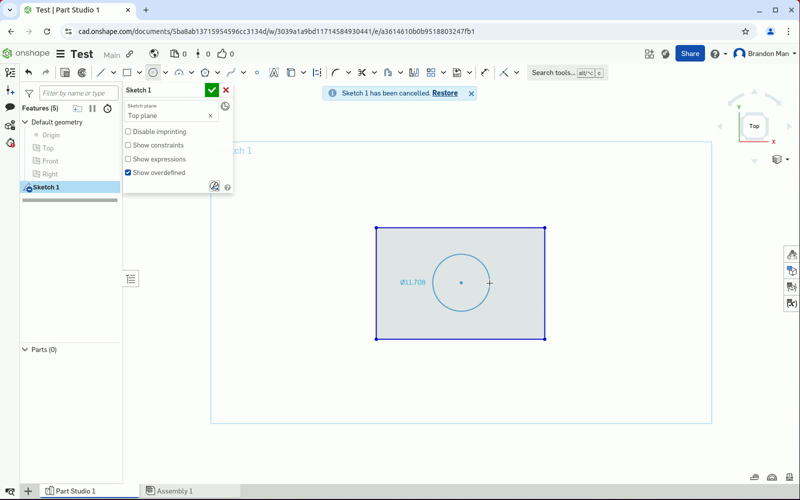
key(esc)
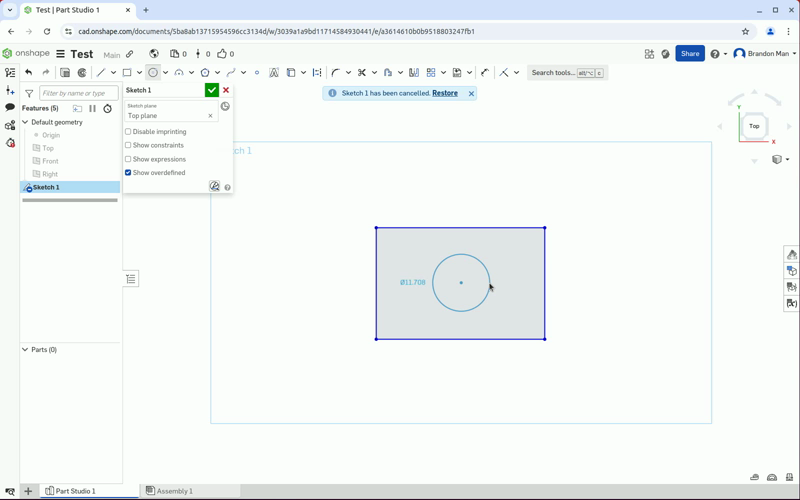
mouse_move(427, 262)
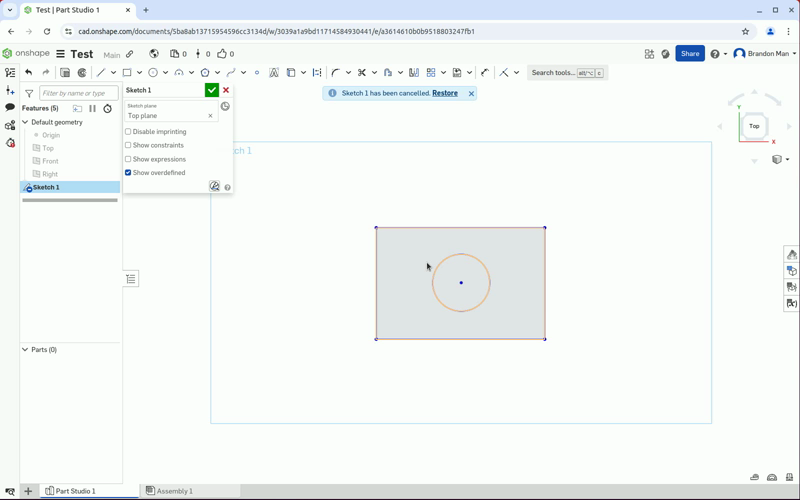
click(427, 262)
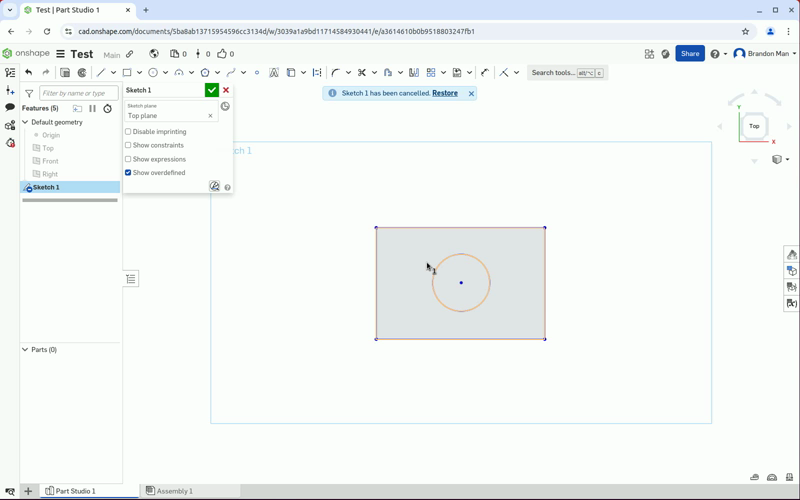
mouse_move(73, 352)
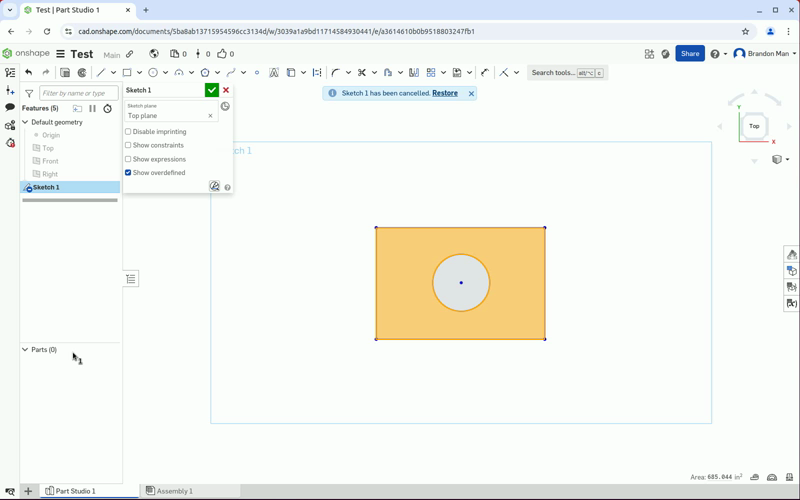
key(shift+y)
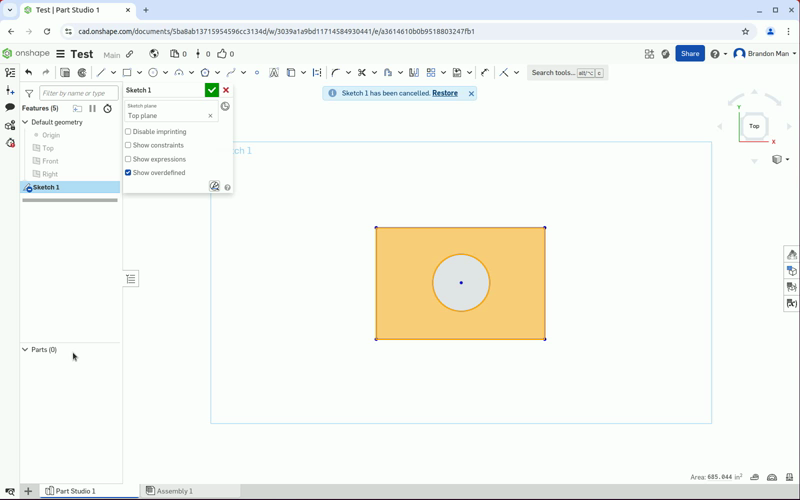
key(shift+e)
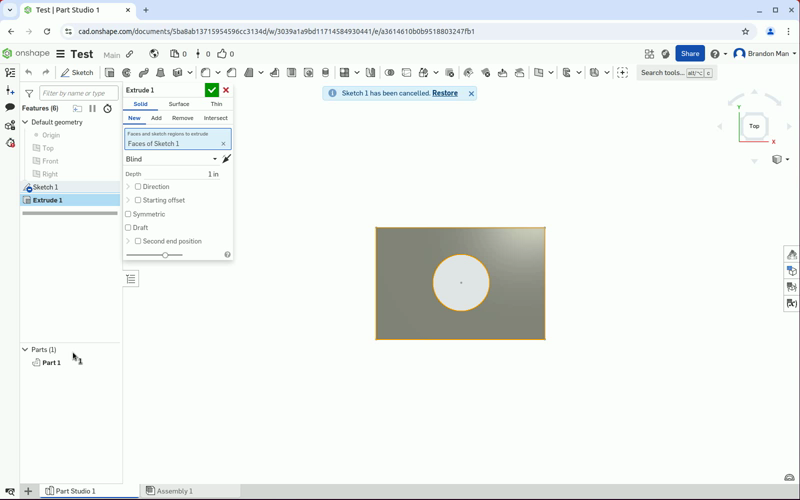
mouse_move(143, 106)
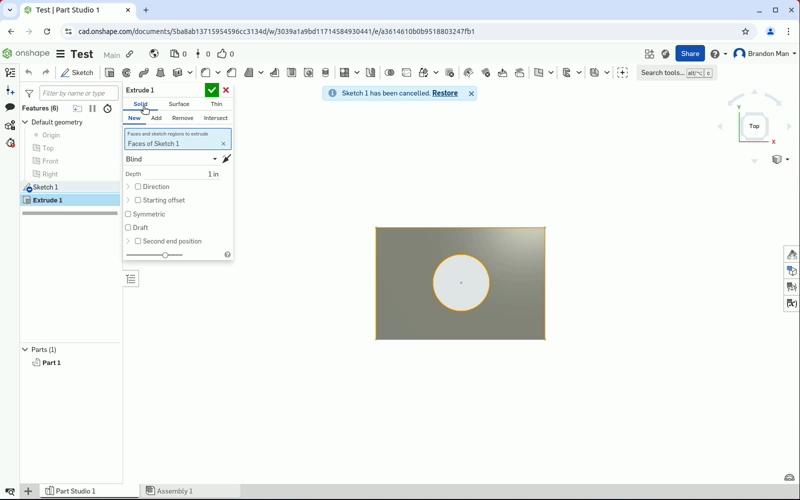
click(143, 106)
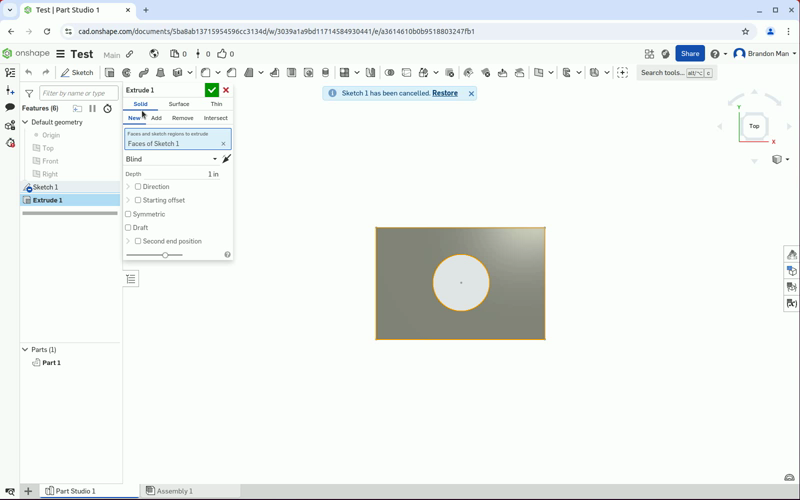
mouse_move(137, 120)
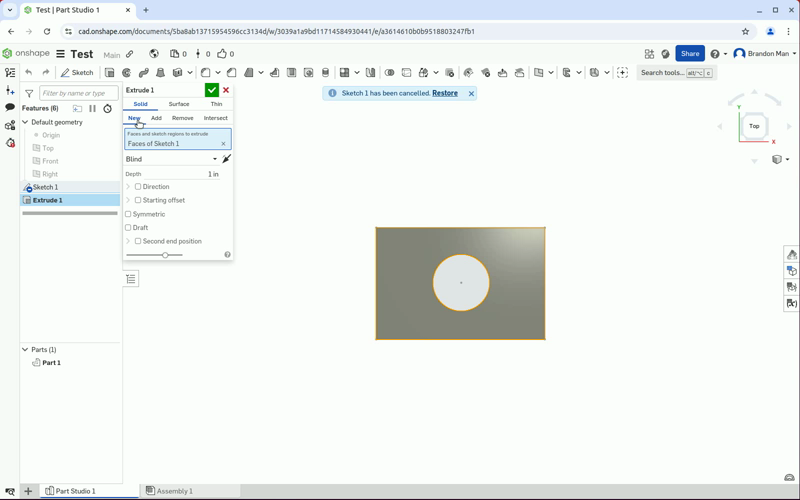
click(137, 120)
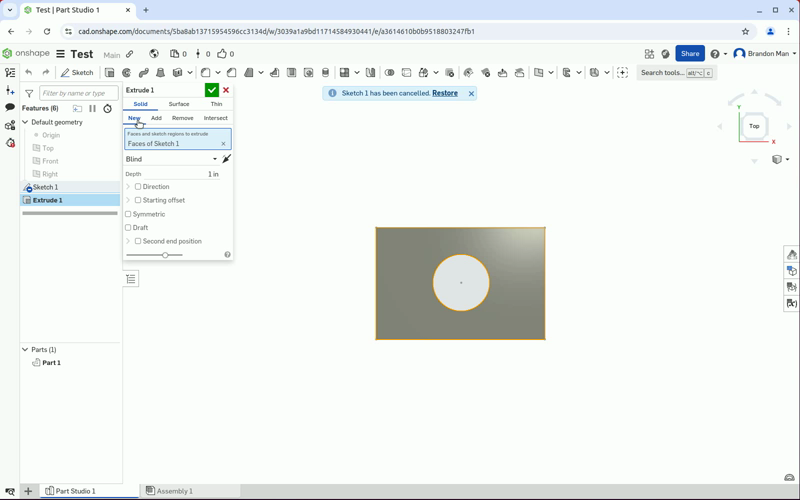
key(tab, 4)
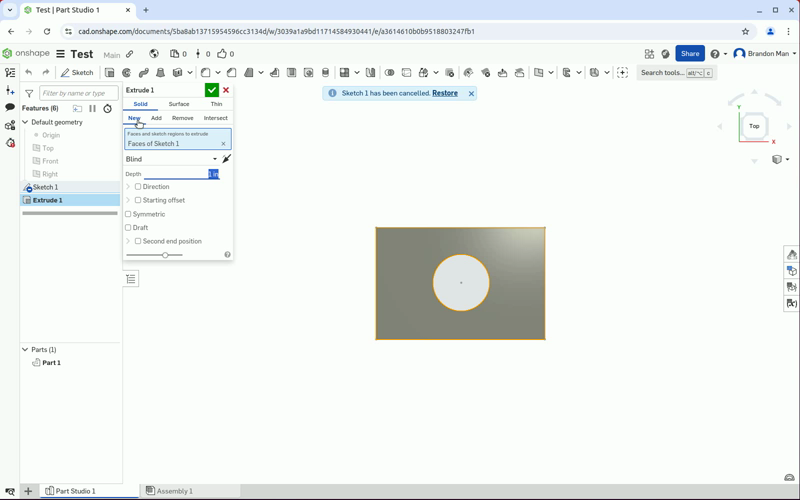
text(5.777)
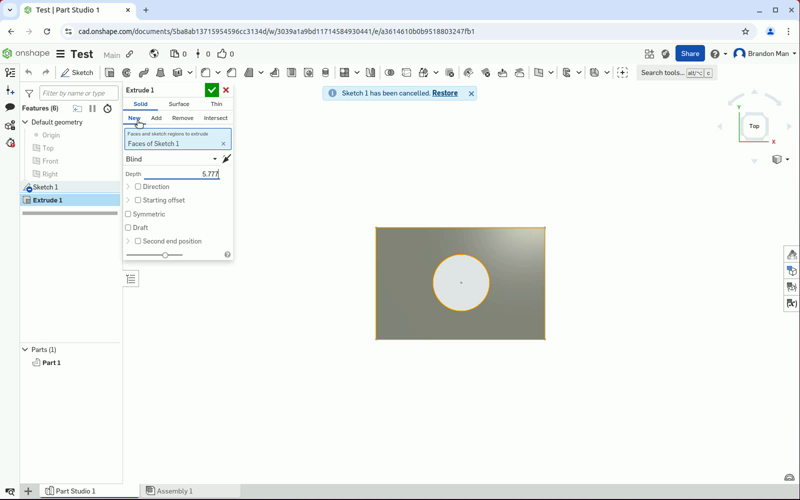
key(enter)
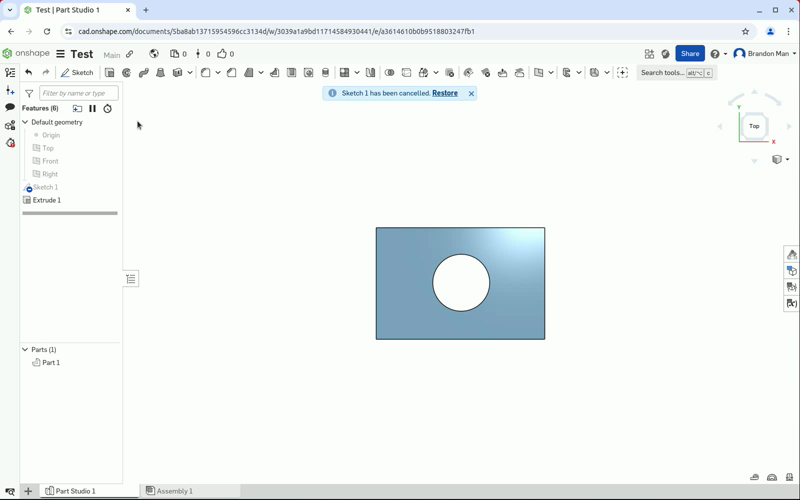
key(shift+h)
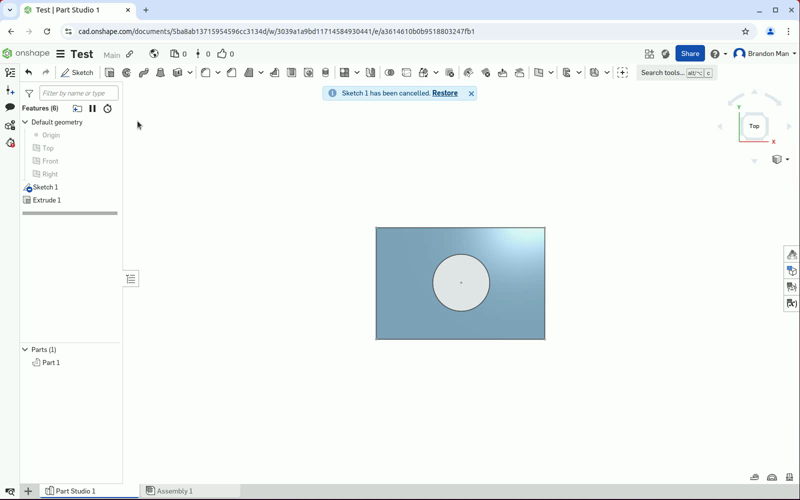
key(shift+h)
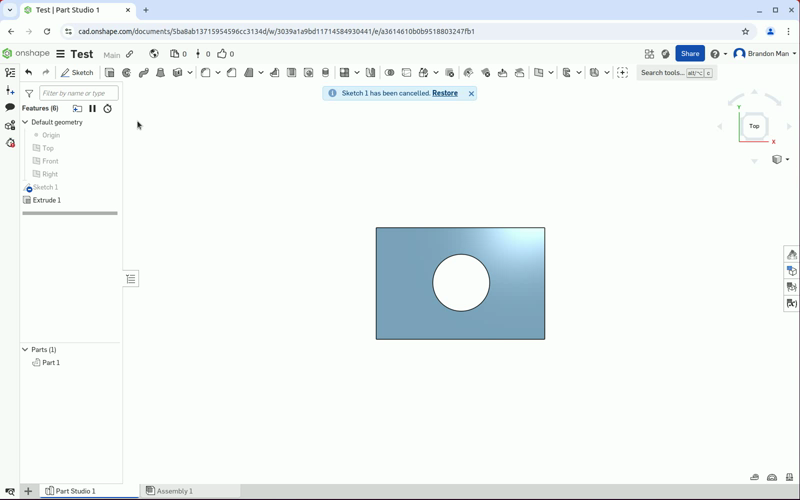
mouse_move(73, 189)
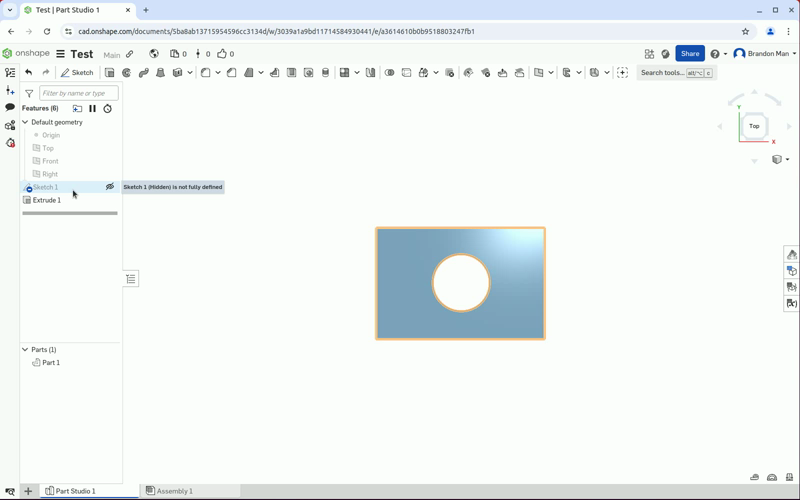
click(73, 189)
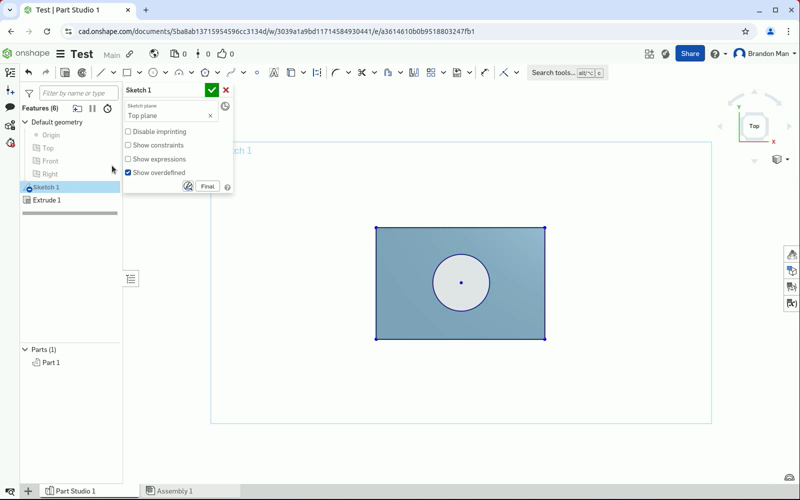
mouse_move(229, 92)
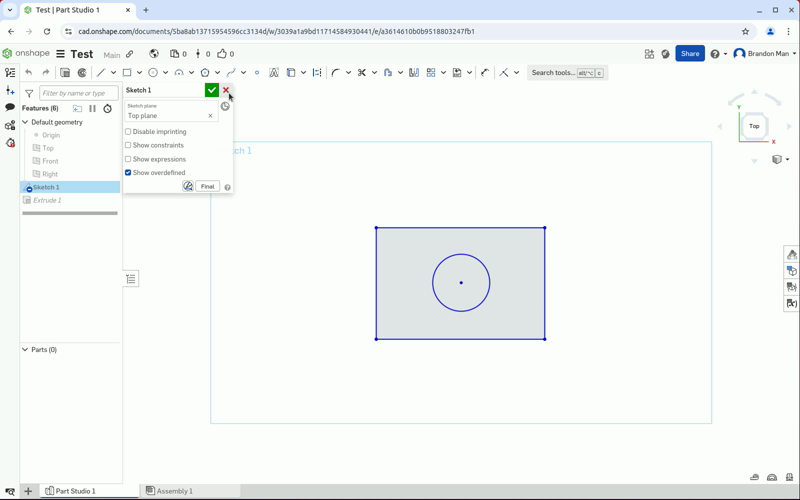
click(229, 92)
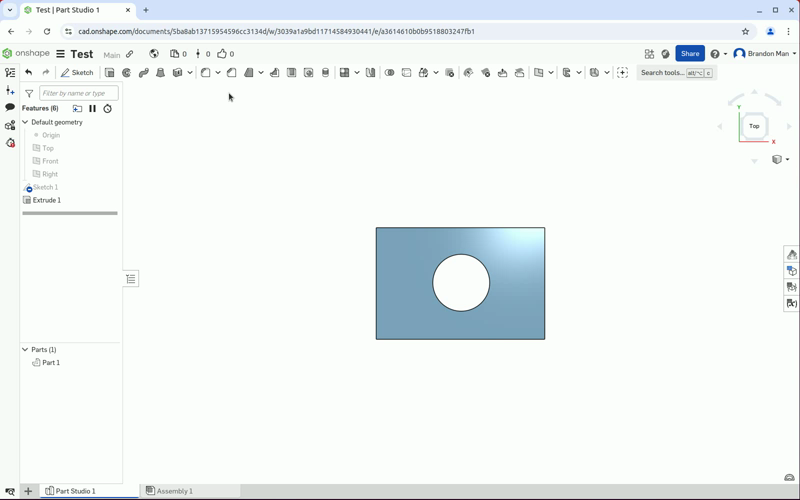
mouse_move(541, 75)
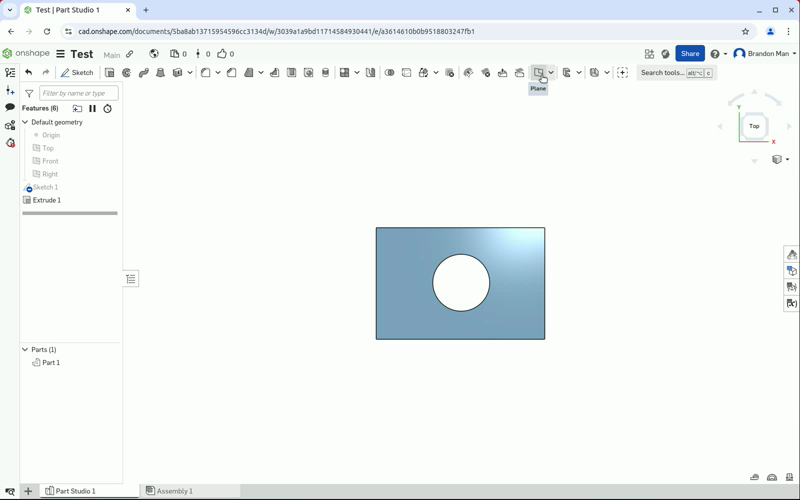
click(541, 75)
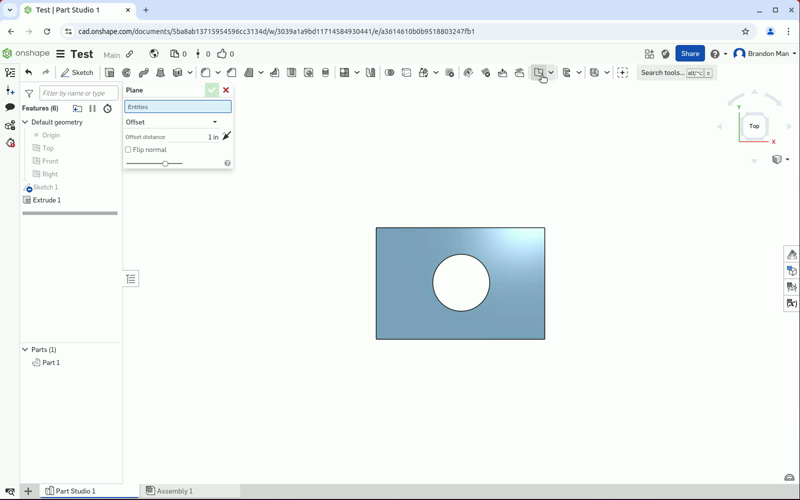
mouse_move(73, 150)
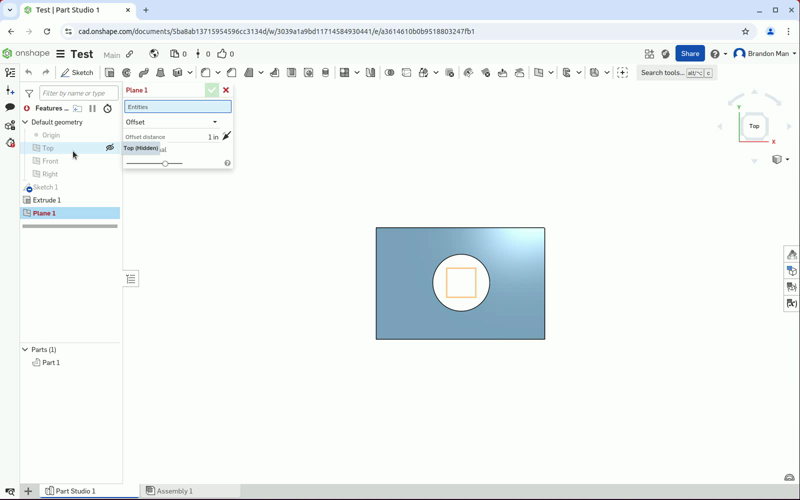
click(73, 150)
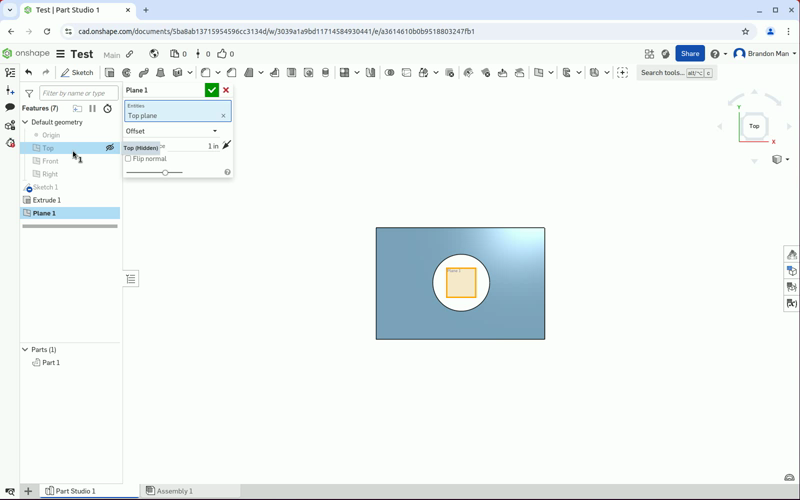
key(tab, 2)
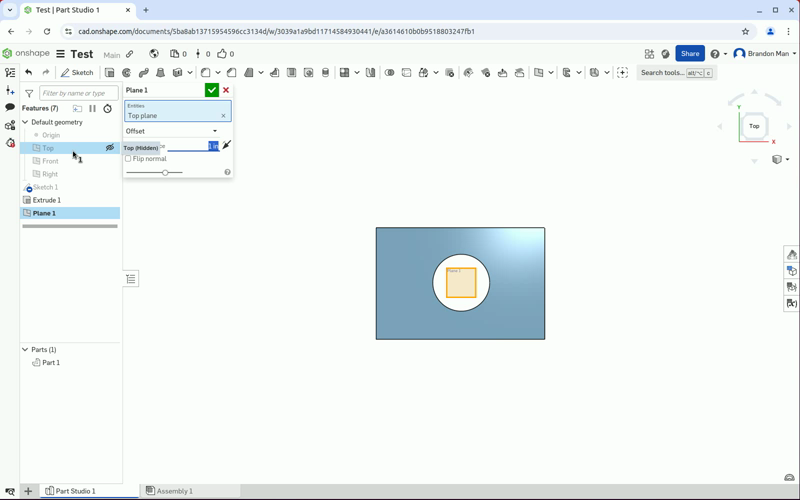
text(5.792)
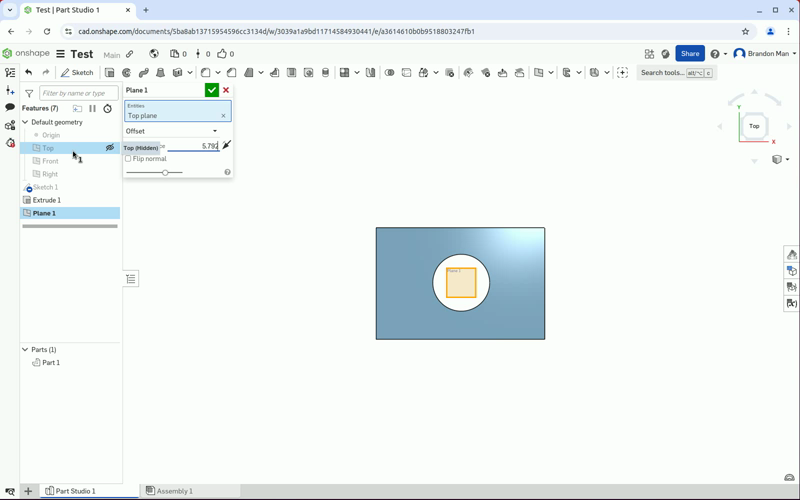
key(enter, 2)
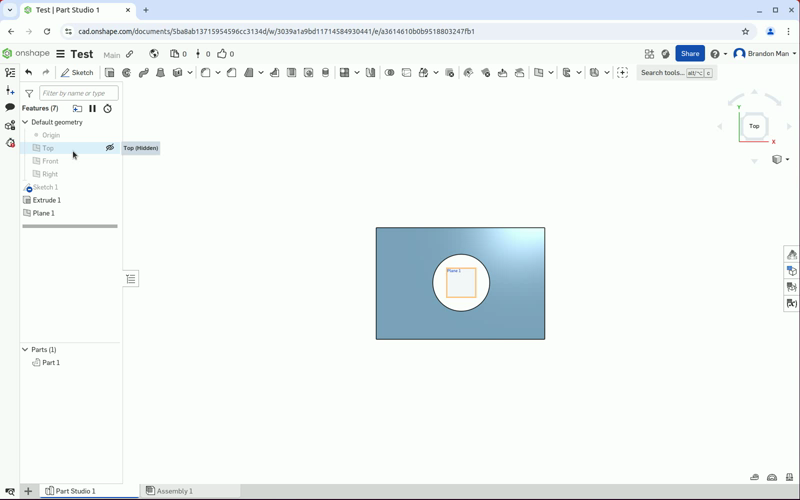
key(shift+s)
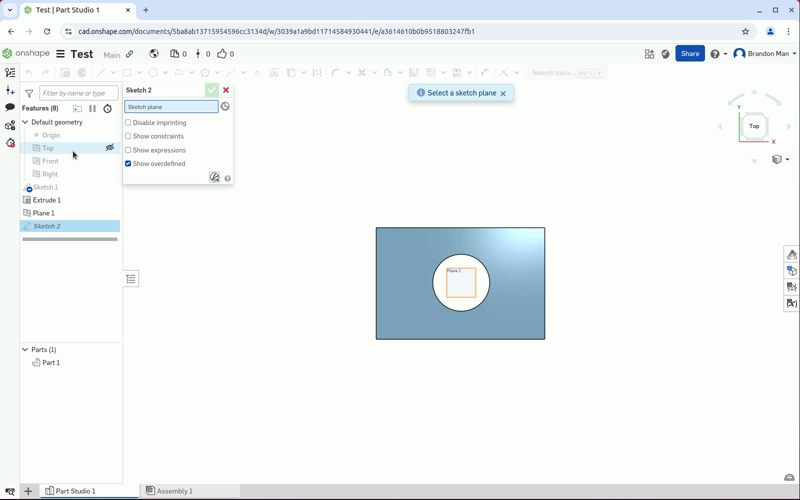
mouse_move(73, 215)
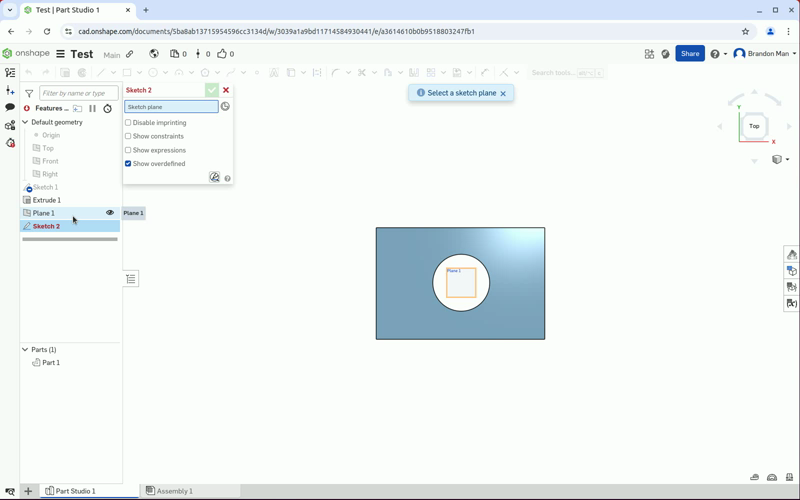
click(73, 215)
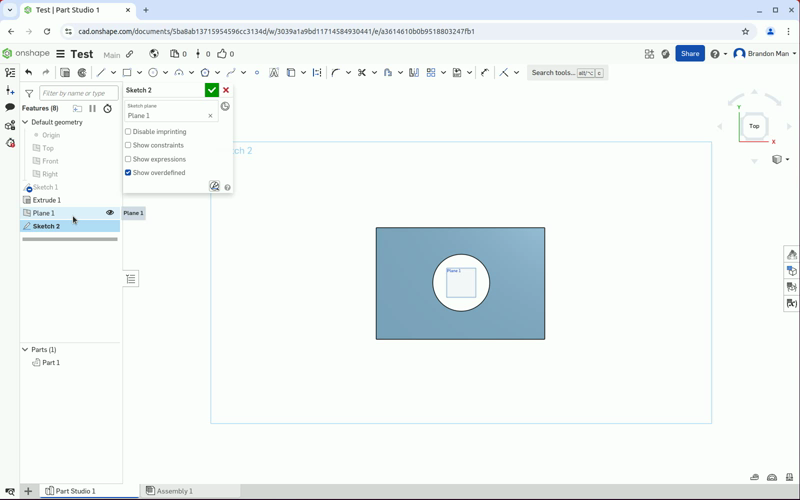
mouse_move(73, 352)
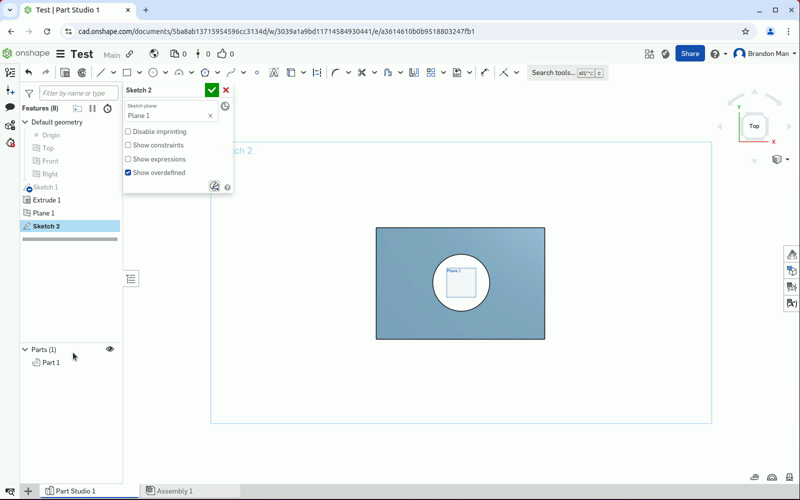
key(y)
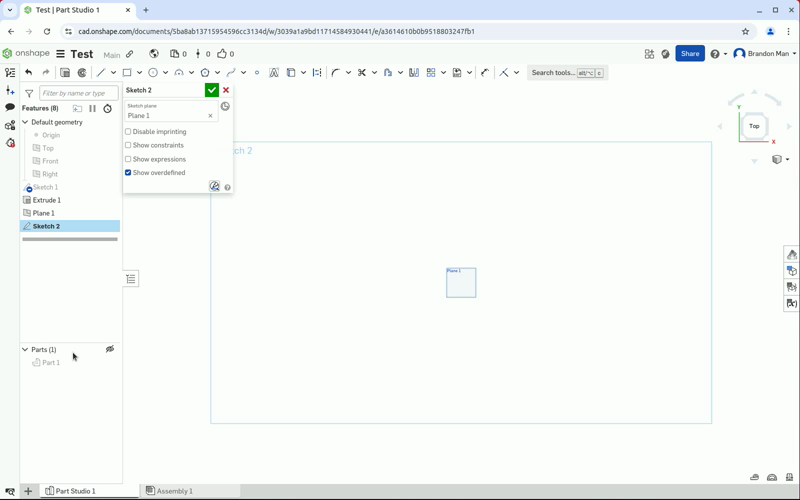
key(l)
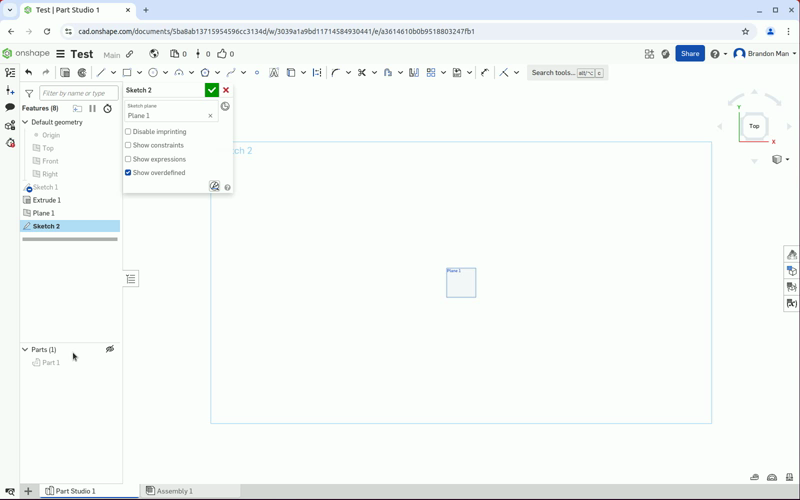
key_down(shift)
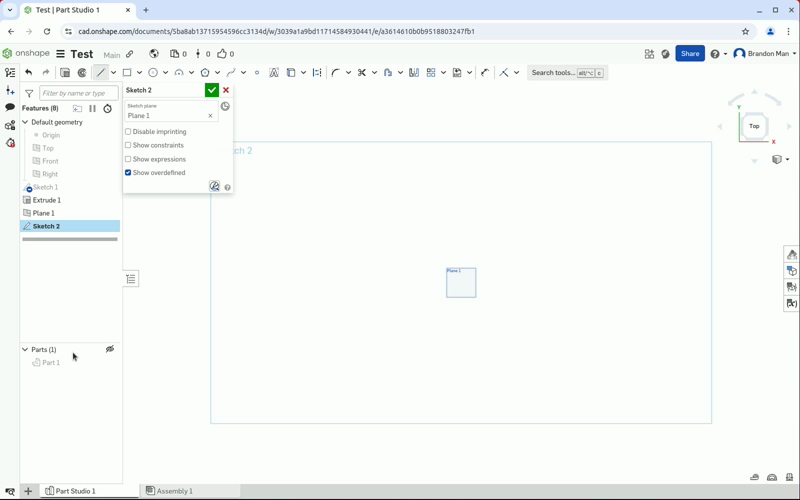
mouse_move(382, 339)
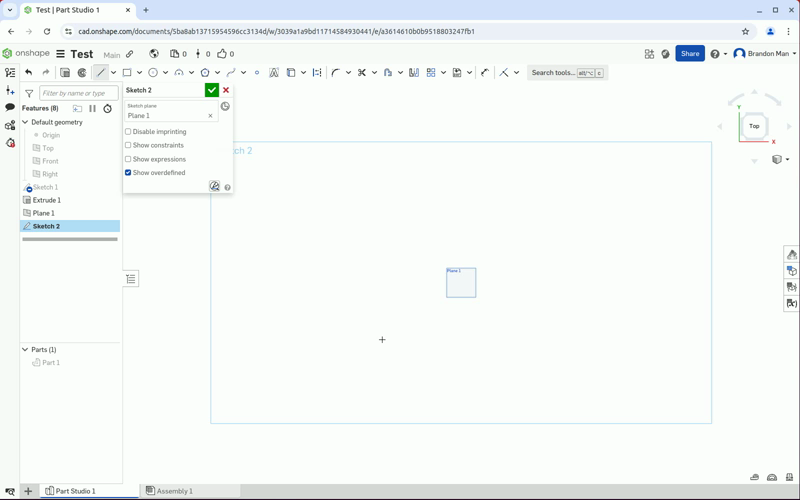
click(382, 339)
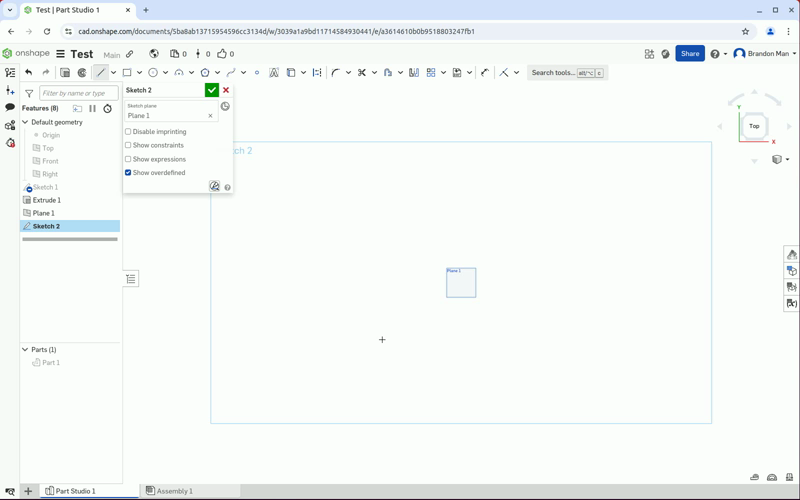
key_up(shift)
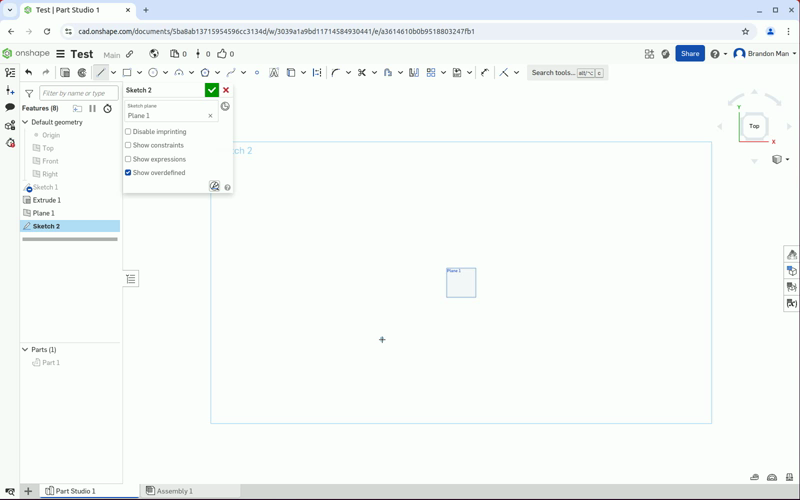
key_down(shift)
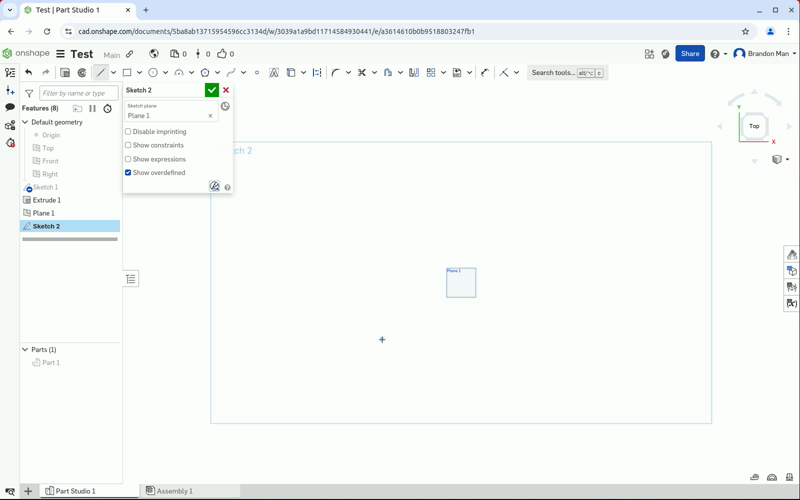
mouse_move(412, 339)
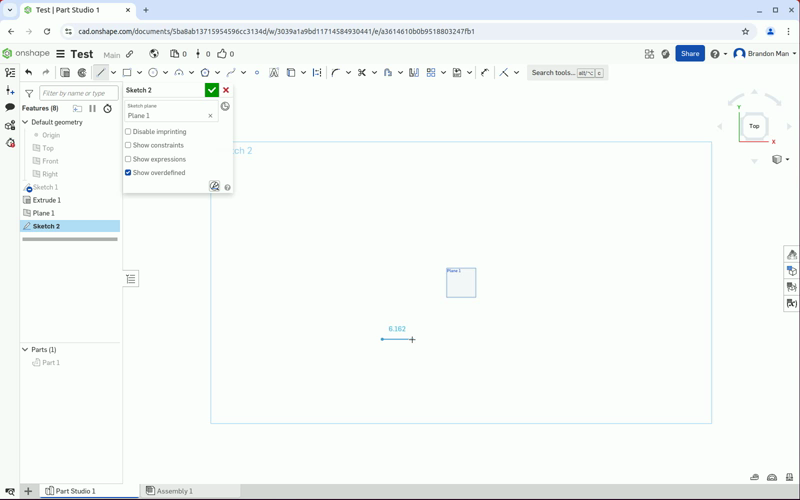
mouse_move(396, 339)
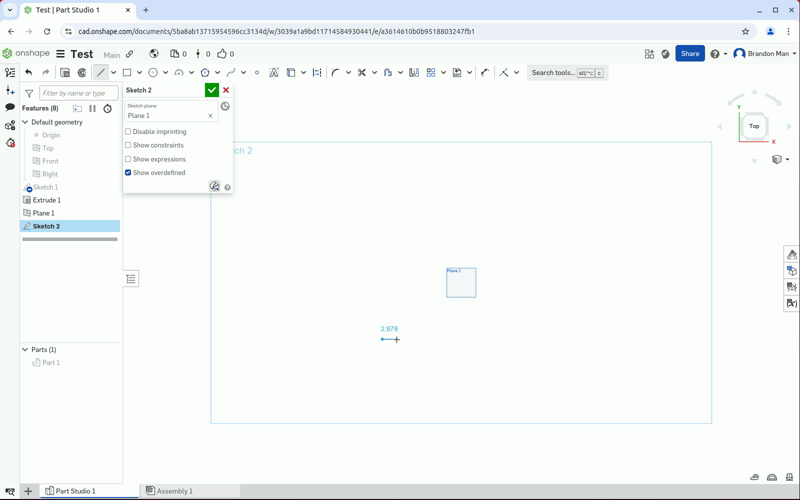
click(396, 339)
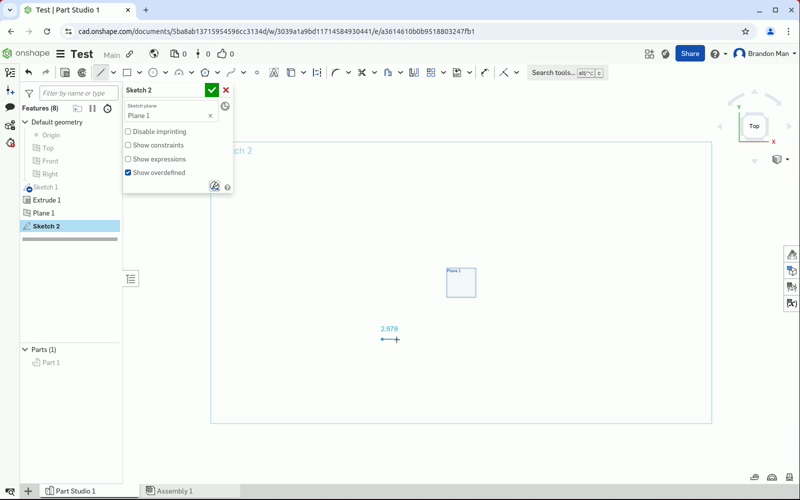
key_up(shift)
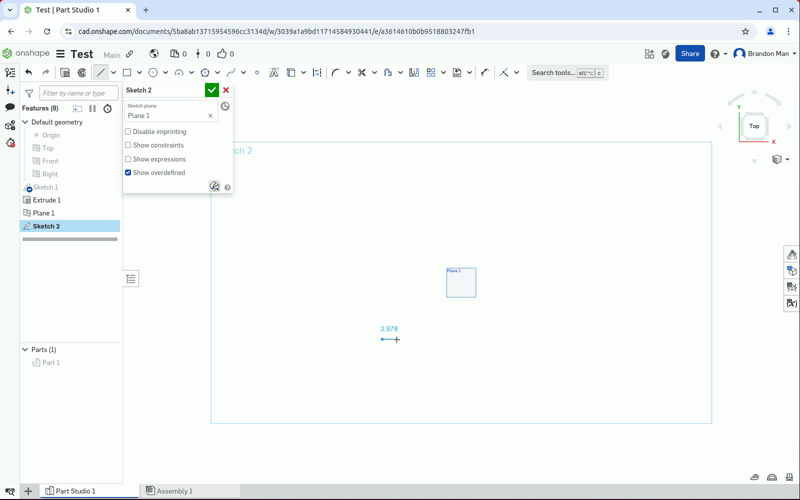
key_down(shift)
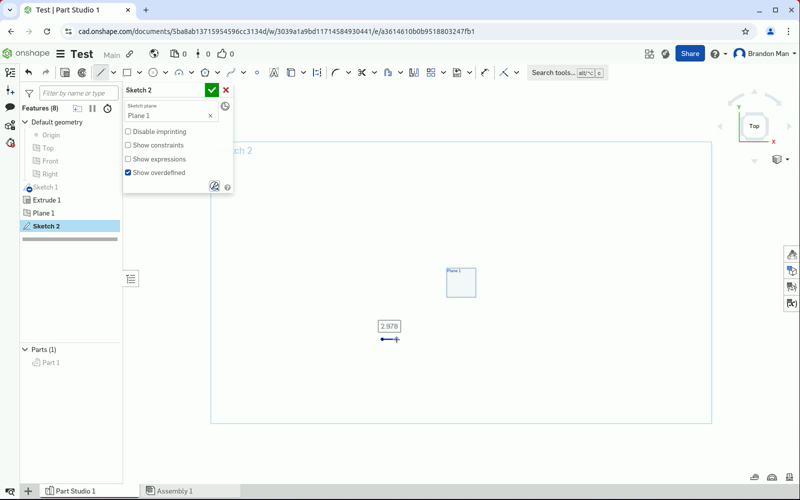
mouse_move(396, 226)
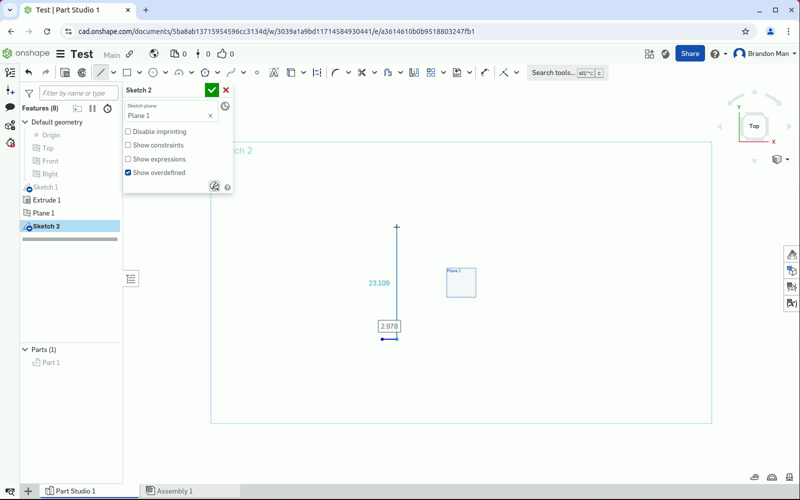
click(396, 226)
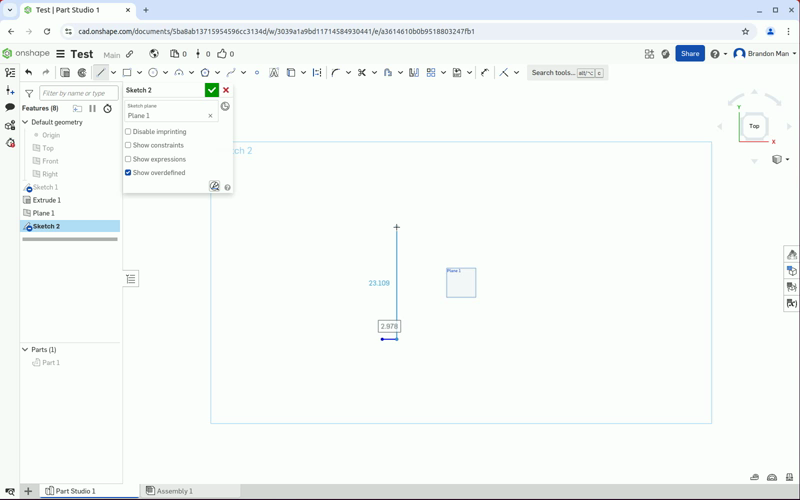
key_up(shift)
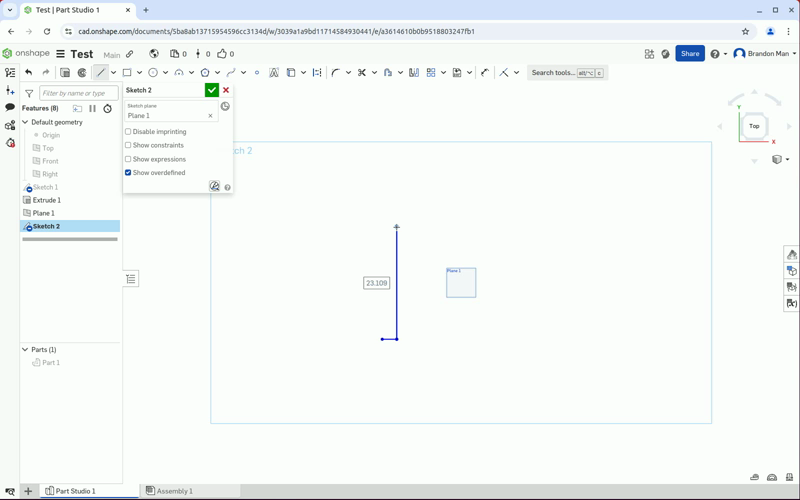
key_down(shift)
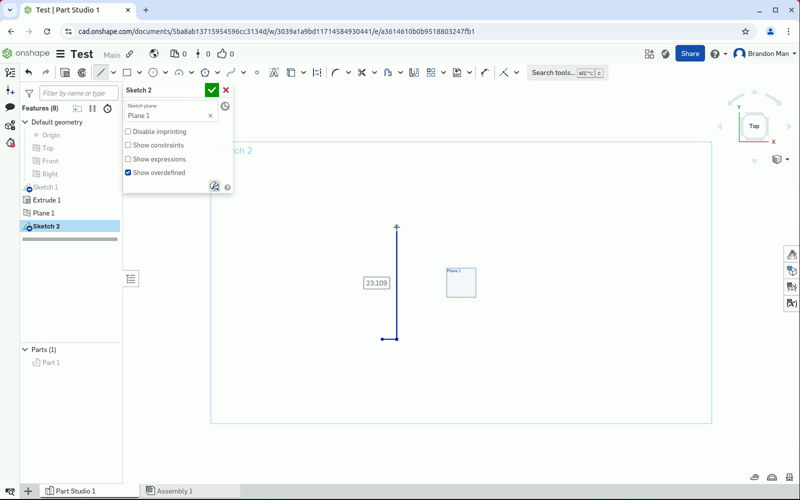
mouse_move(426, 226)
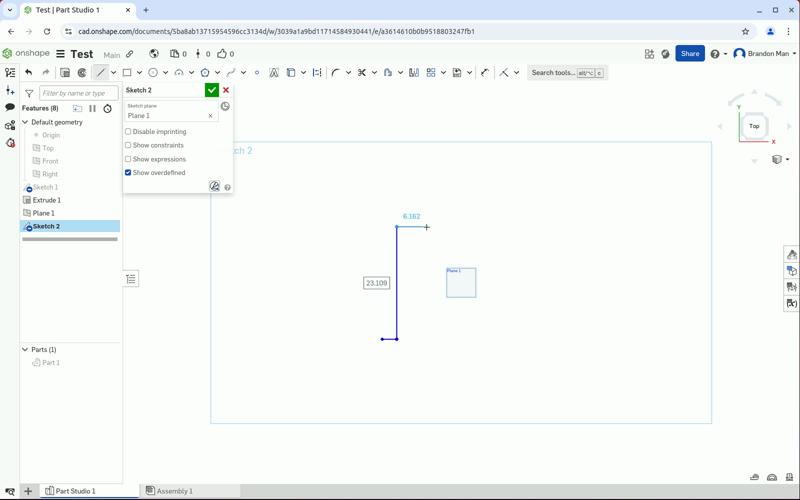
mouse_move(382, 226)
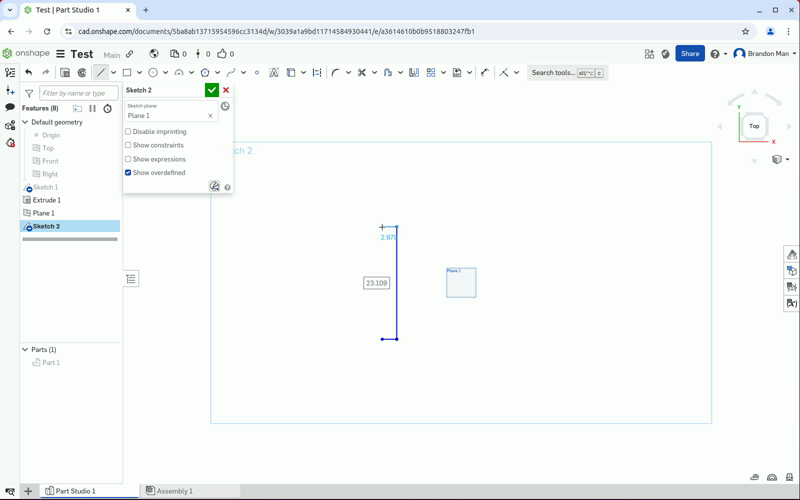
click(382, 226)
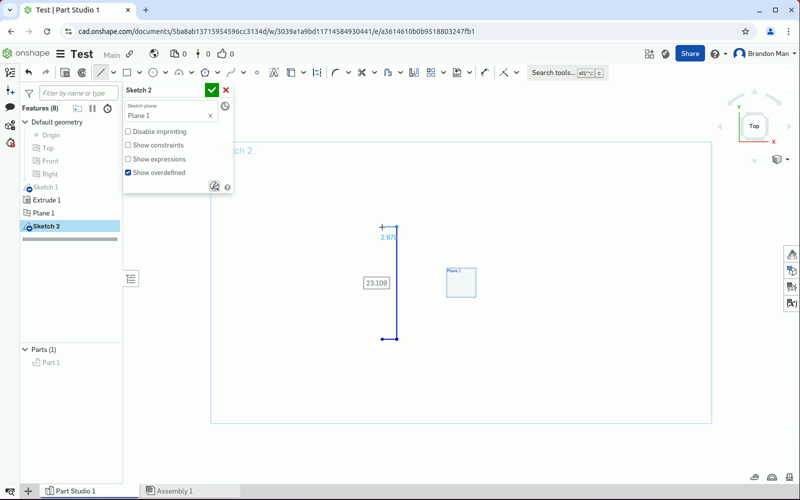
key_up(shift)
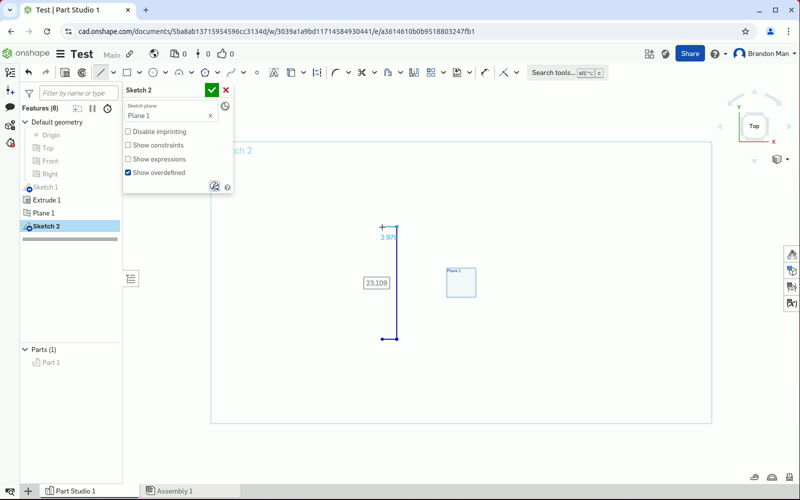
key_down(shift)
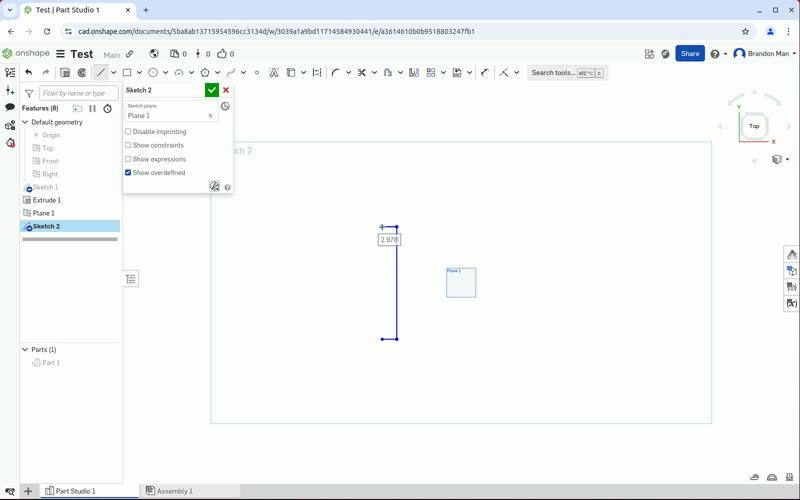
mouse_move(382, 339)
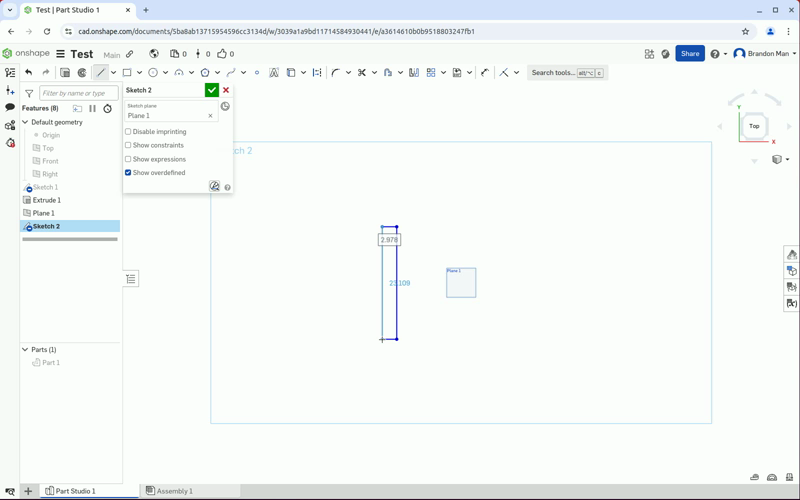
key_up(shift)
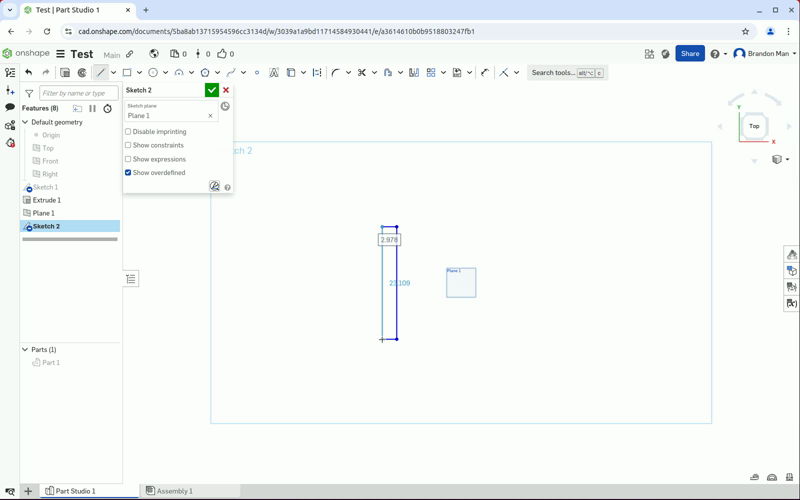
click(382, 339)
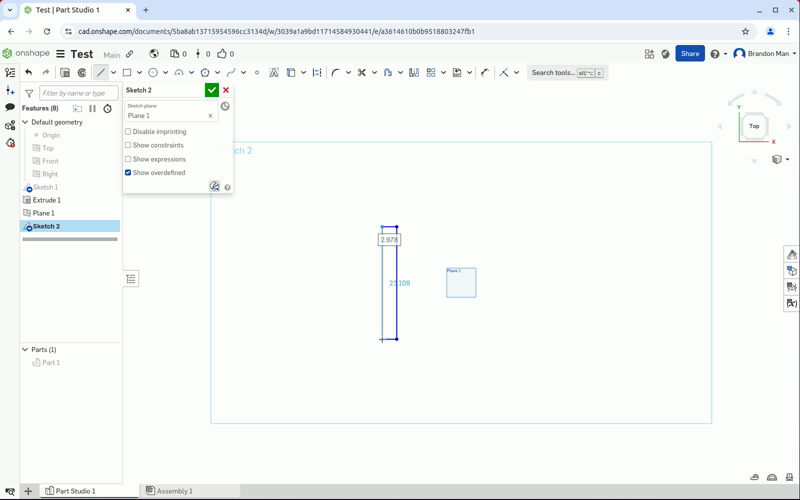
key(esc)
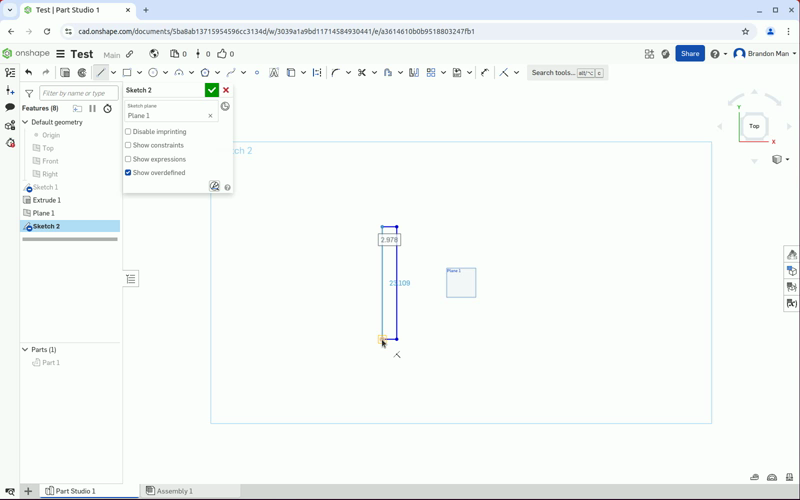
mouse_move(392, 326)
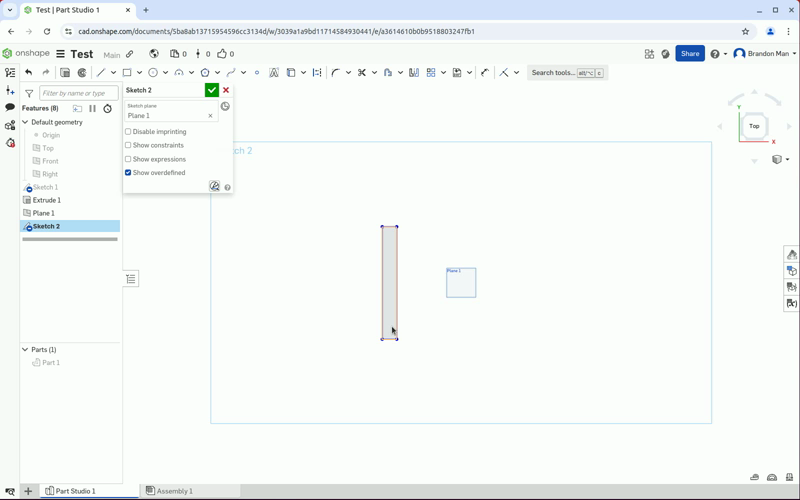
scroll(6)
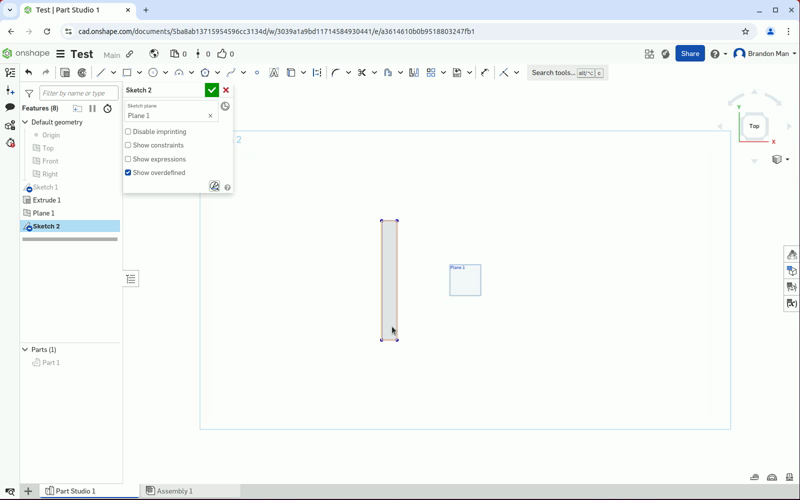
scroll(6)
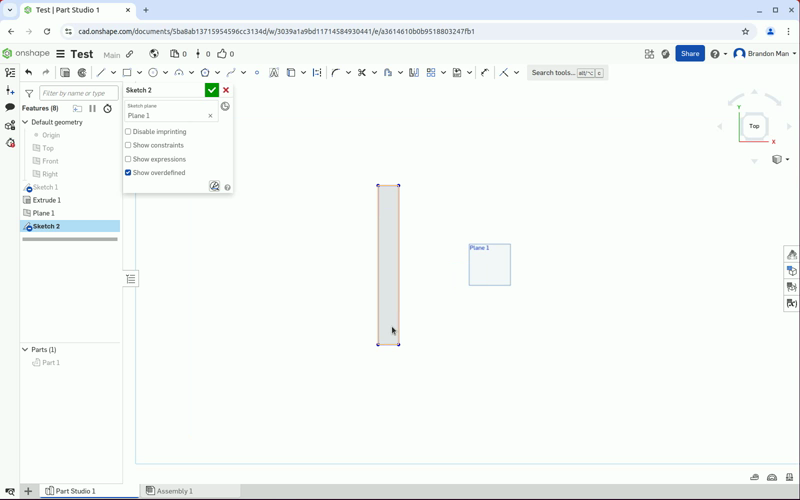
scroll(6)
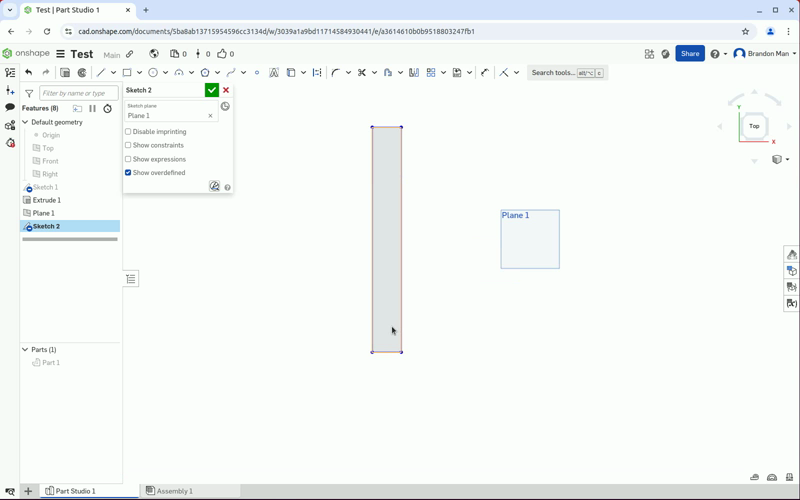
scroll(6)
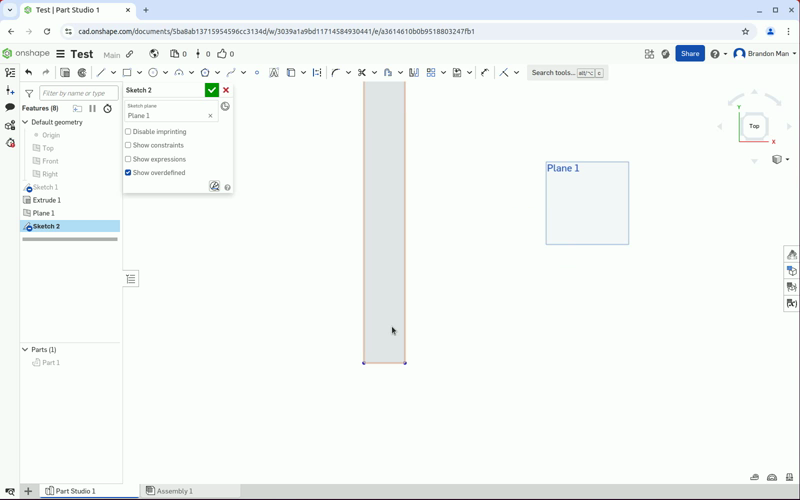
scroll(6)
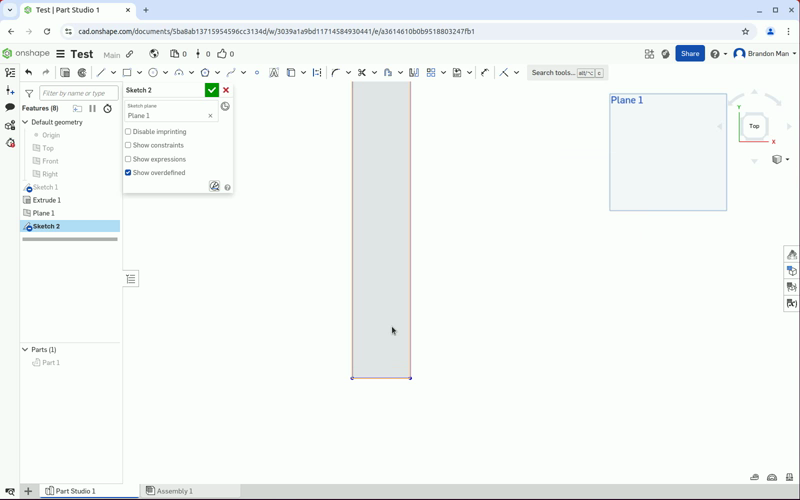
scroll(6)
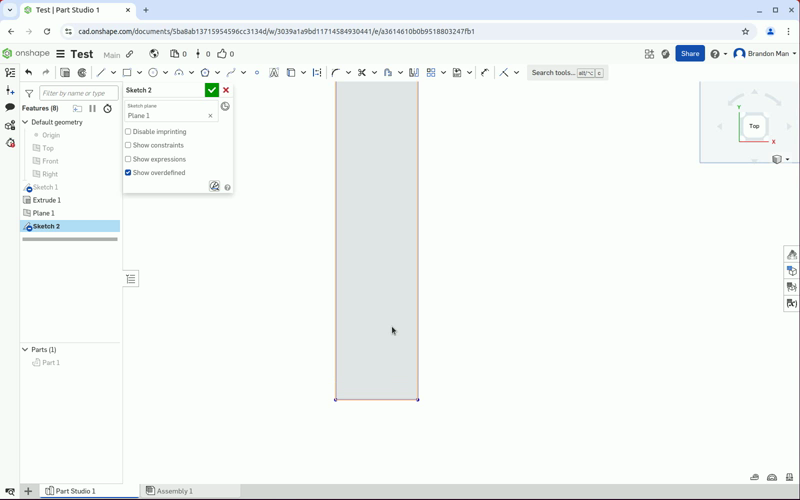
scroll(6)
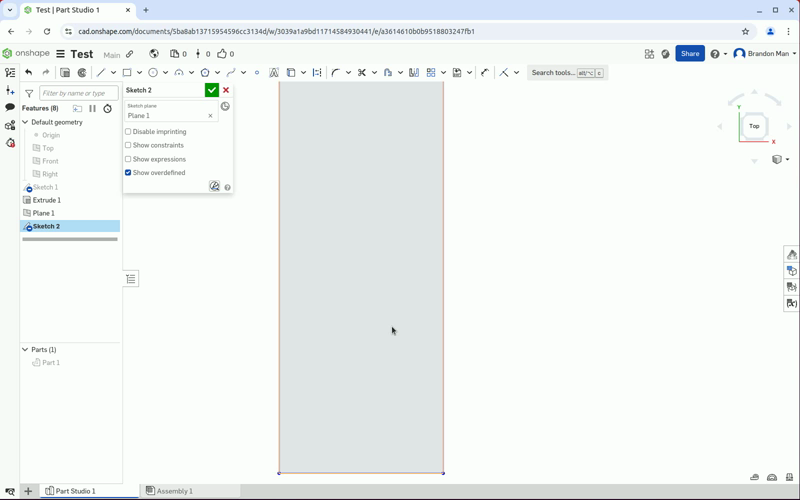
click(392, 326)
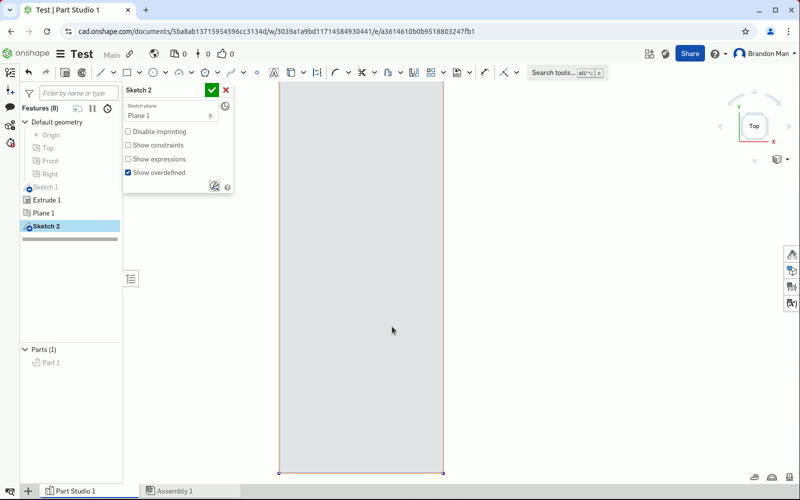
scroll(-6)
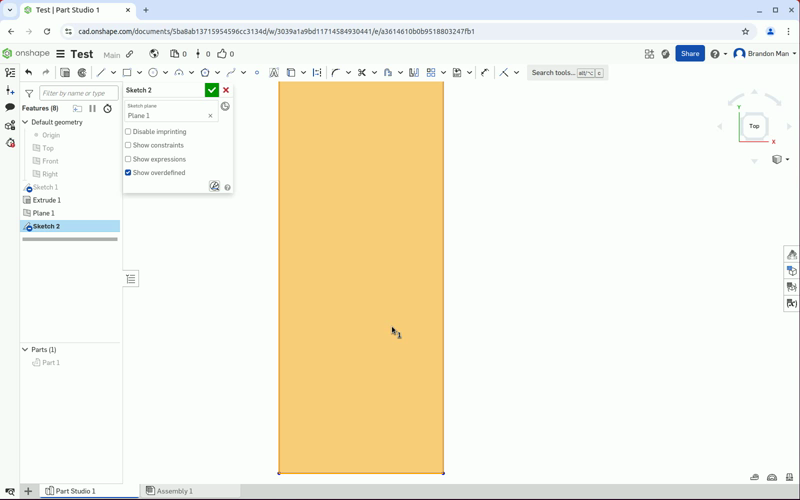
scroll(-6)
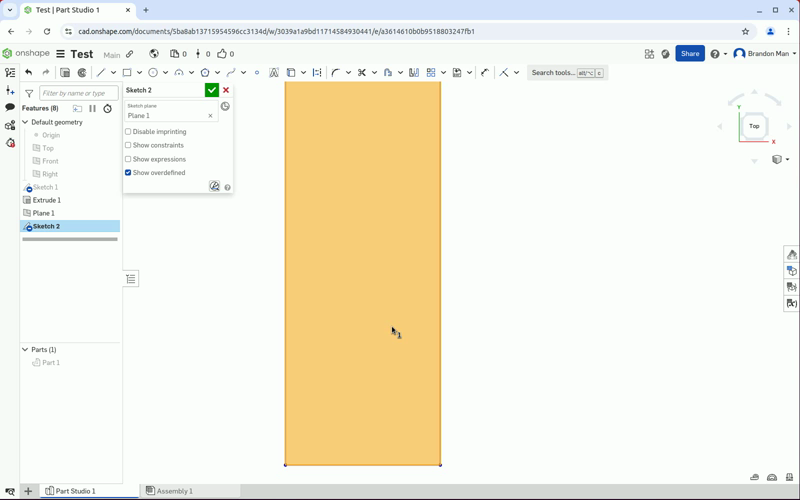
scroll(-6)
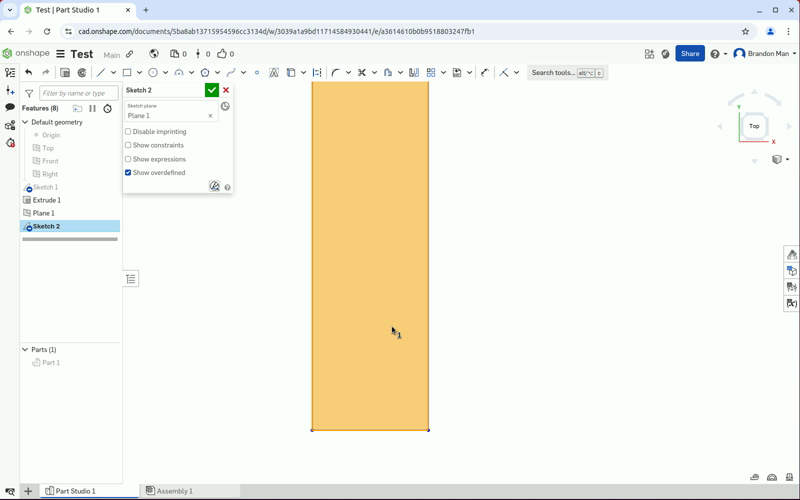
scroll(-6)
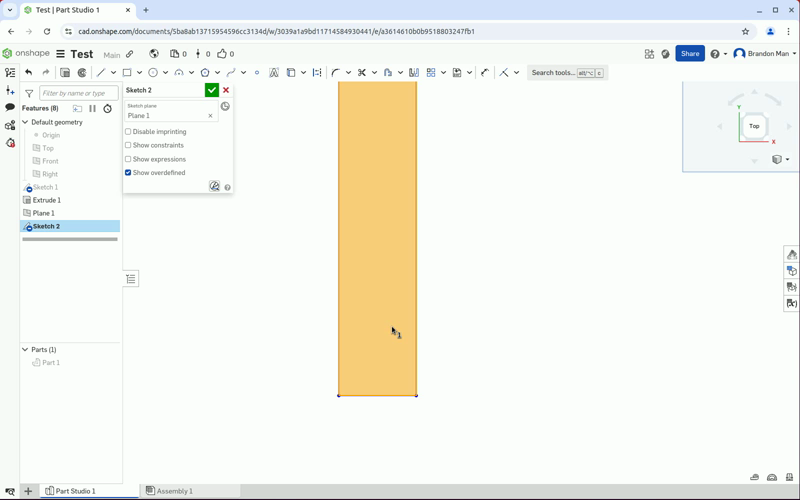
scroll(-6)
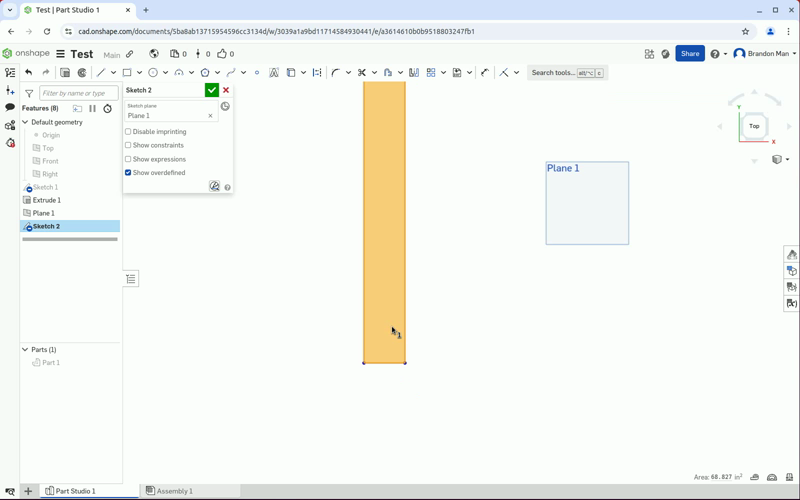
scroll(-6)
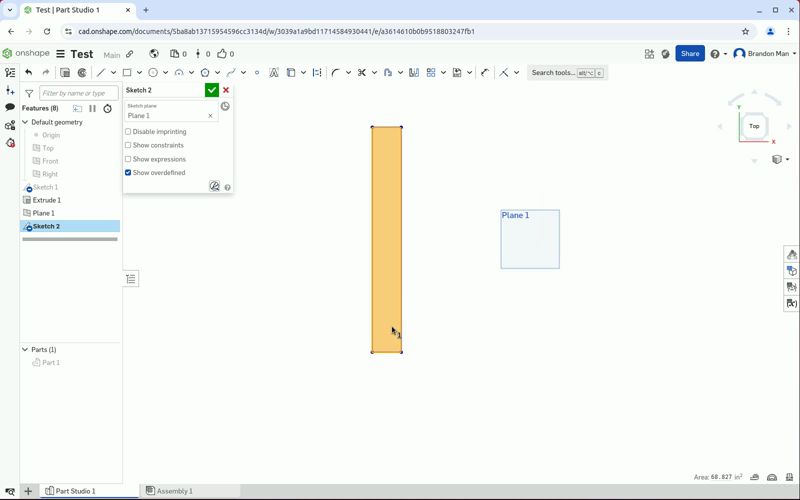
scroll(-6)
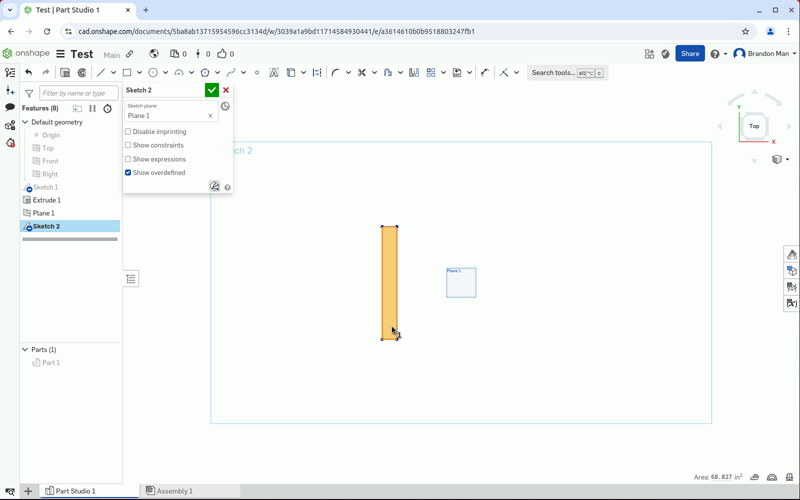
mouse_move(73, 352)
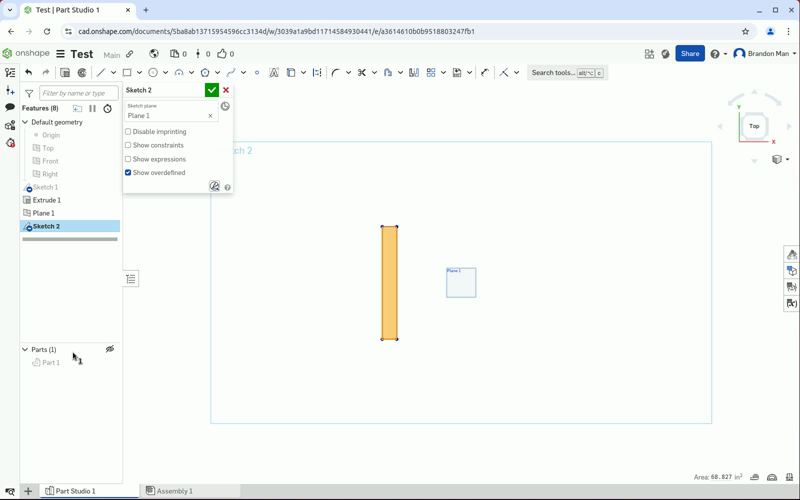
key(shift+y)
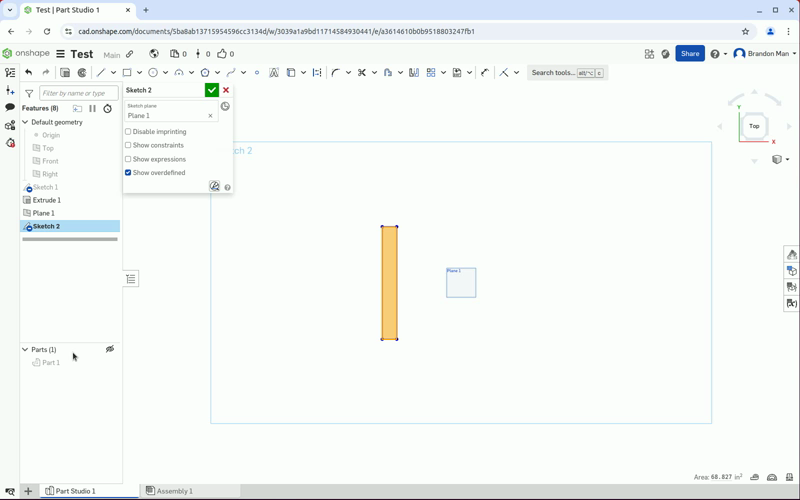
key(shift+e)
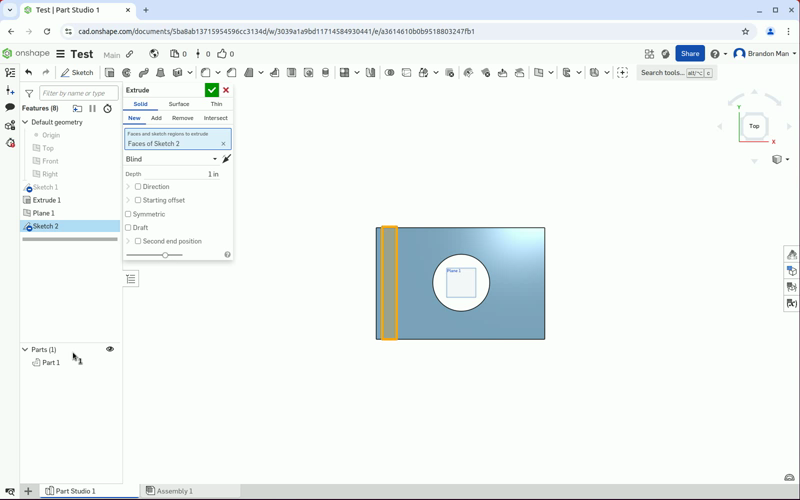
mouse_move(143, 106)
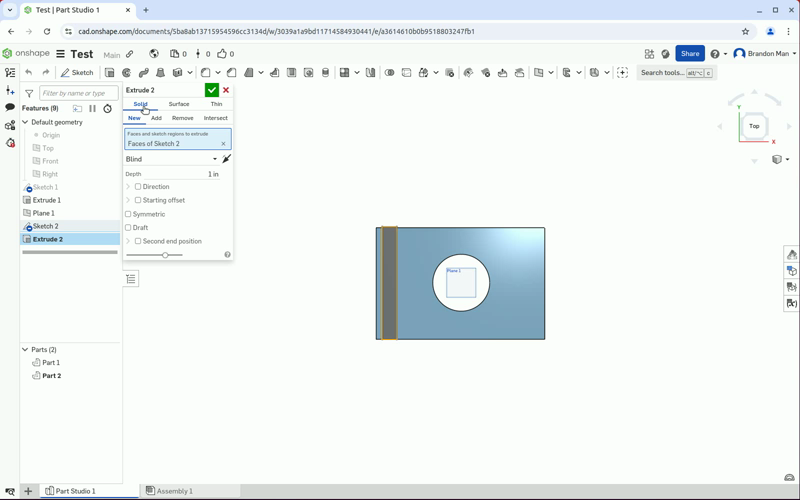
click(143, 106)
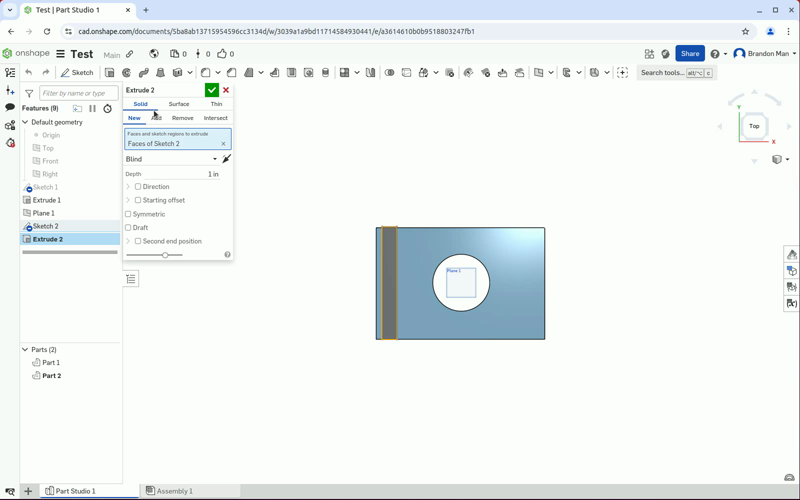
mouse_move(186, 120)
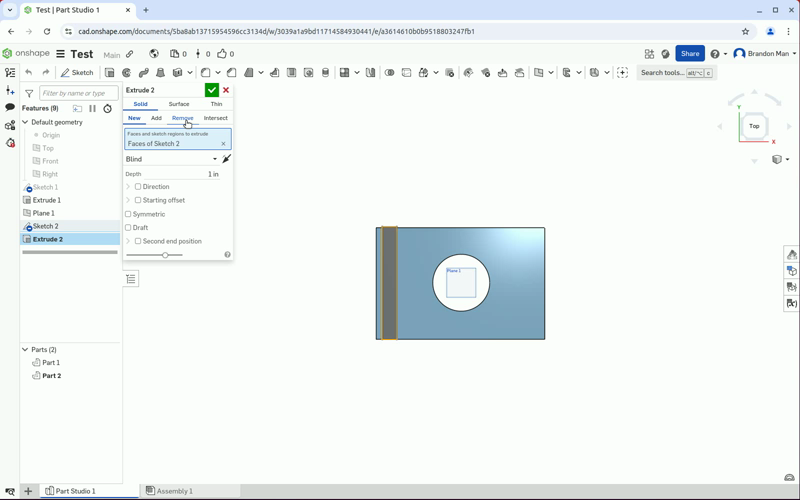
click(186, 120)
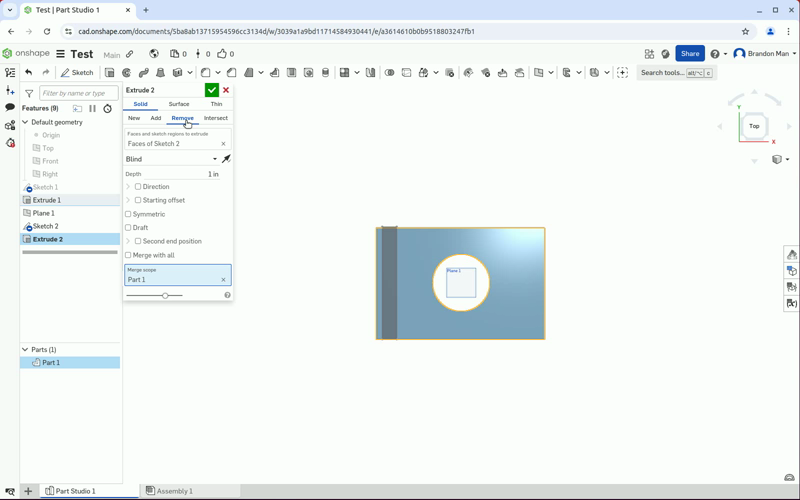
key(tab, 4)
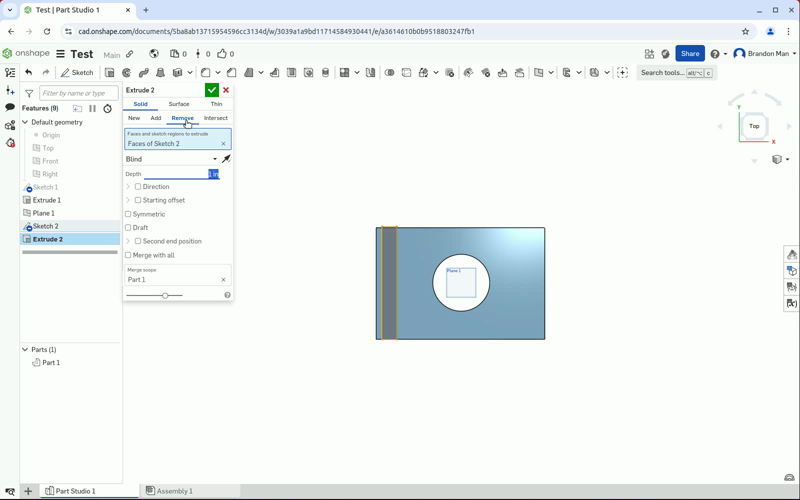
text(1.204)
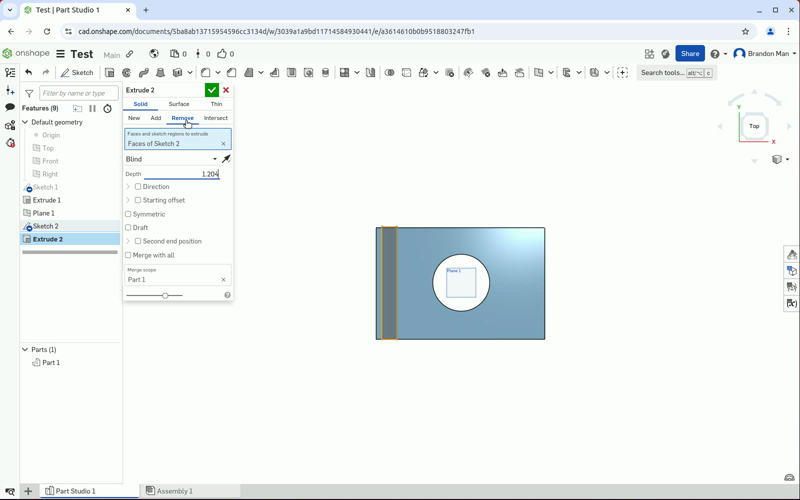
key(tab, 6)
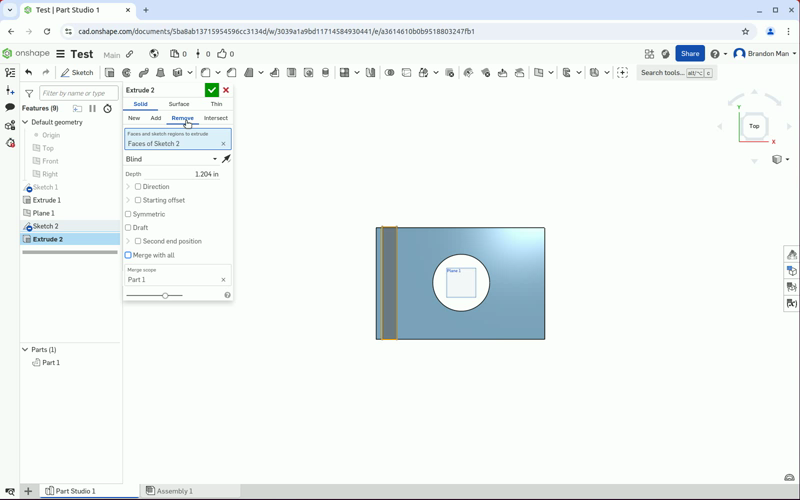
key(space)
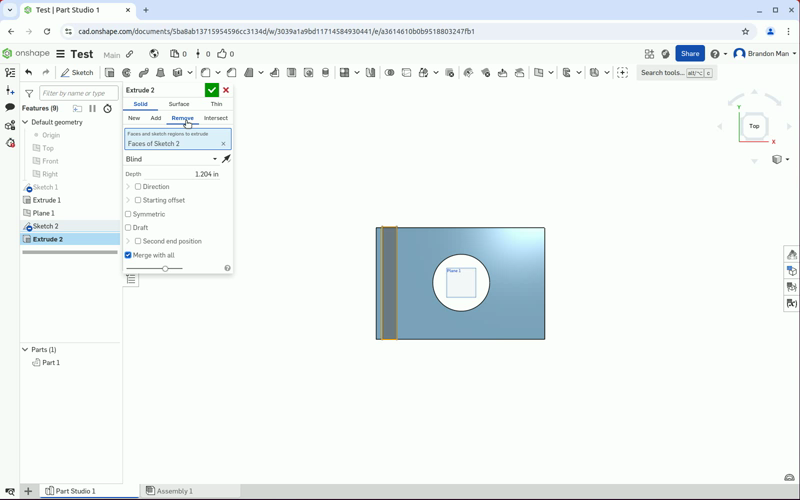
key(enter)
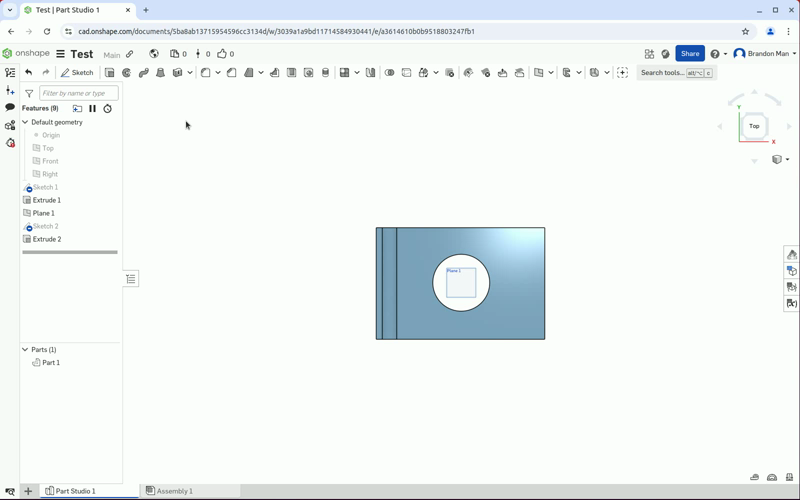
key(shift+h)
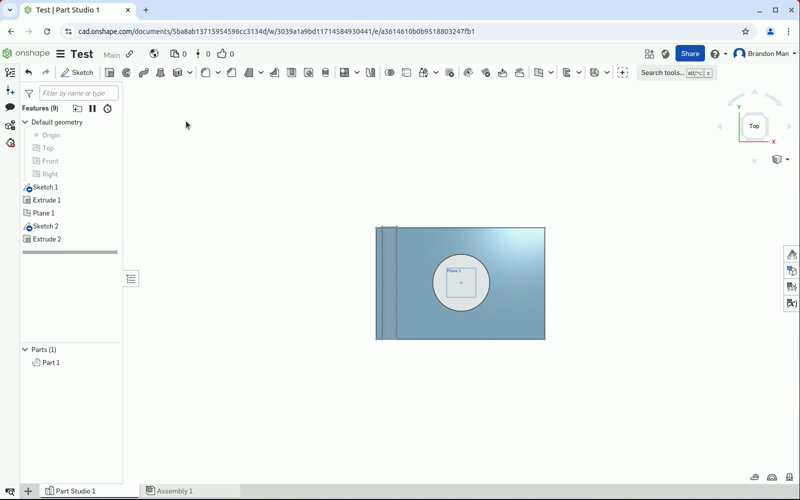
key(shift+h)
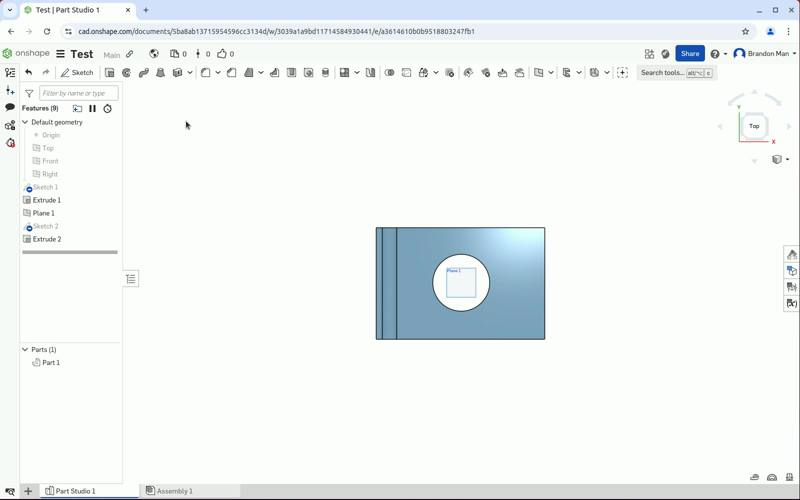
mouse_move(73, 189)
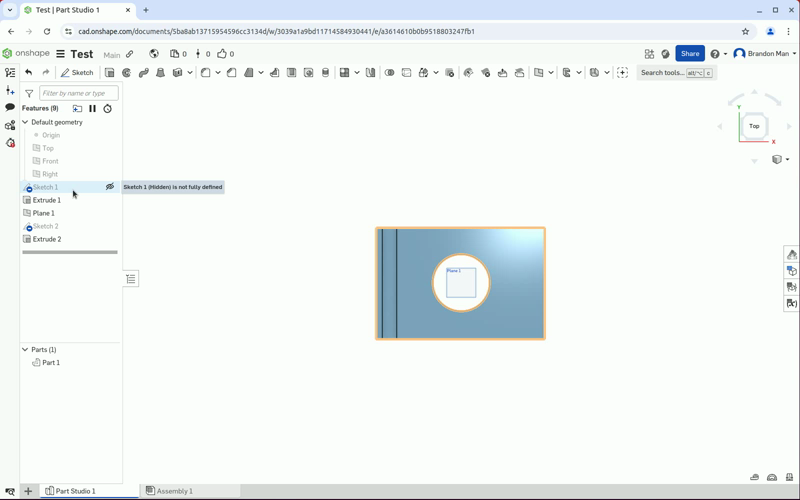
click(73, 189)
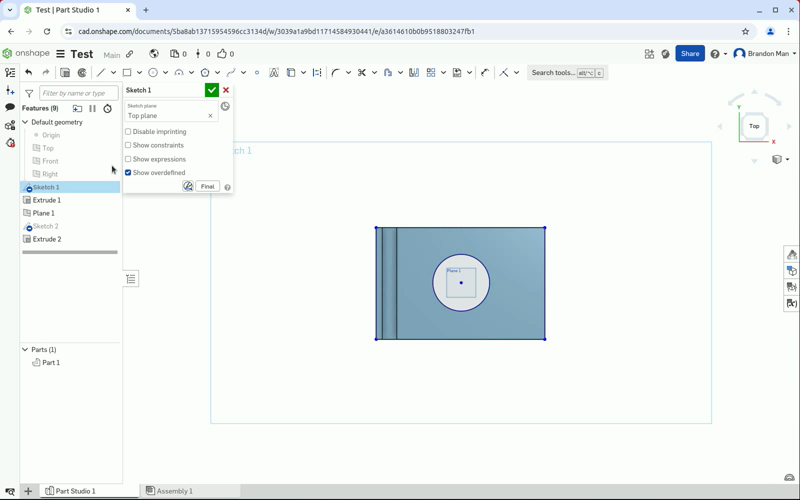
mouse_move(229, 92)
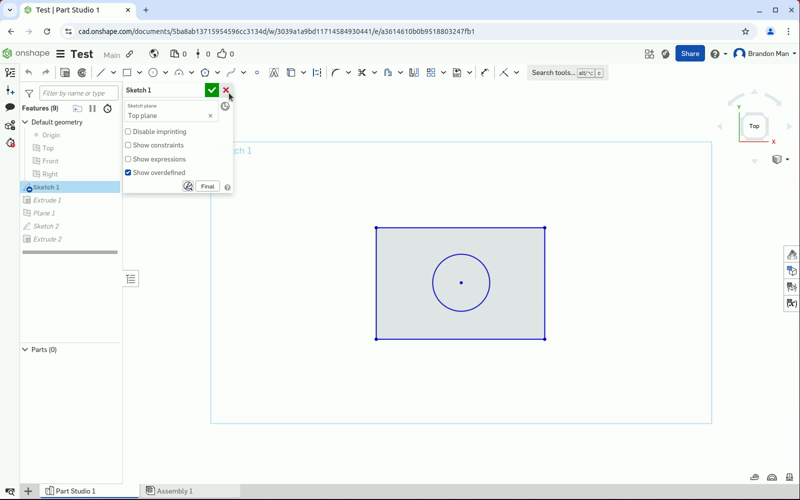
click(229, 92)
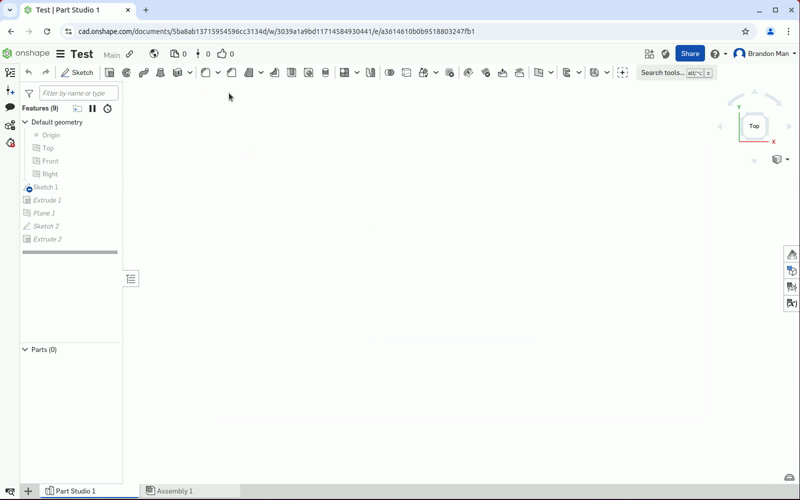
key(shift+s)
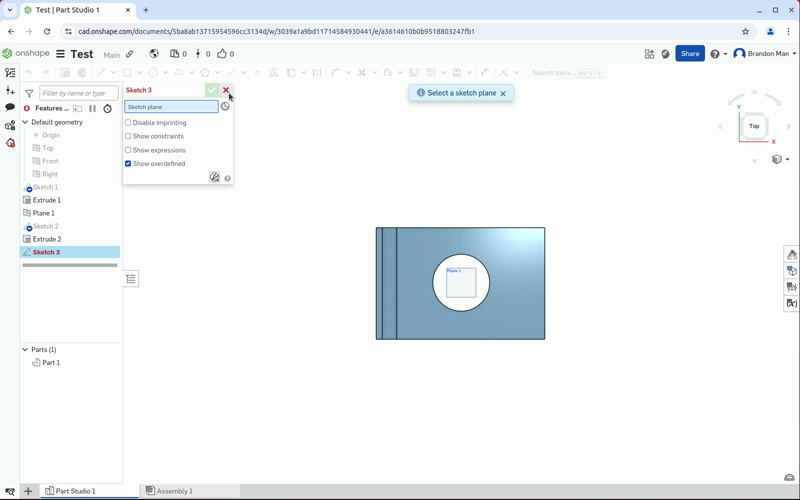
mouse_move(73, 215)
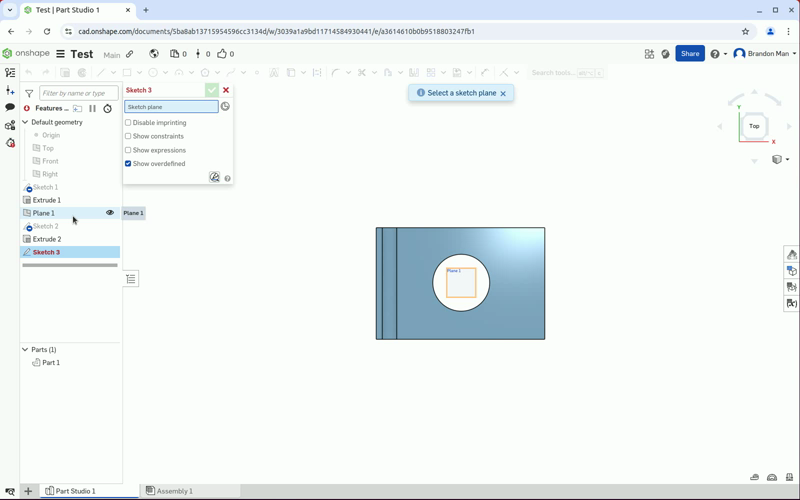
click(73, 215)
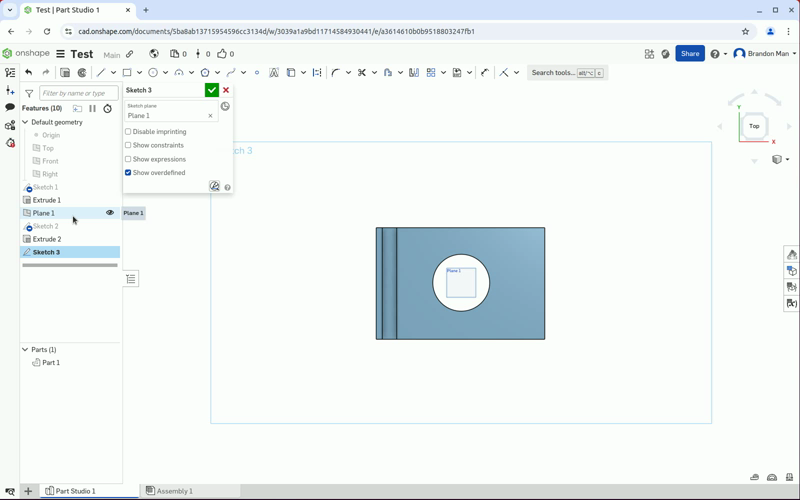
mouse_move(73, 352)
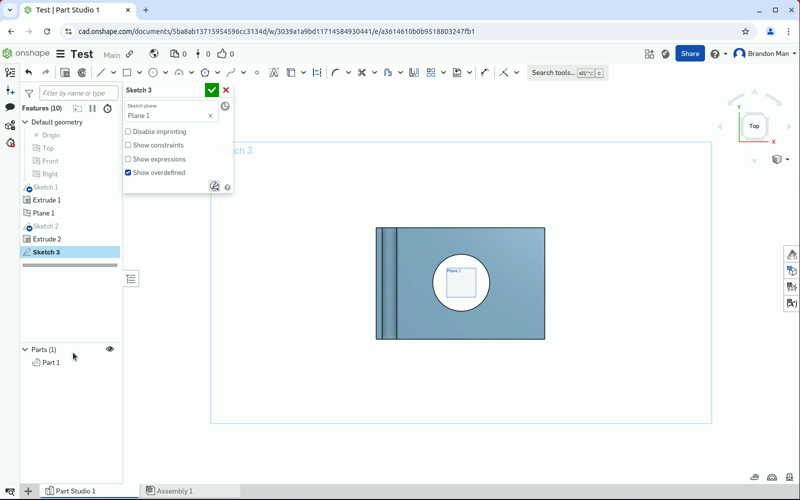
key(y)
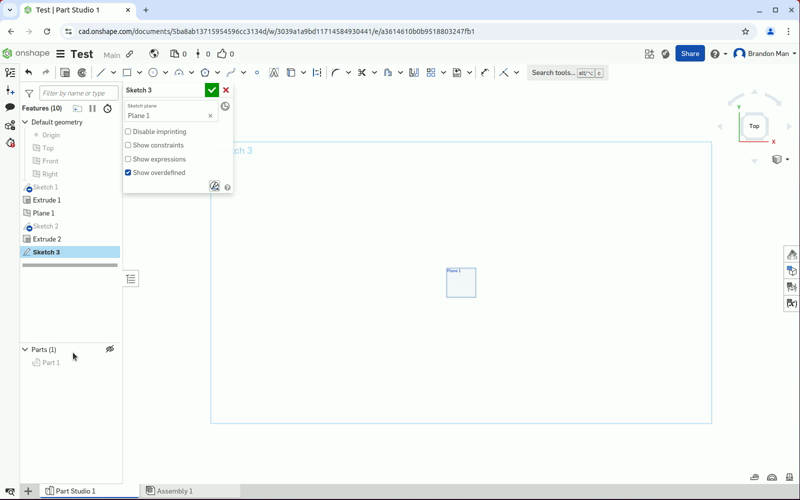
key(a)
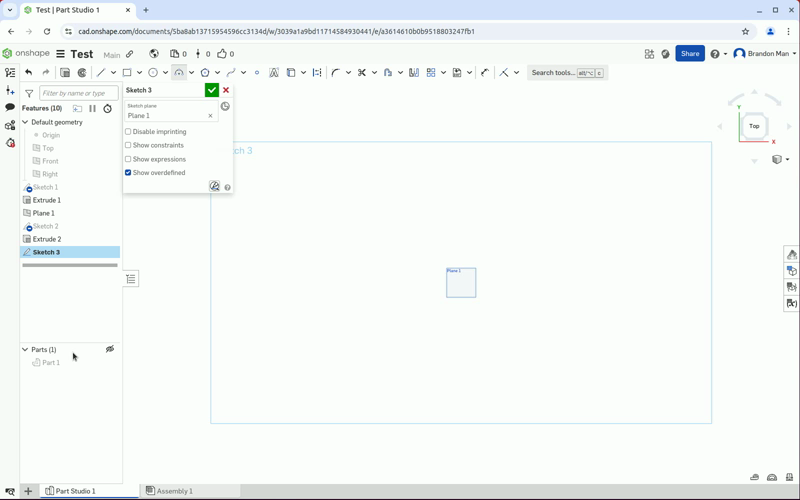
key_down(shift)
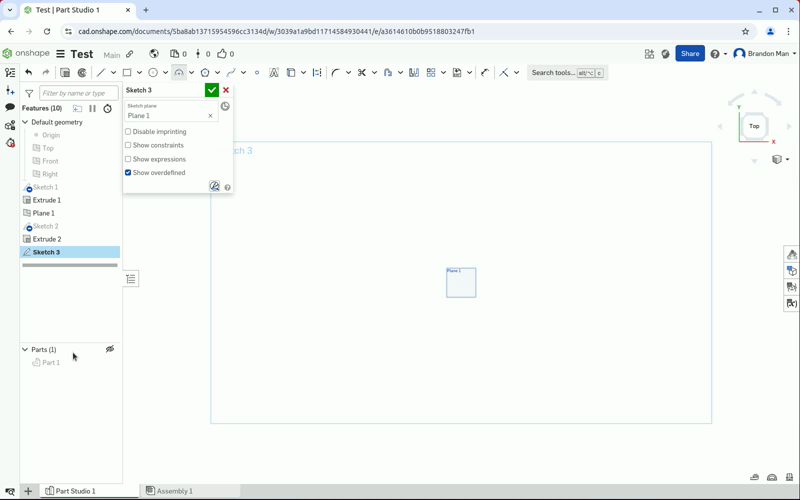
mouse_move(449, 257)
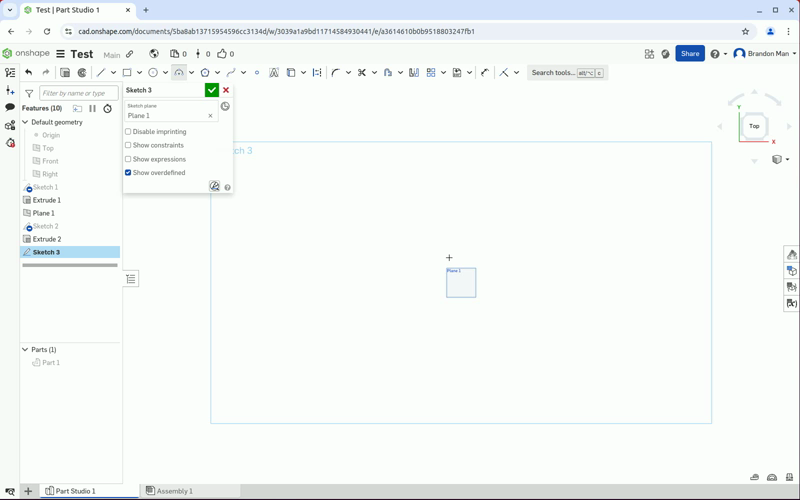
click(449, 257)
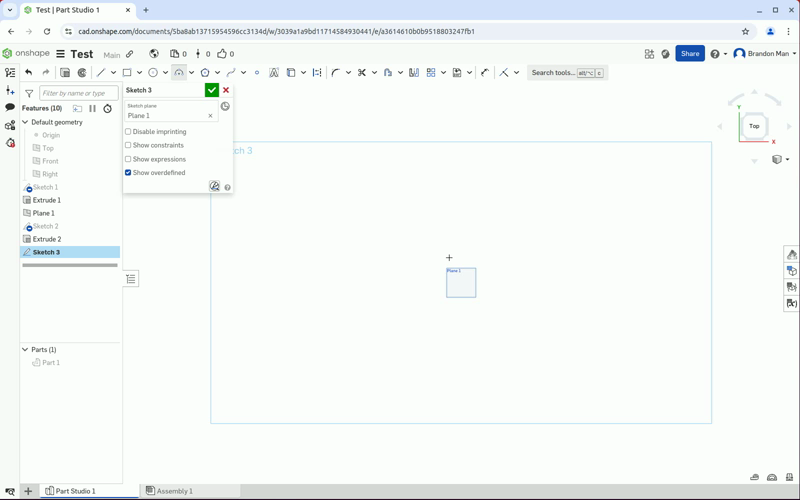
key_up(shift)
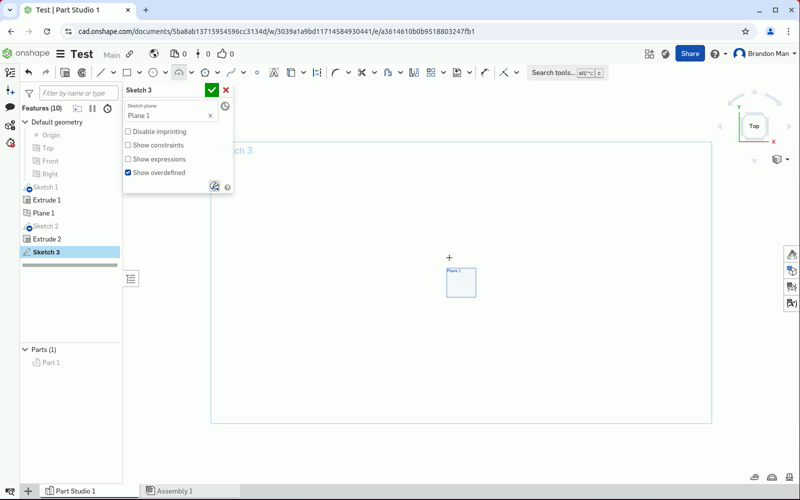
key_down(shift)
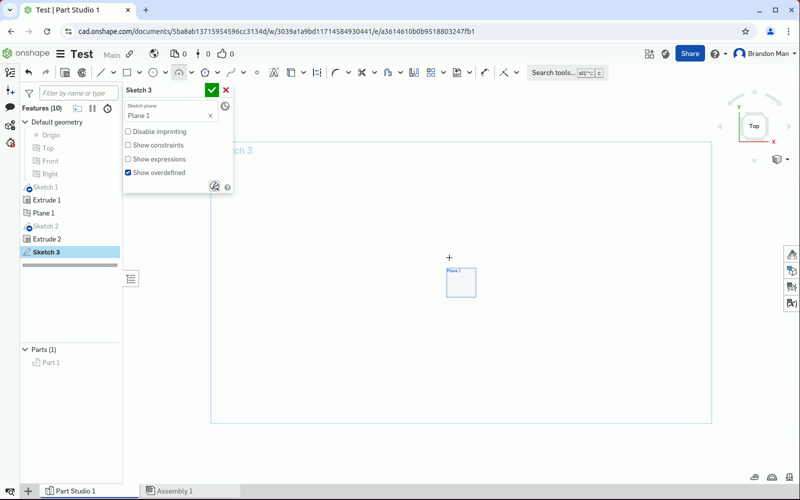
mouse_move(472, 257)
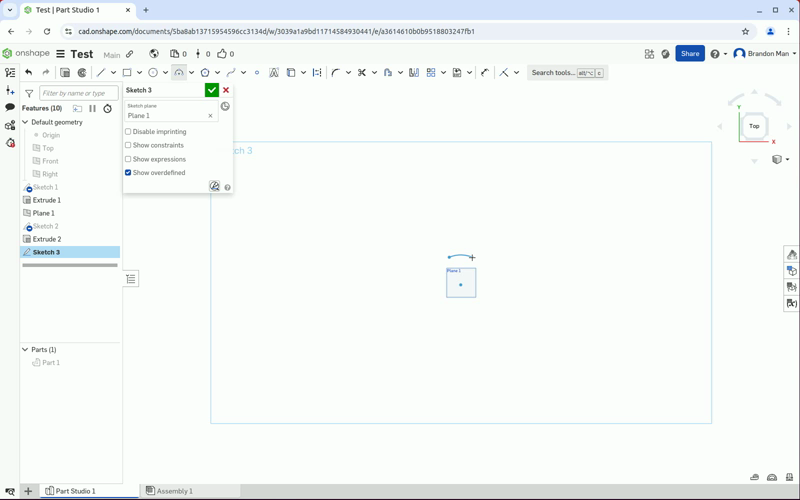
click(472, 257)
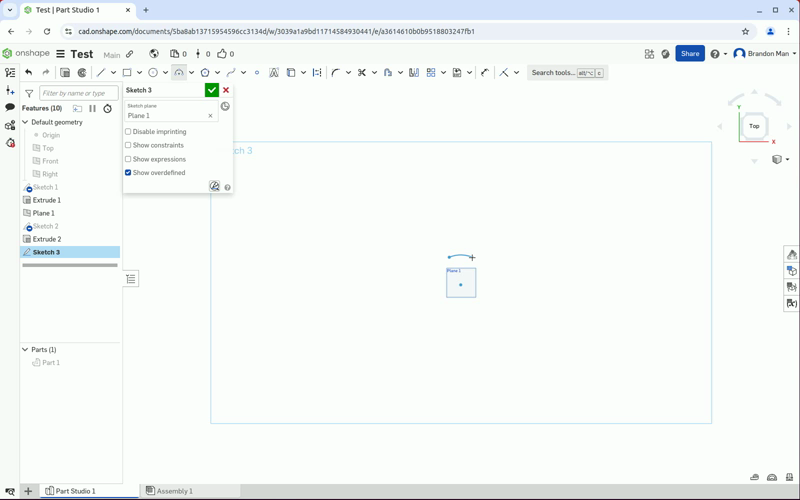
mouse_move(460, 254)
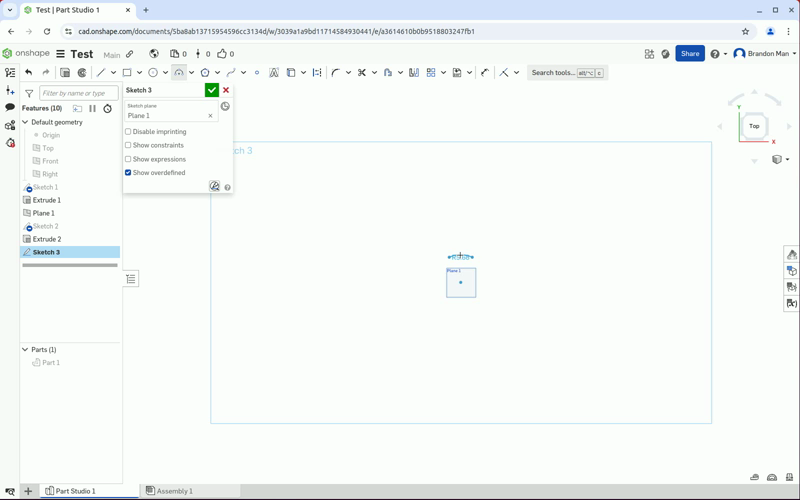
click(460, 254)
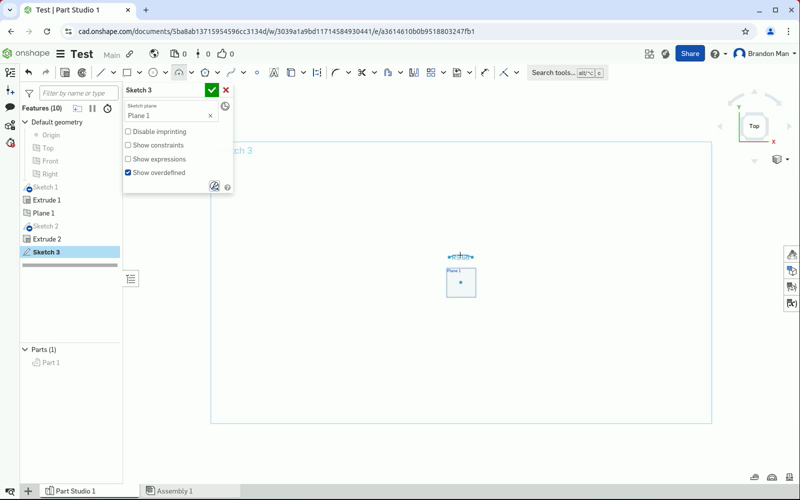
key_up(shift)
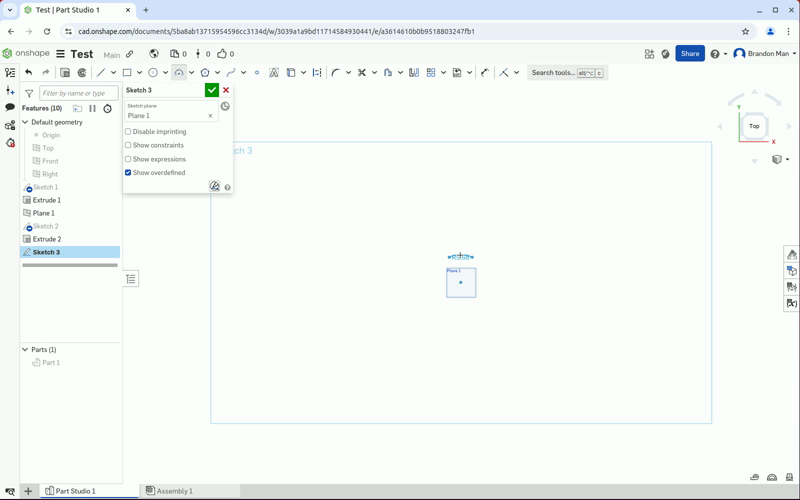
key(esc)
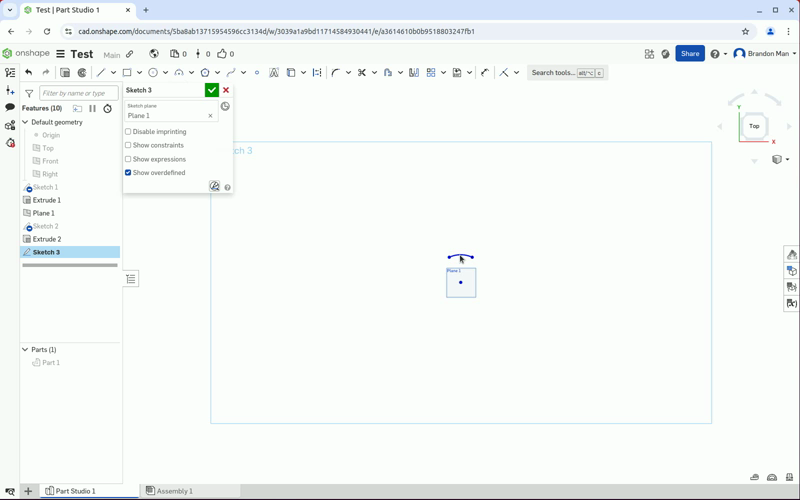
key(l)
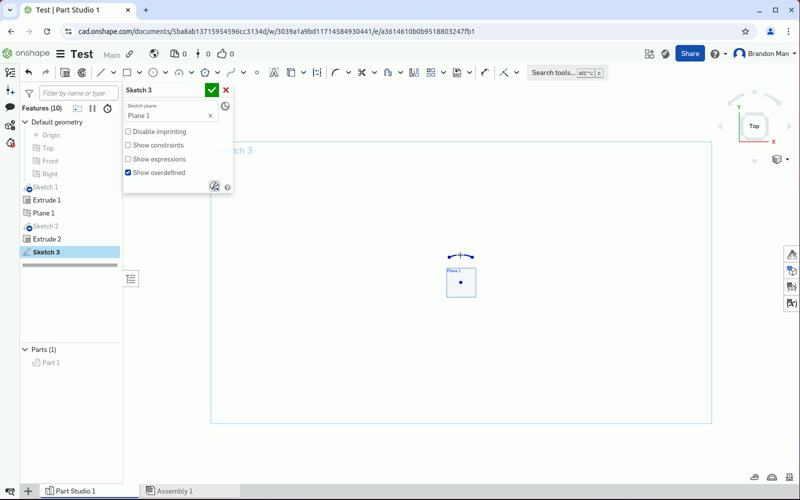
mouse_move(472, 257)
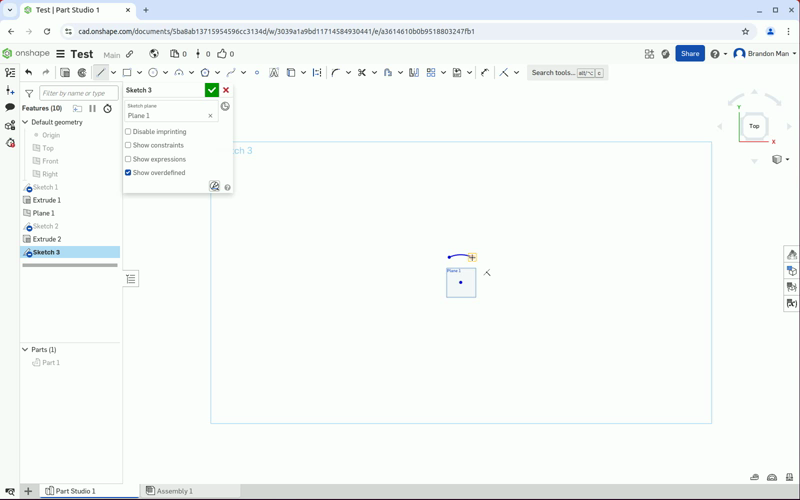
click(472, 257)
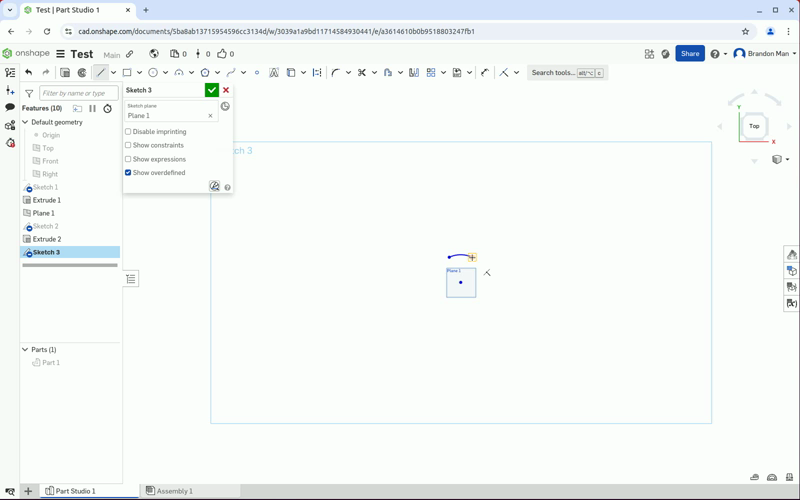
key_down(shift)
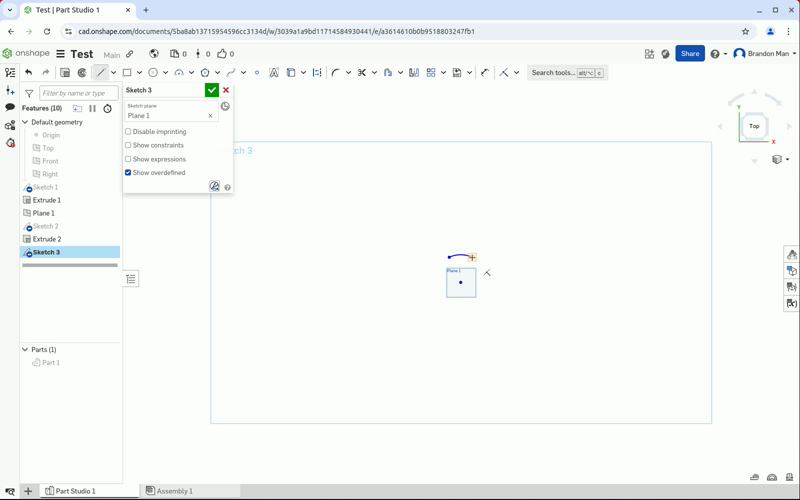
mouse_move(502, 257)
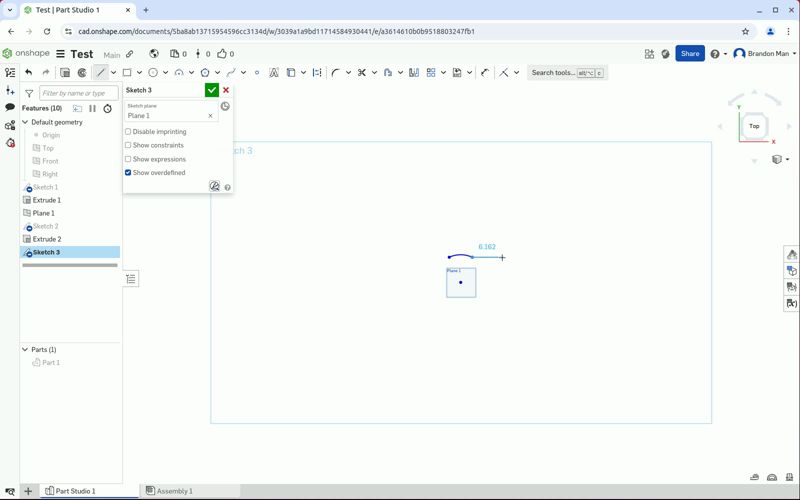
mouse_move(472, 225)
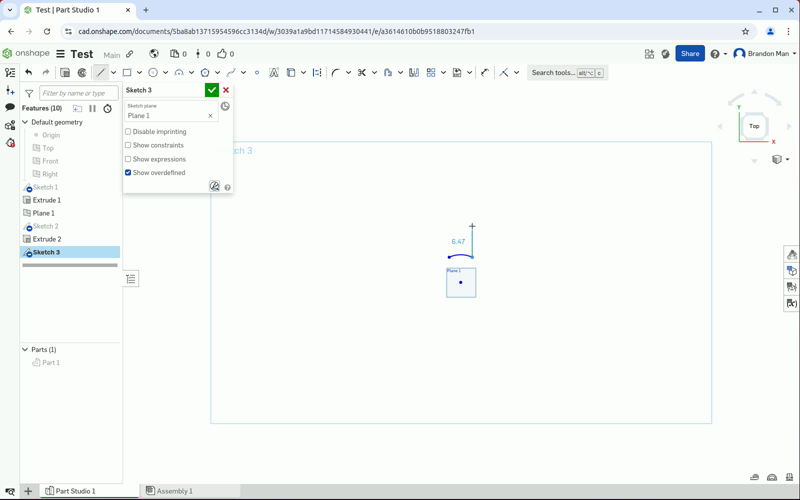
click(472, 225)
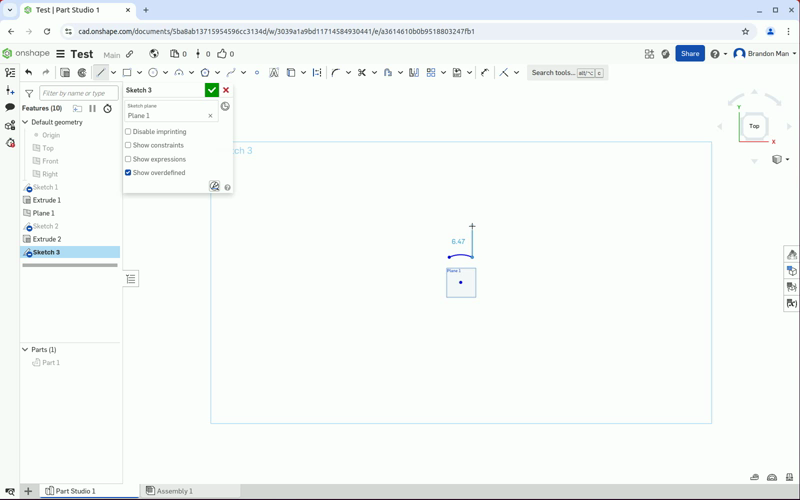
key_up(shift)
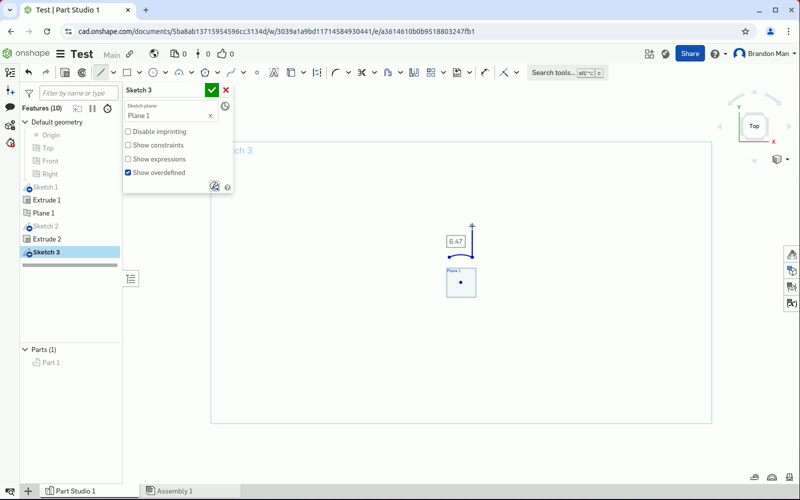
key_down(shift)
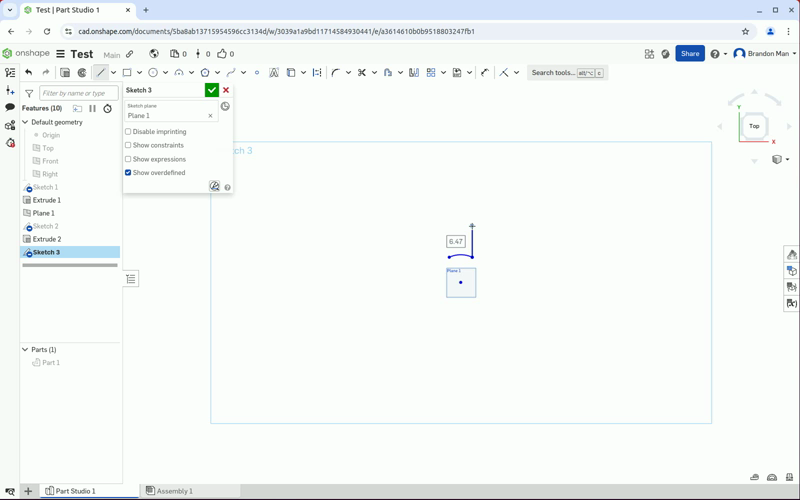
mouse_move(502, 225)
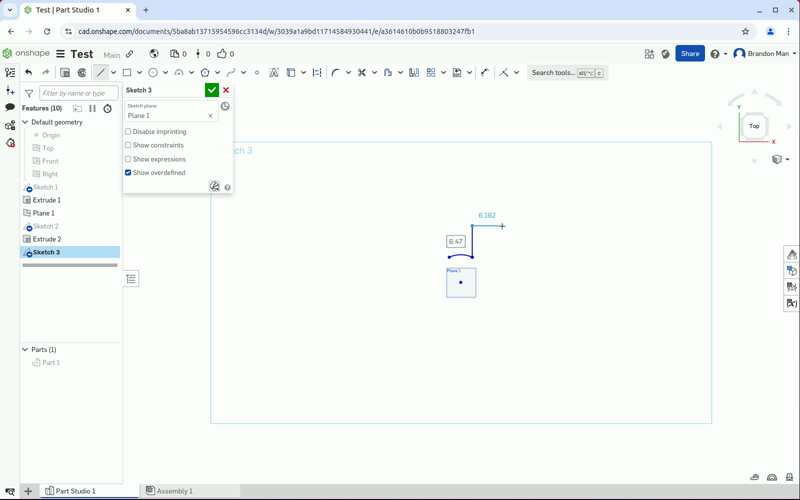
mouse_move(449, 225)
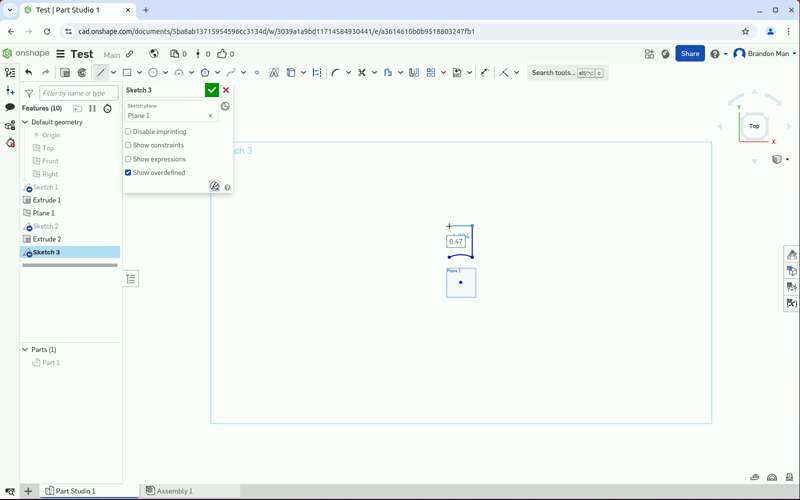
click(449, 225)
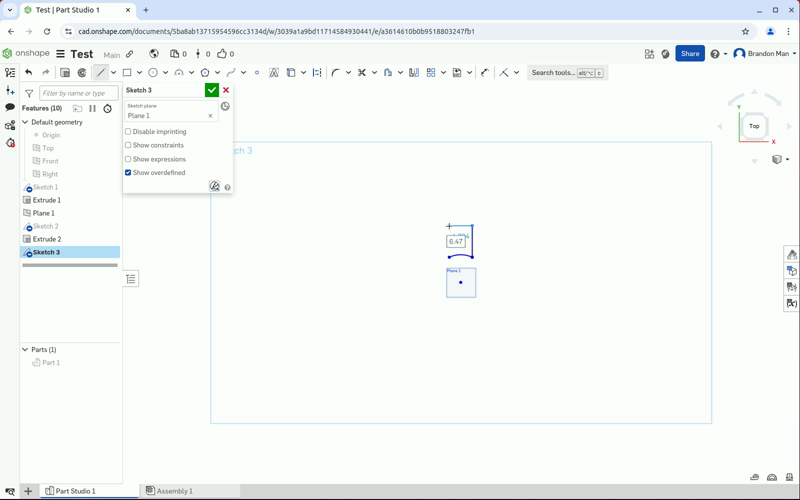
key_up(shift)
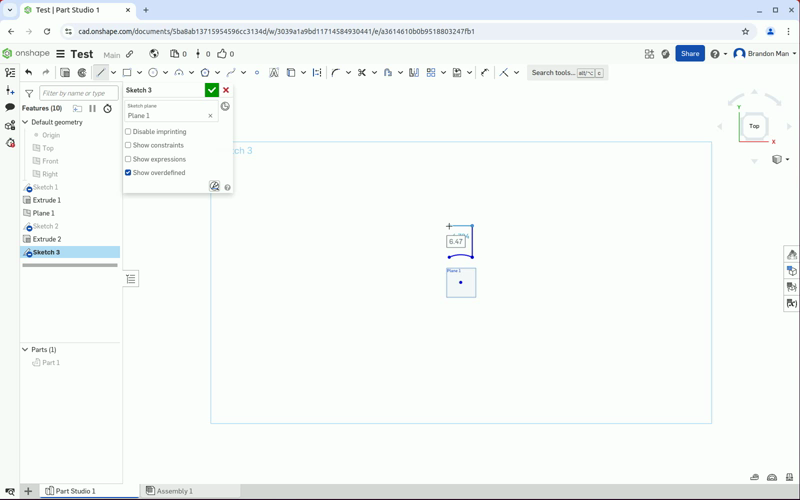
mouse_move(479, 225)
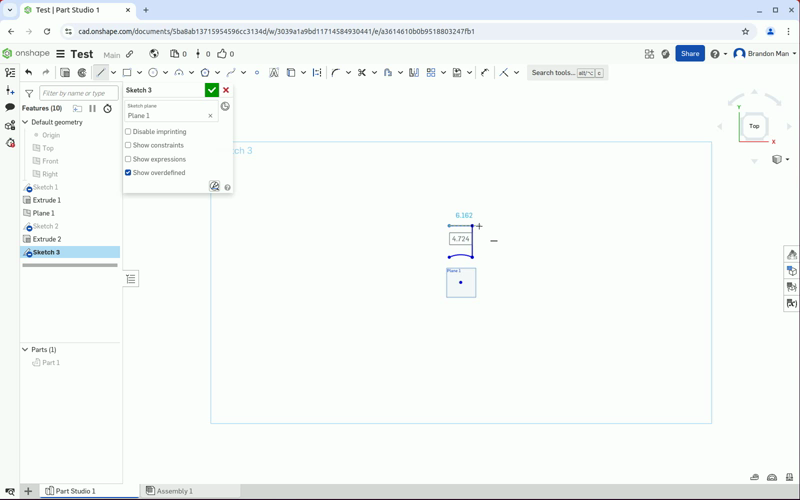
key_down(shift)
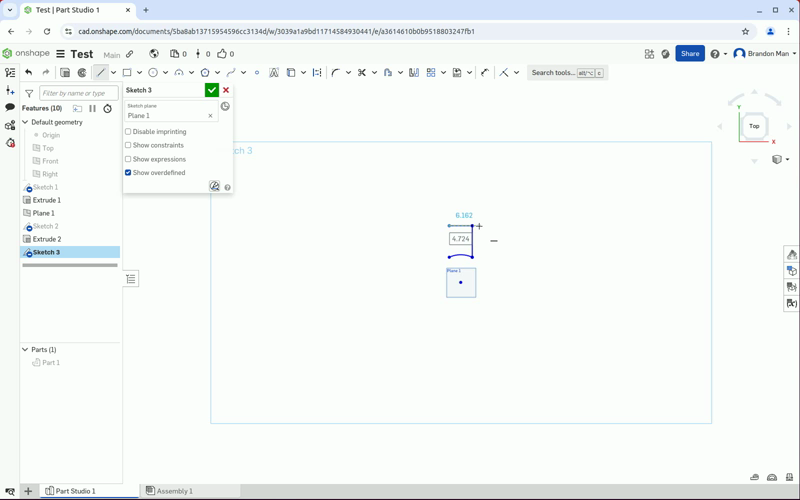
mouse_move(449, 257)
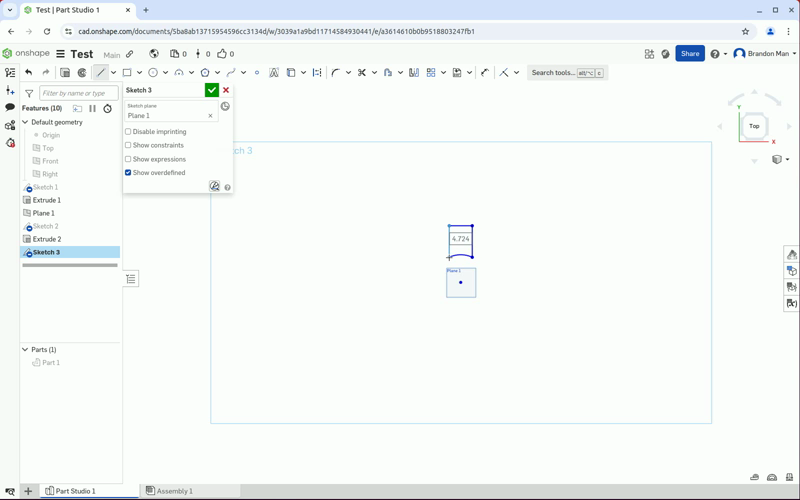
key_up(shift)
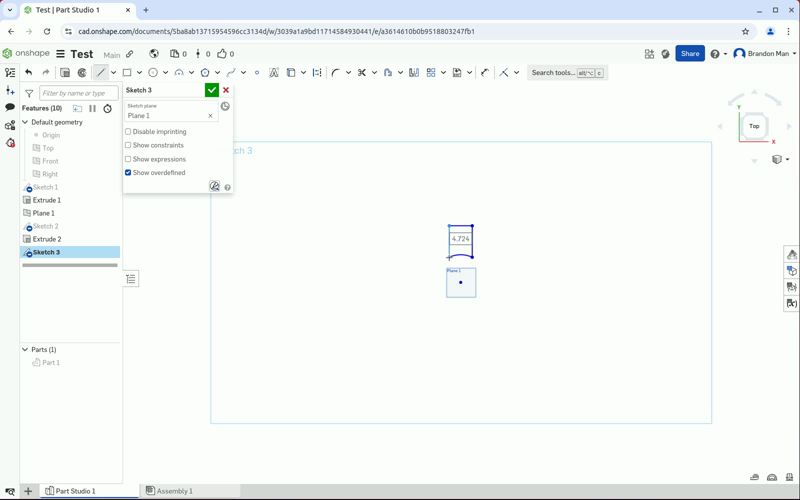
click(449, 257)
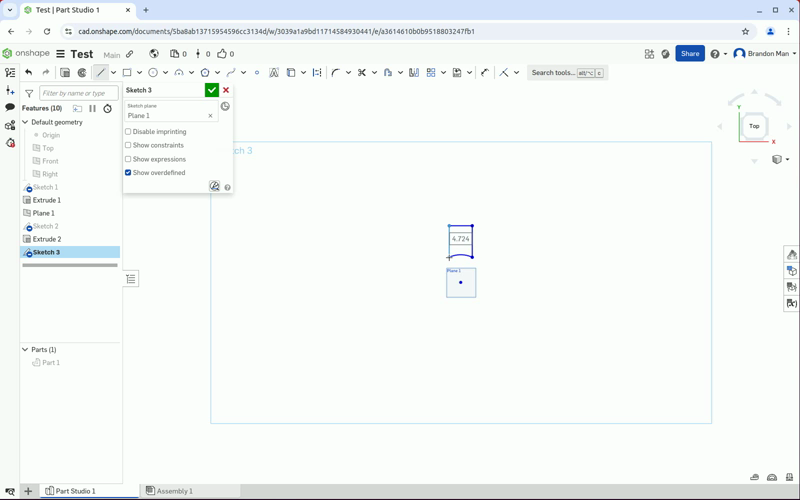
key(esc)
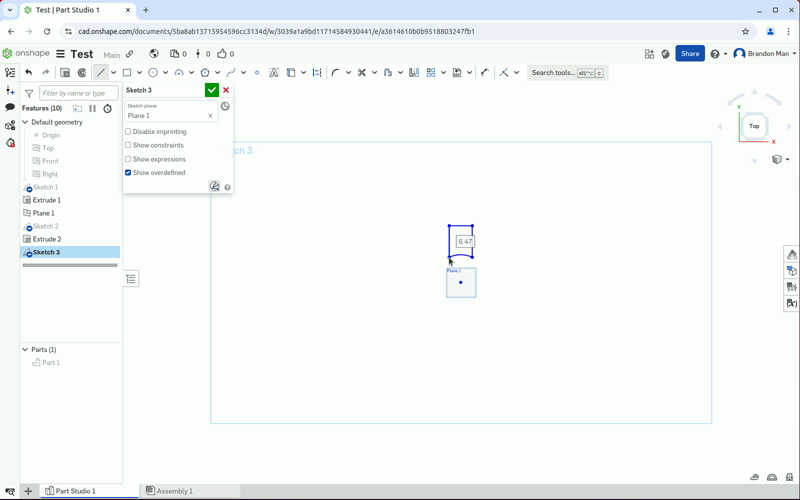
mouse_move(461, 239)
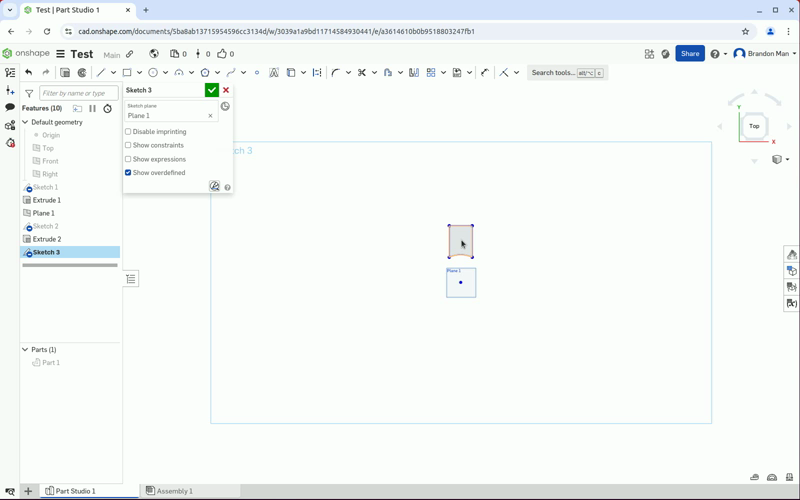
scroll(6)
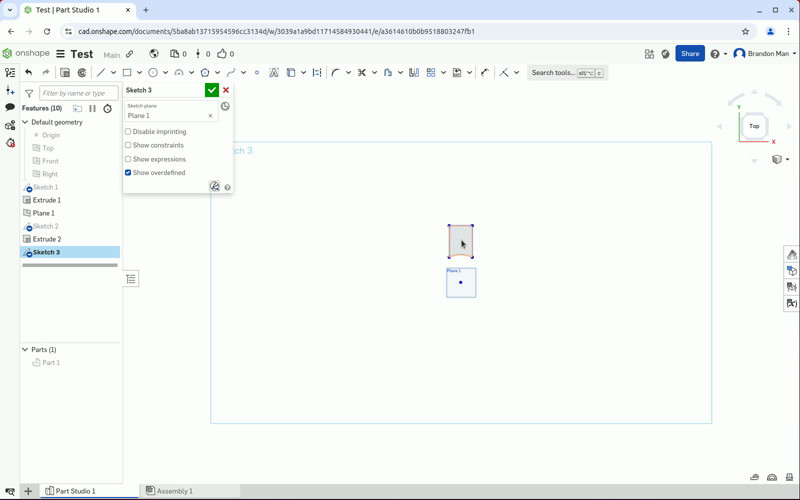
scroll(6)
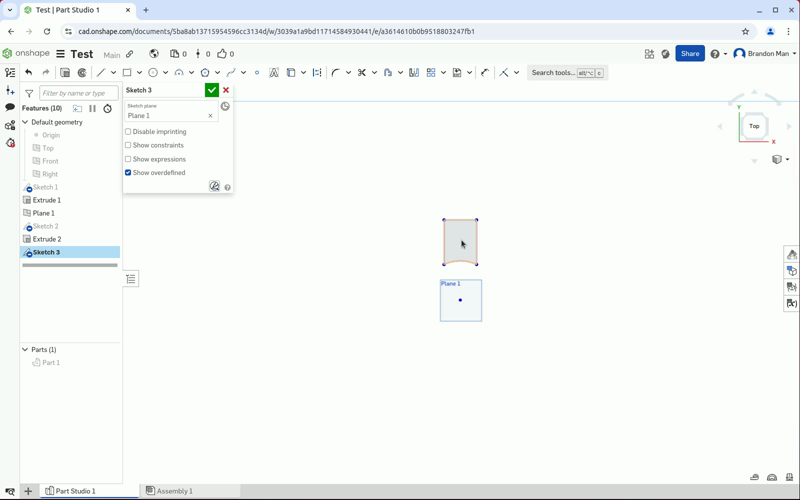
scroll(6)
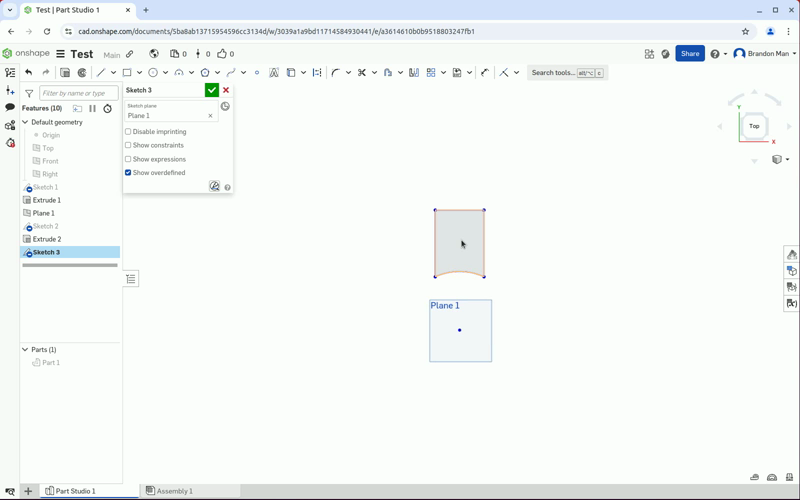
scroll(6)
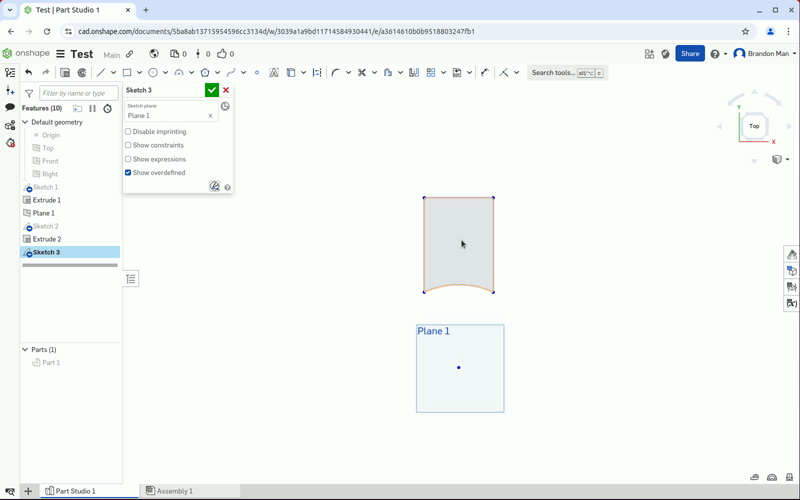
scroll(6)
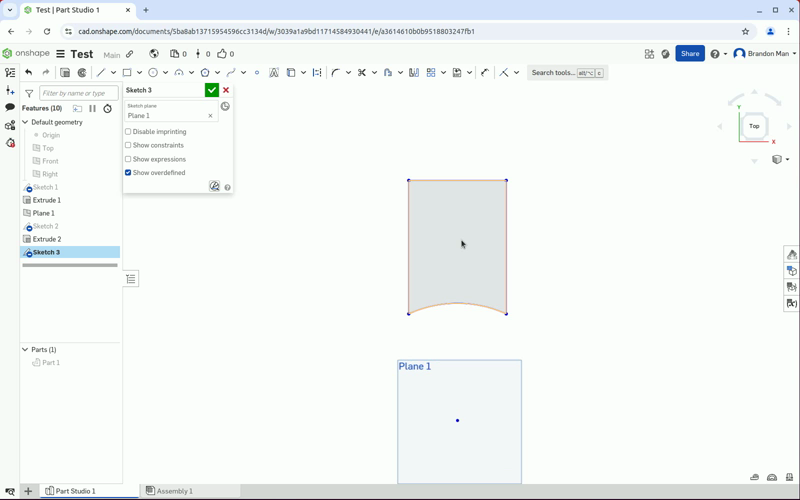
scroll(6)
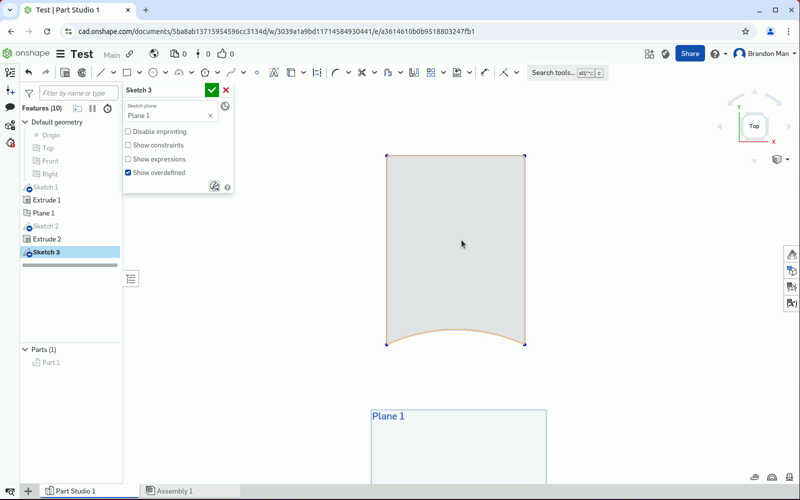
scroll(6)
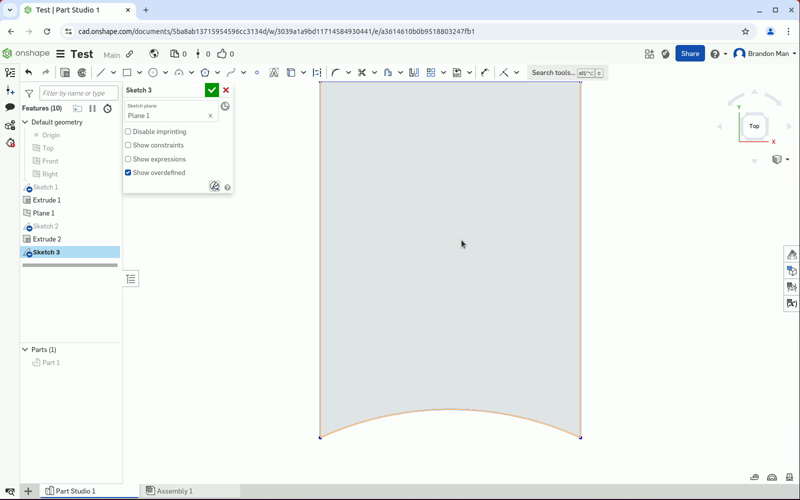
click(461, 239)
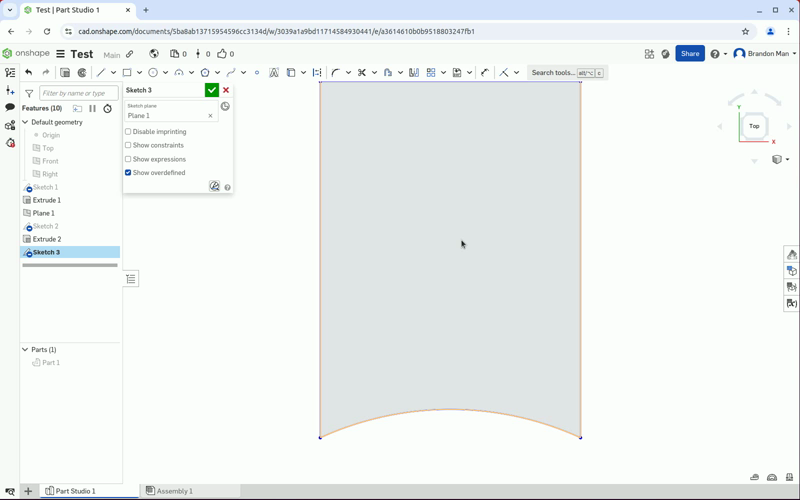
scroll(-6)
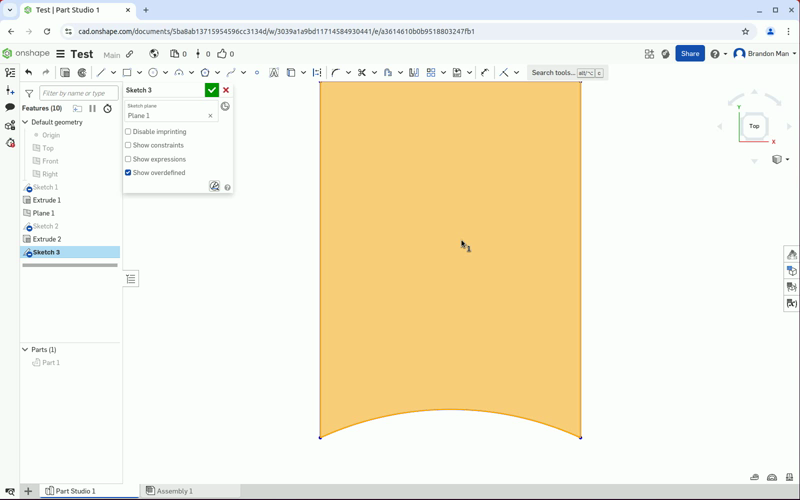
scroll(-6)
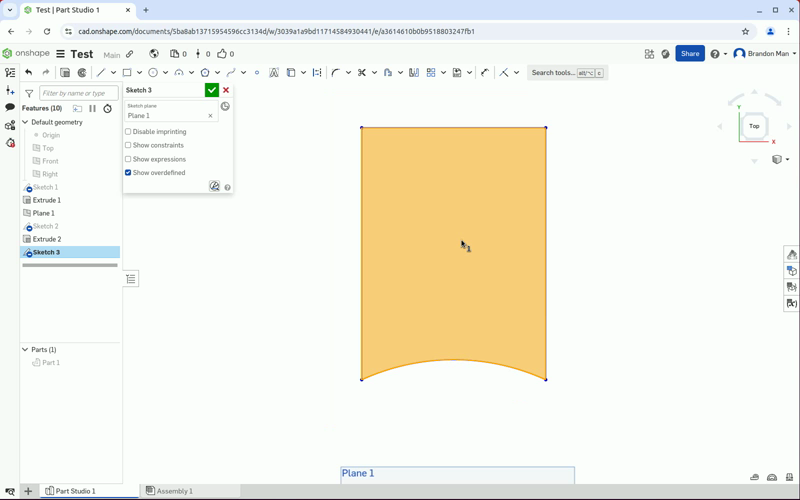
scroll(-6)
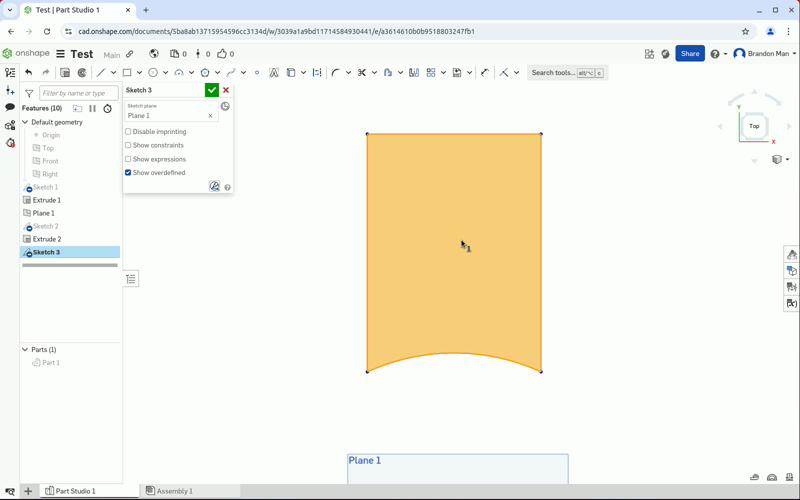
scroll(-6)
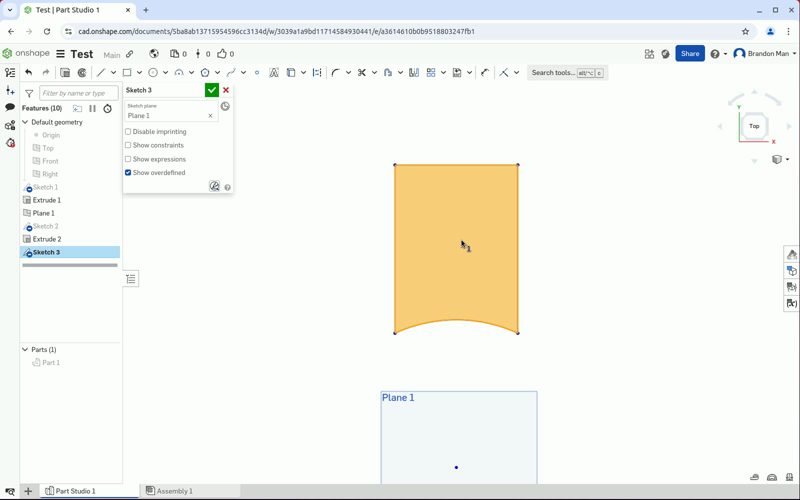
scroll(-6)
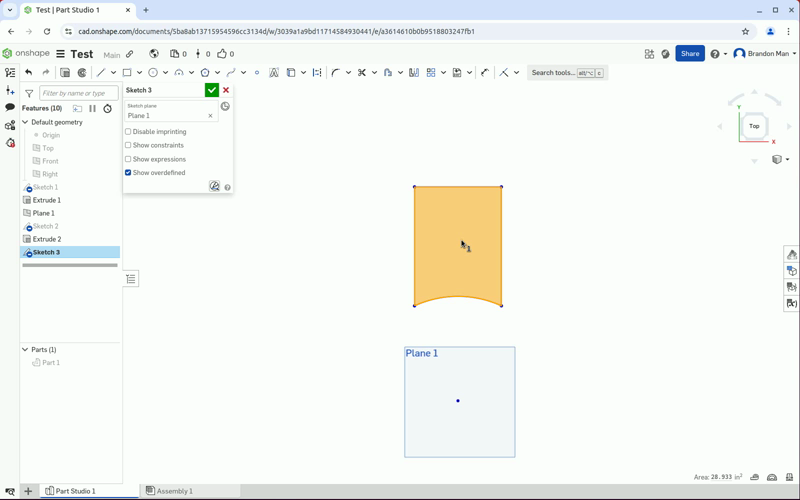
scroll(-6)
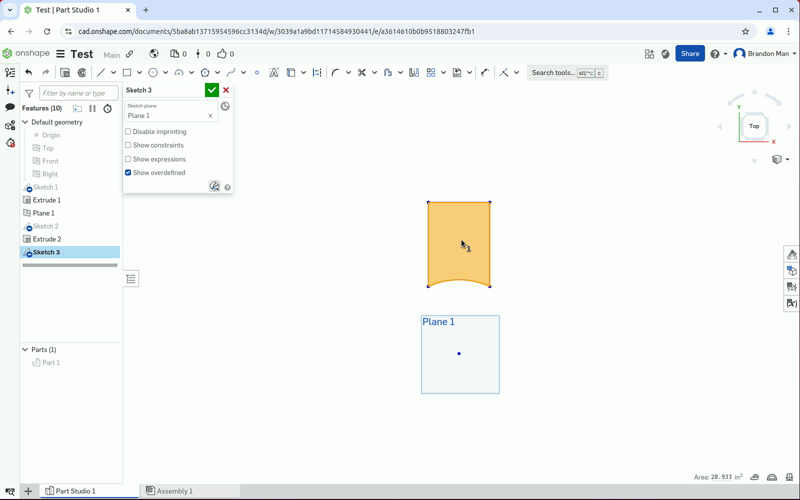
scroll(-6)
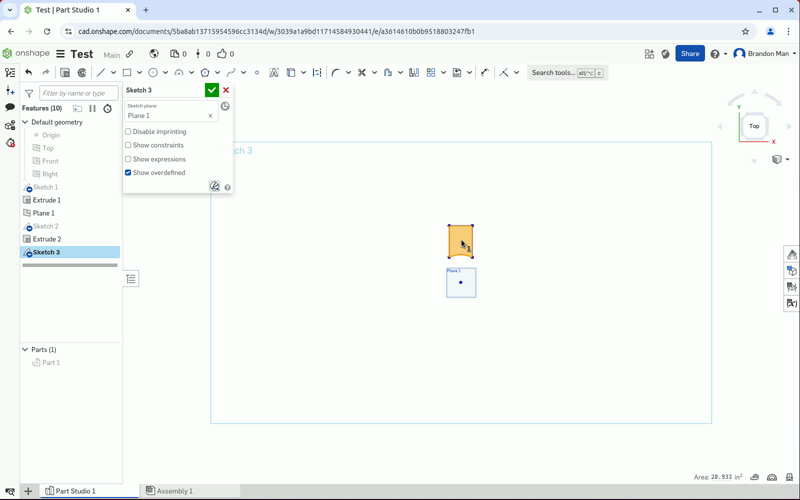
mouse_move(73, 352)
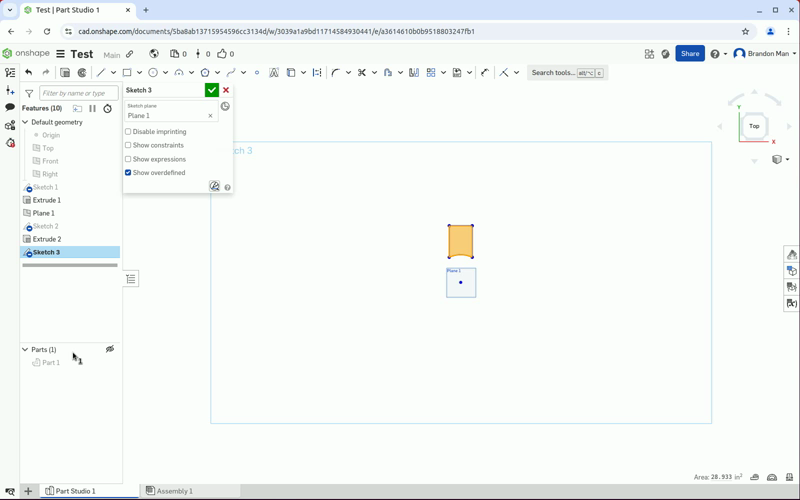
key(shift+y)
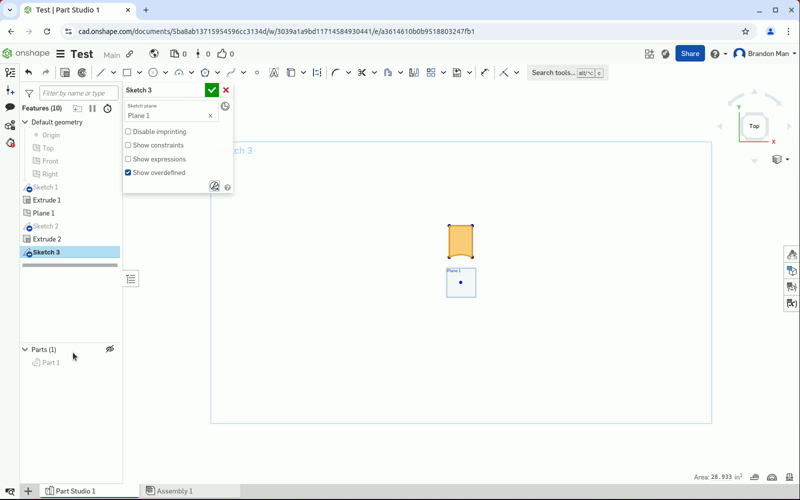
key(shift+e)
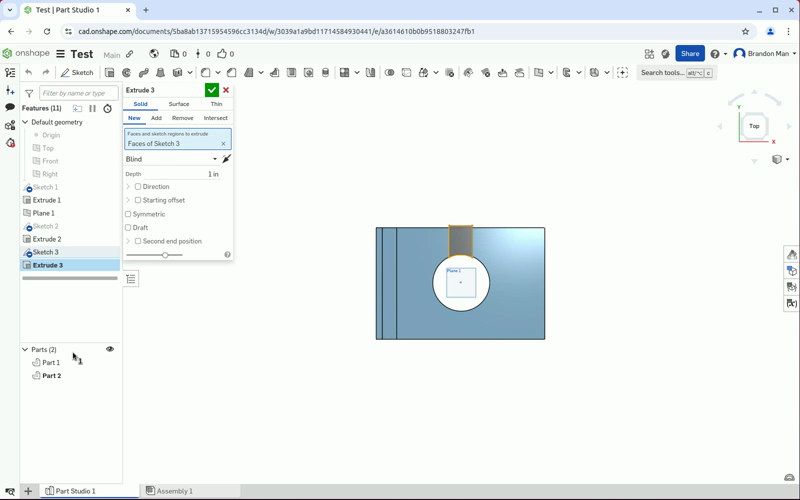
mouse_move(143, 106)
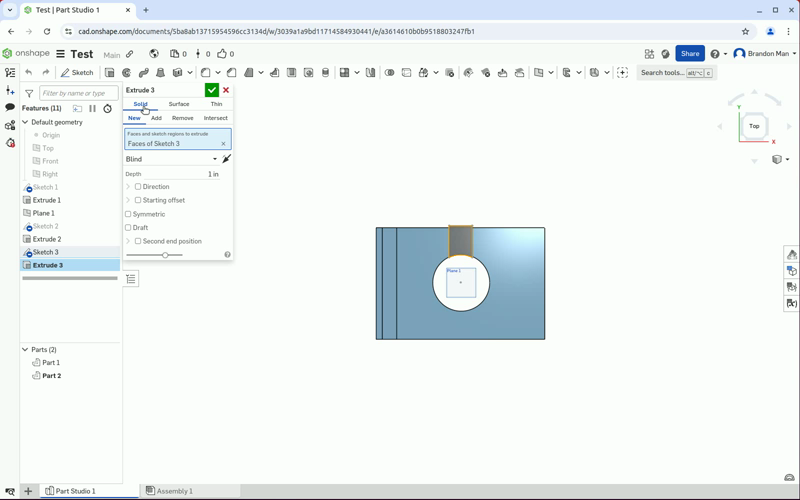
click(143, 106)
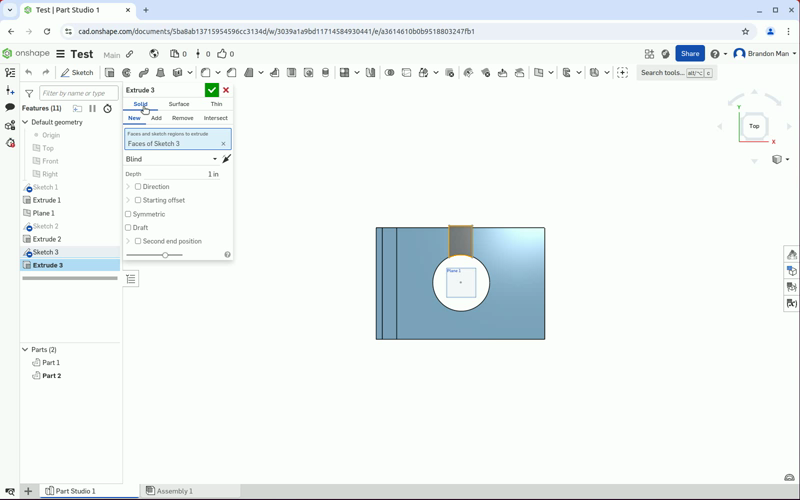
mouse_move(186, 120)
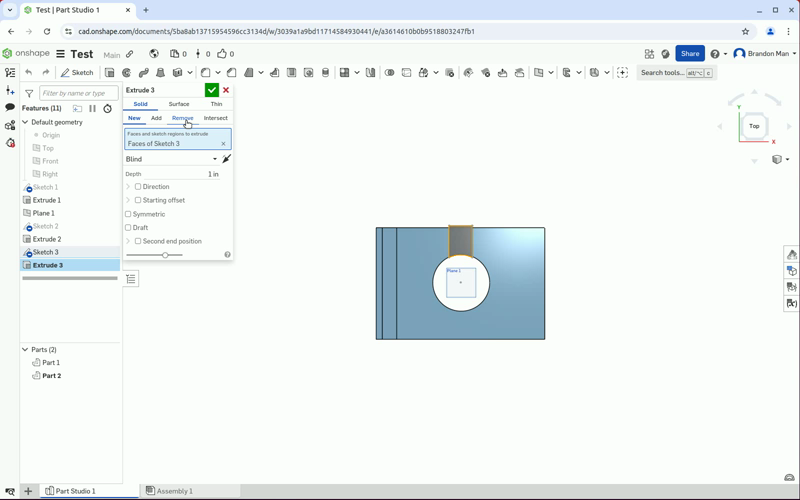
click(186, 120)
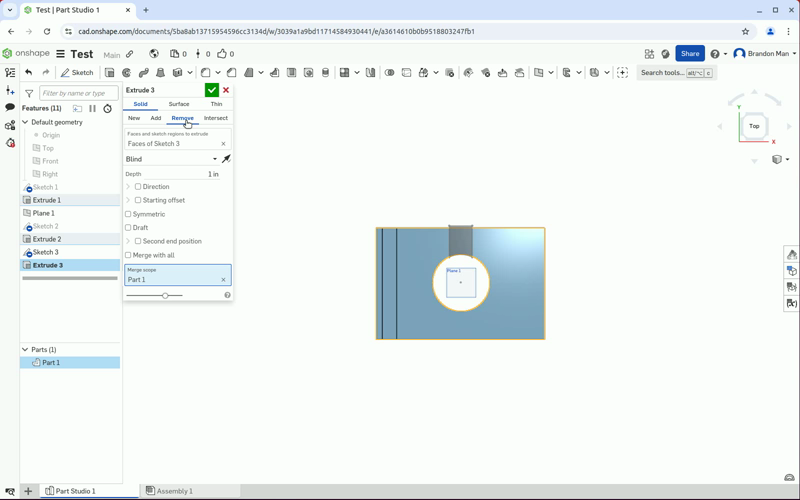
key(tab, 4)
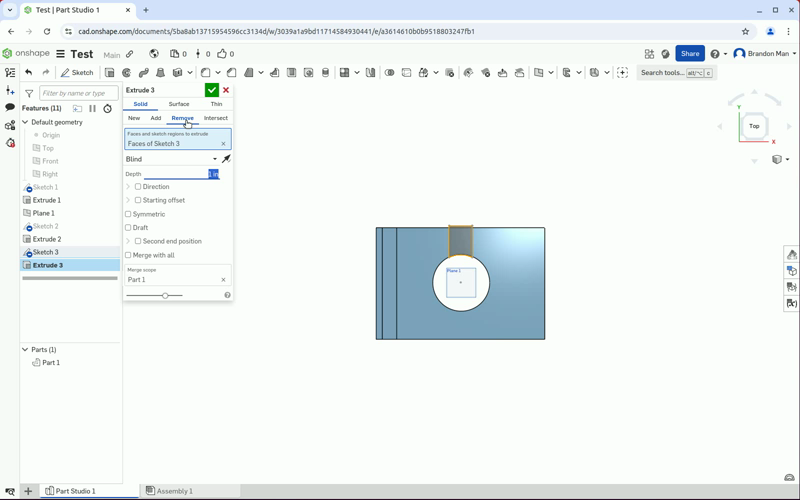
text(1.204)
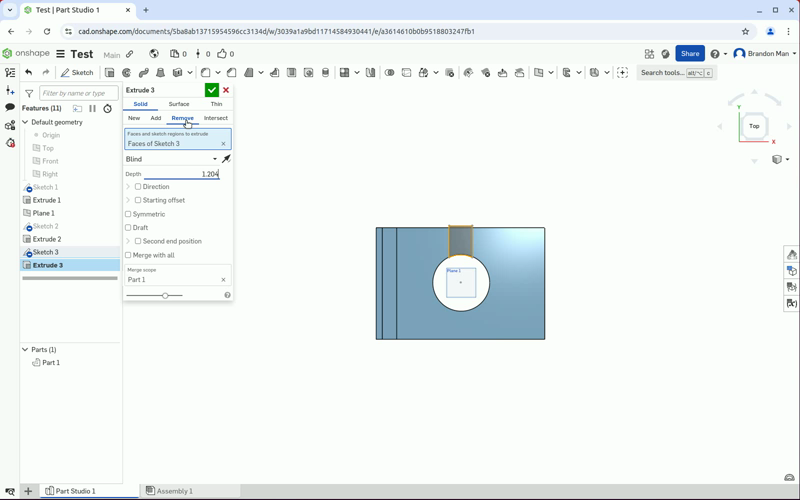
key(tab, 6)
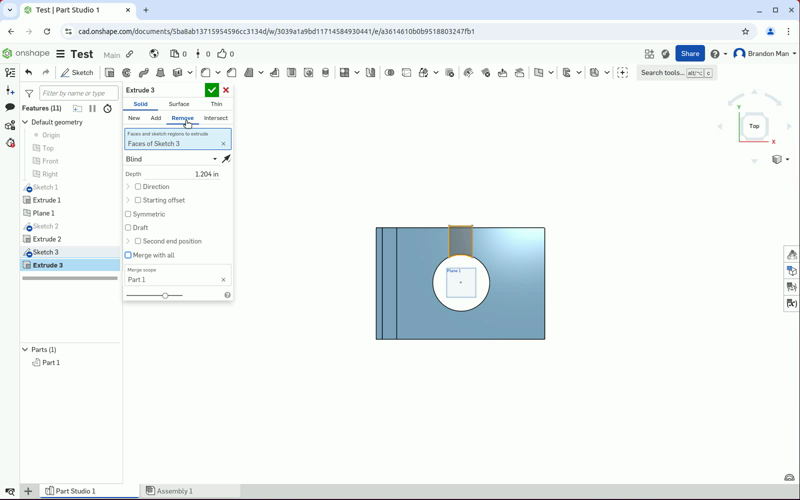
key(space)
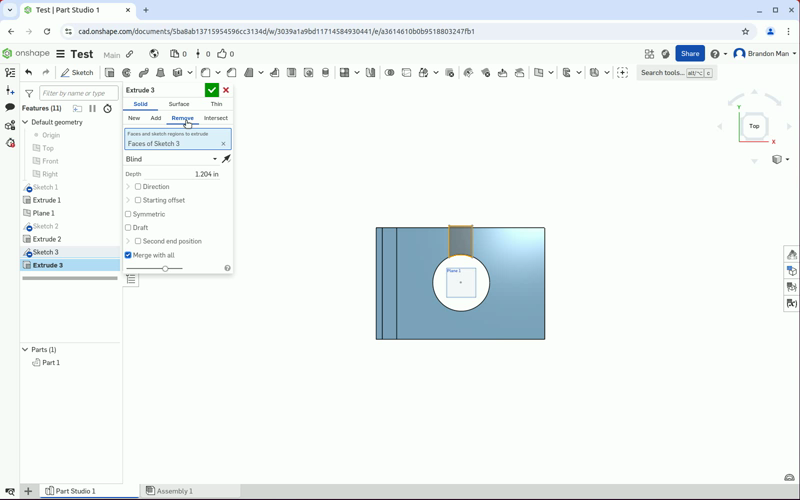
key(enter)
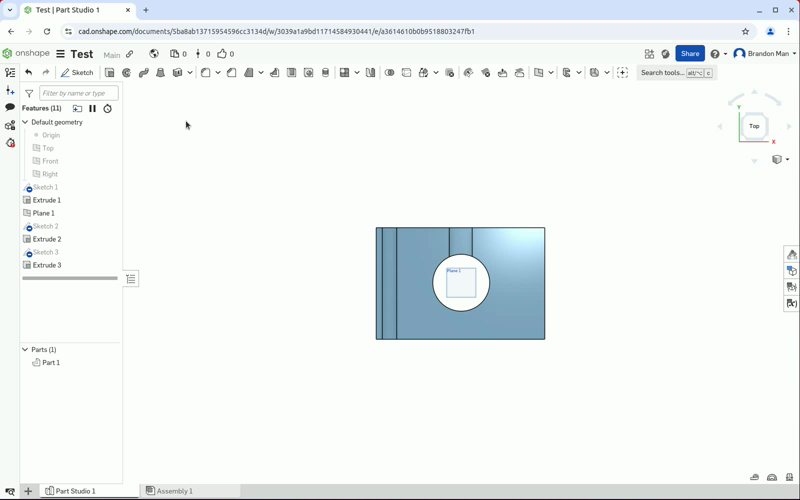
key(shift+h)
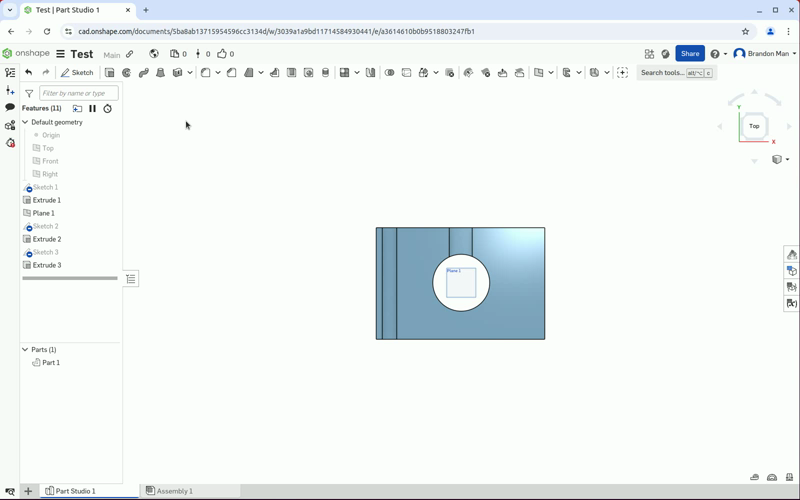
key(shift+h)
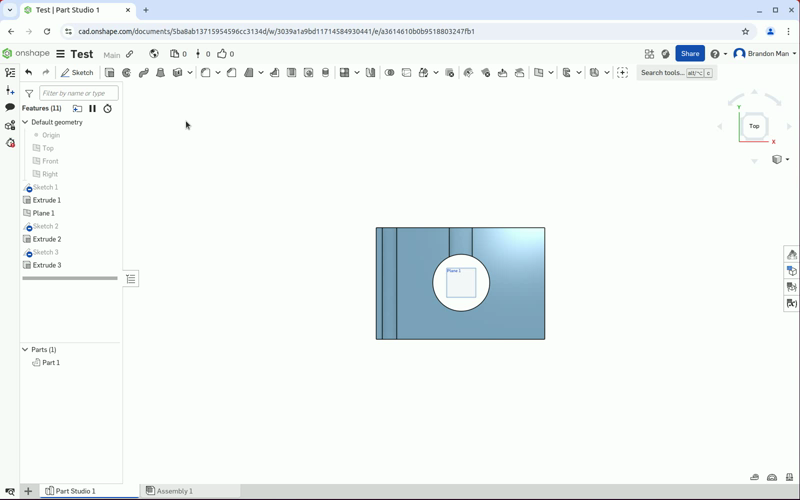
mouse_move(73, 189)
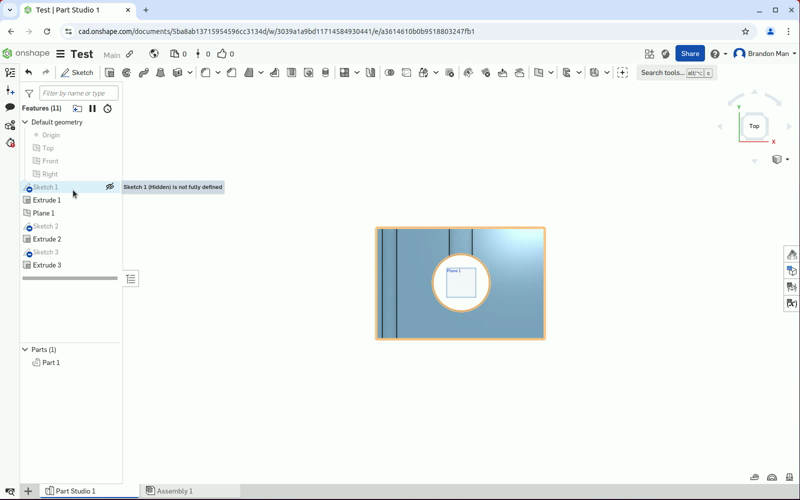
click(73, 189)
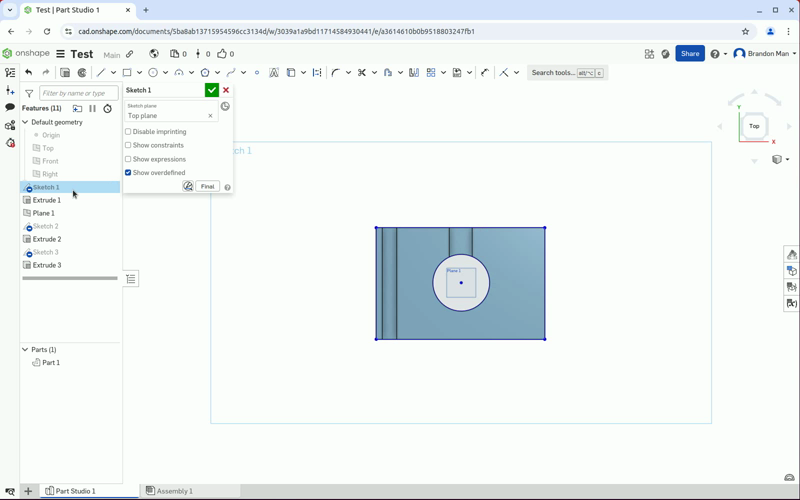
mouse_move(229, 92)
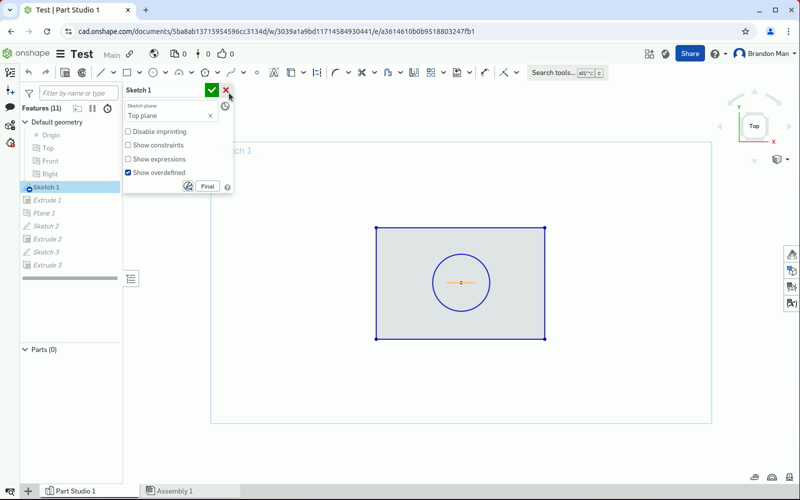
click(229, 92)
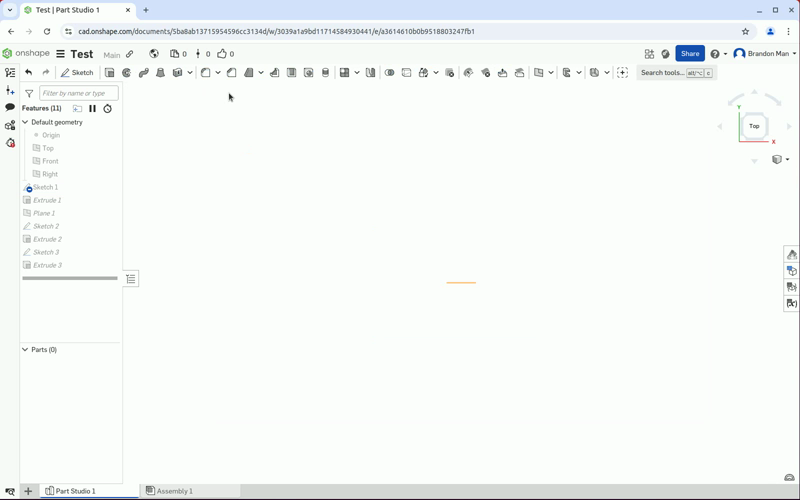
key(shift+s)
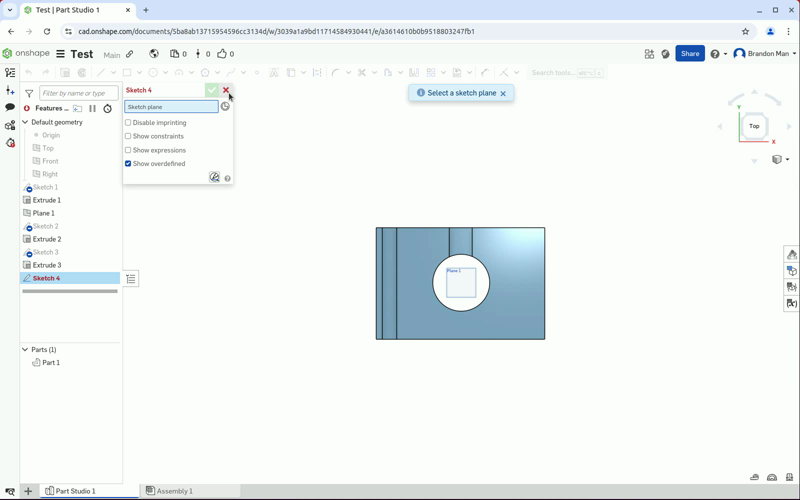
mouse_move(73, 215)
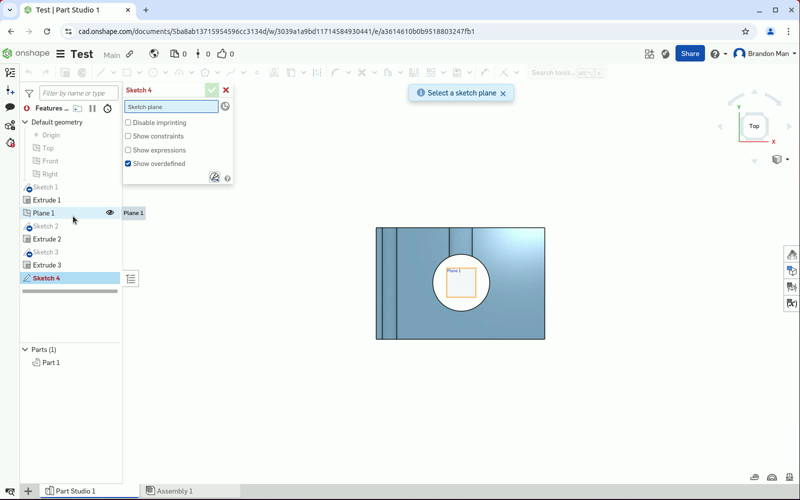
click(73, 215)
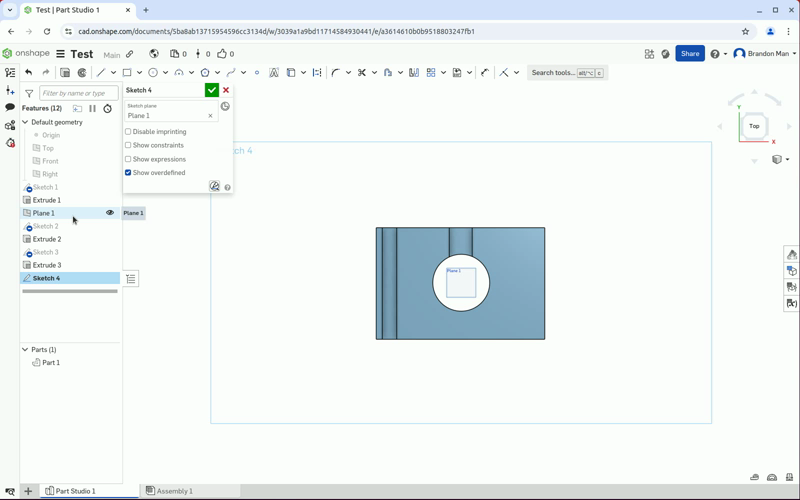
mouse_move(73, 352)
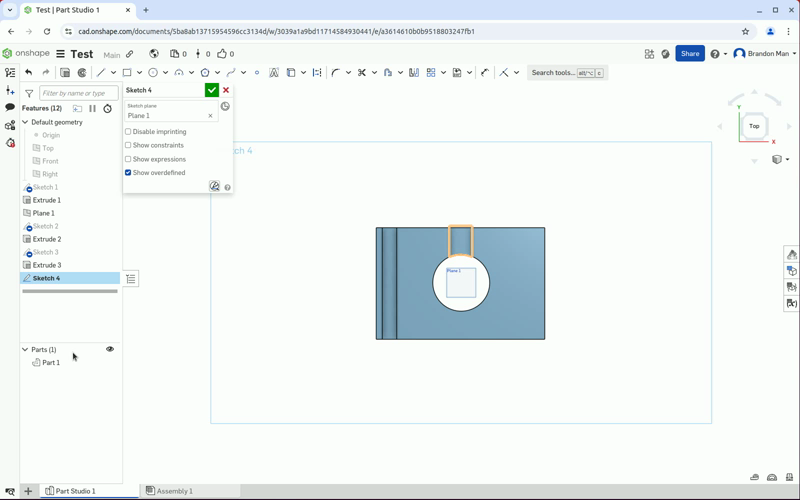
key(y)
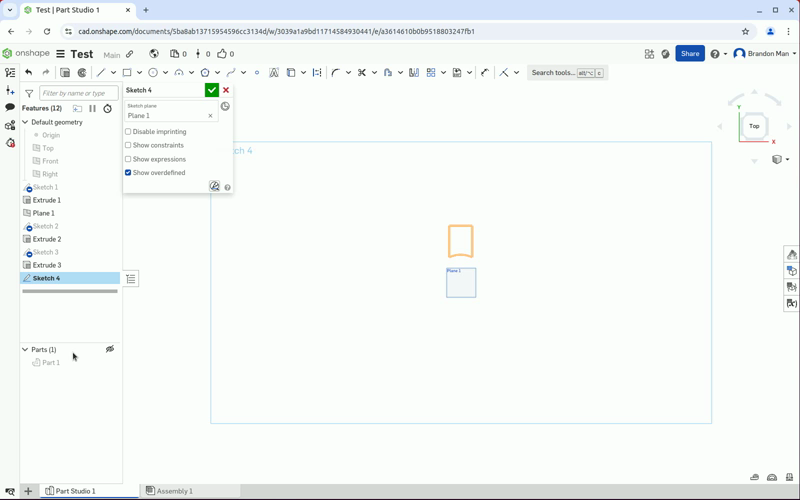
key(l)
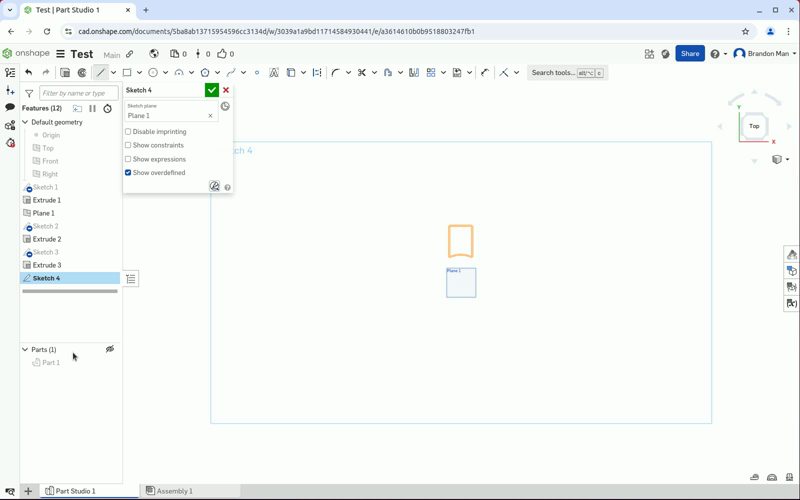
key_down(shift)
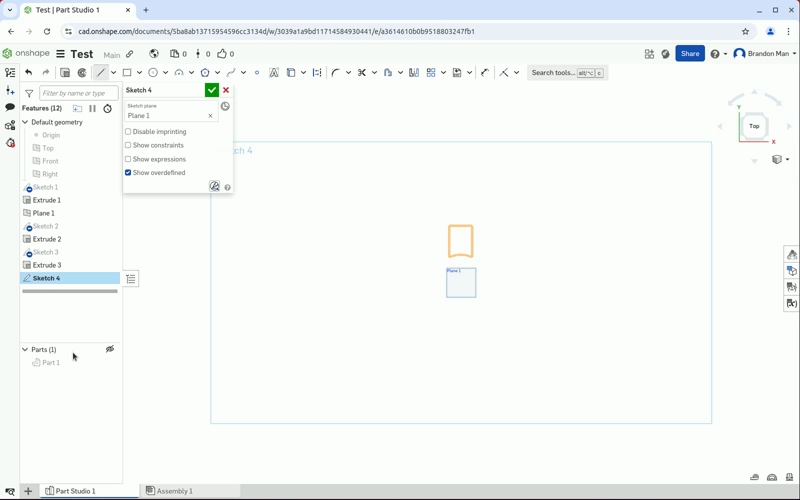
mouse_move(449, 339)
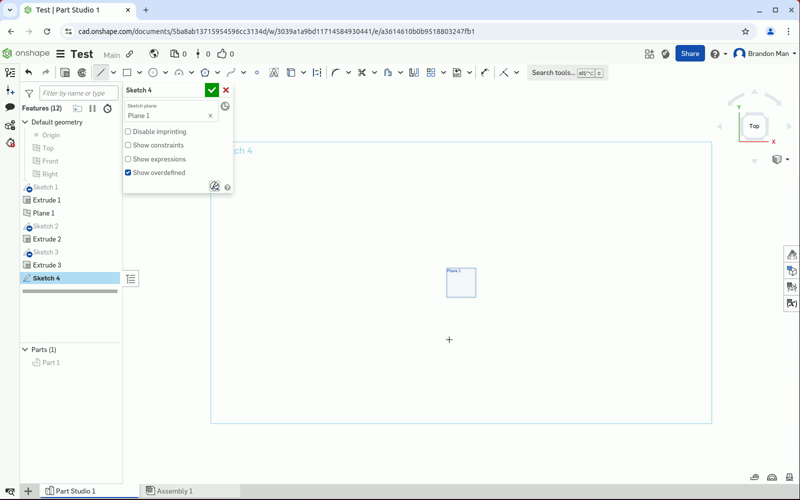
click(449, 339)
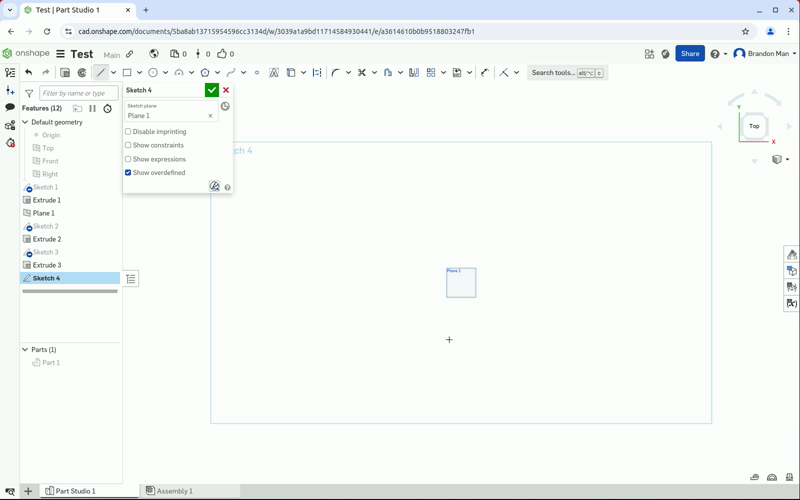
key_up(shift)
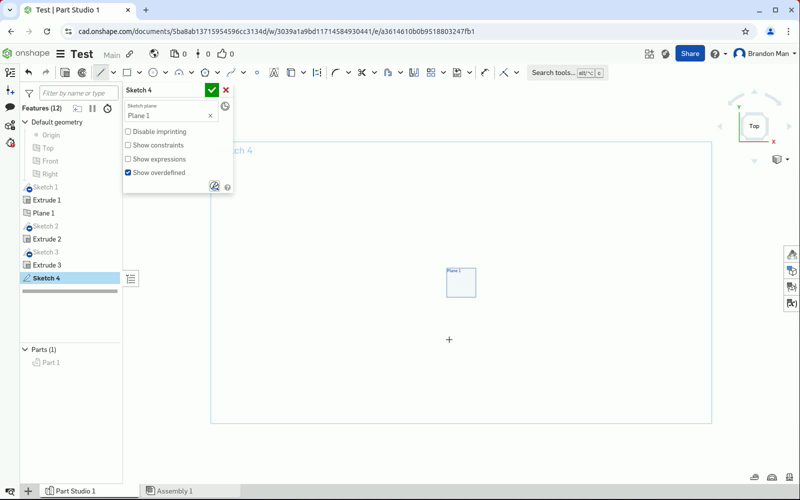
key_down(shift)
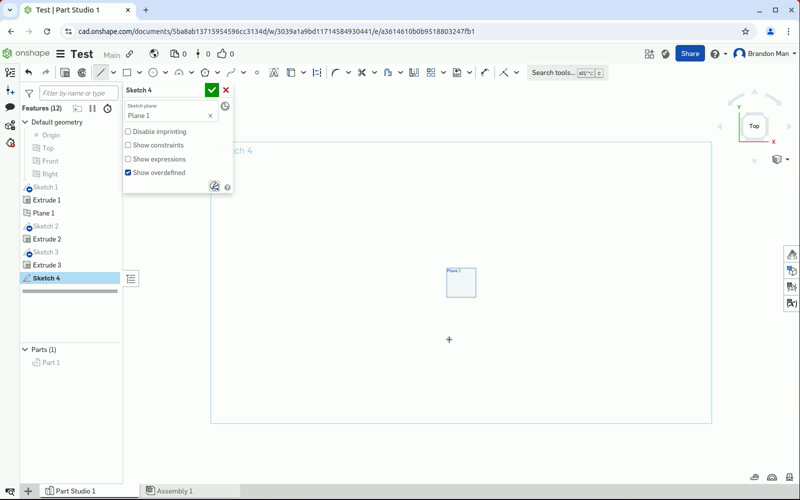
mouse_move(479, 339)
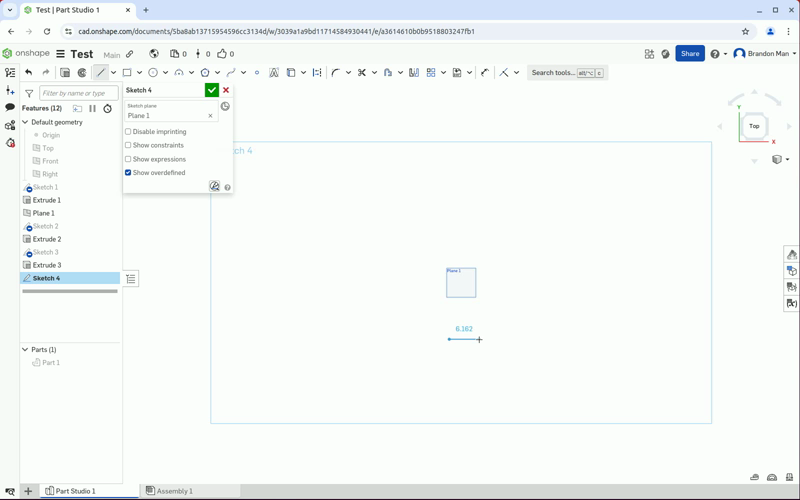
mouse_move(472, 339)
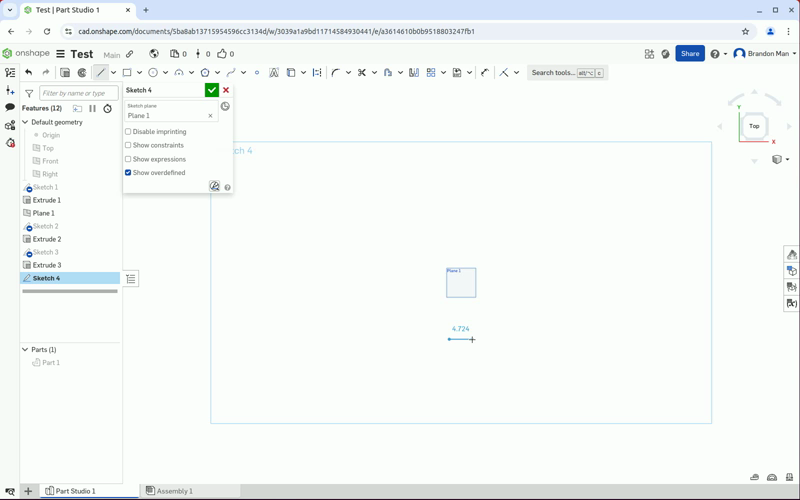
click(472, 339)
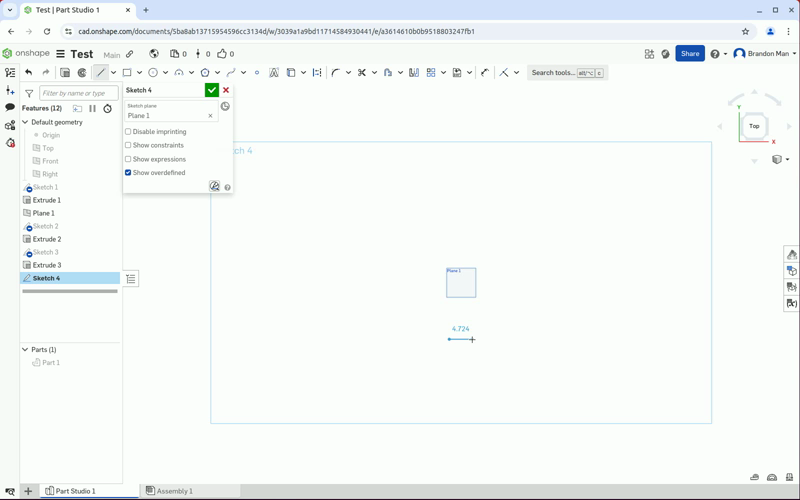
key_up(shift)
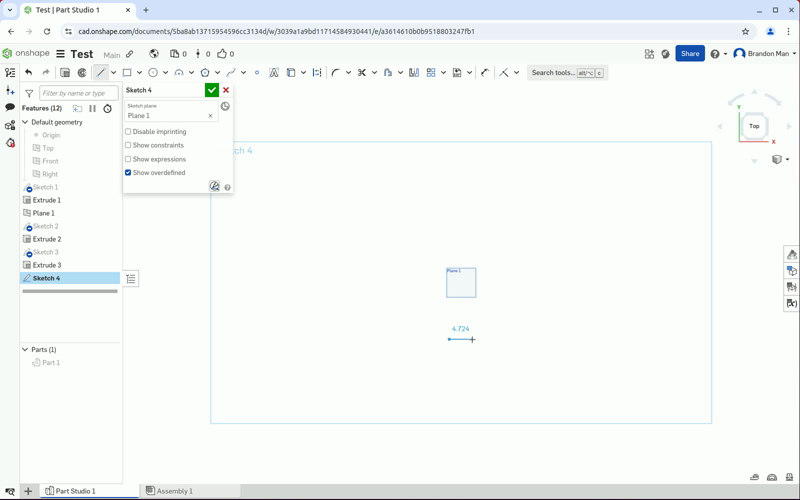
key_down(shift)
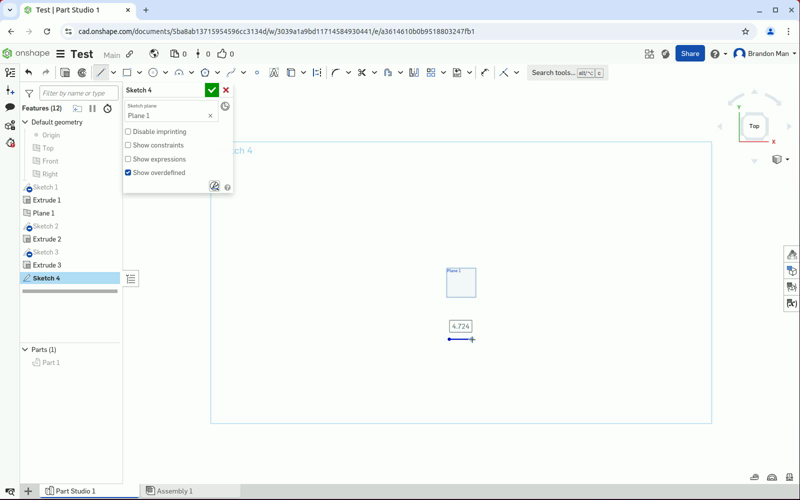
mouse_move(502, 339)
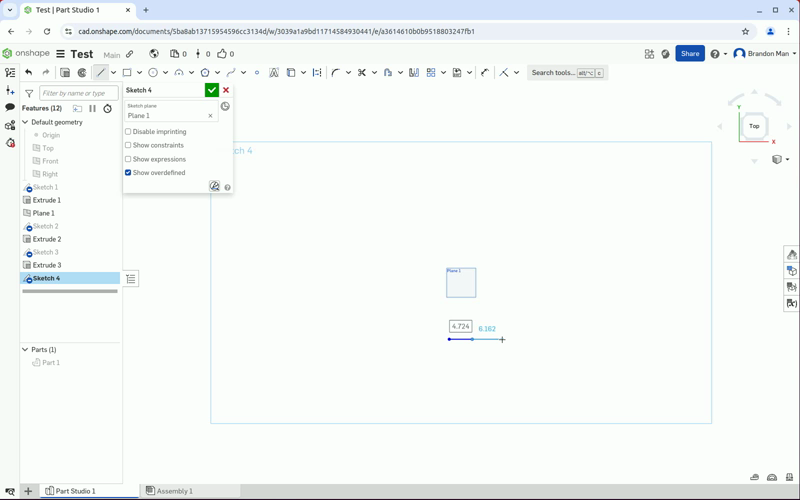
mouse_move(472, 307)
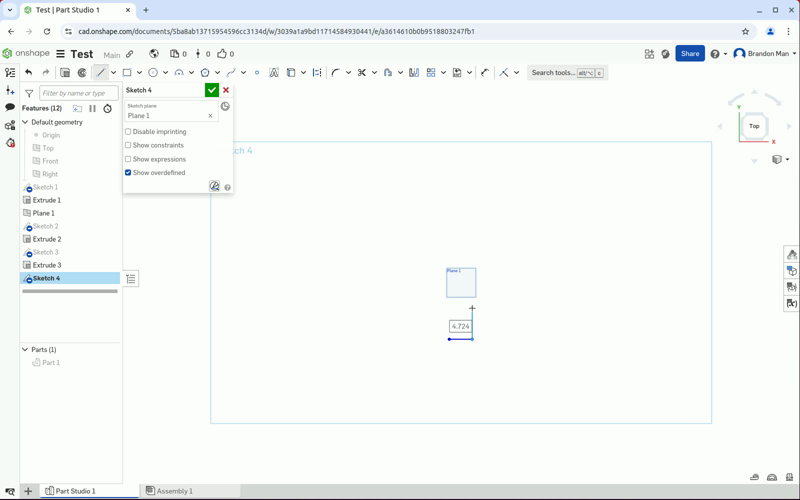
click(472, 307)
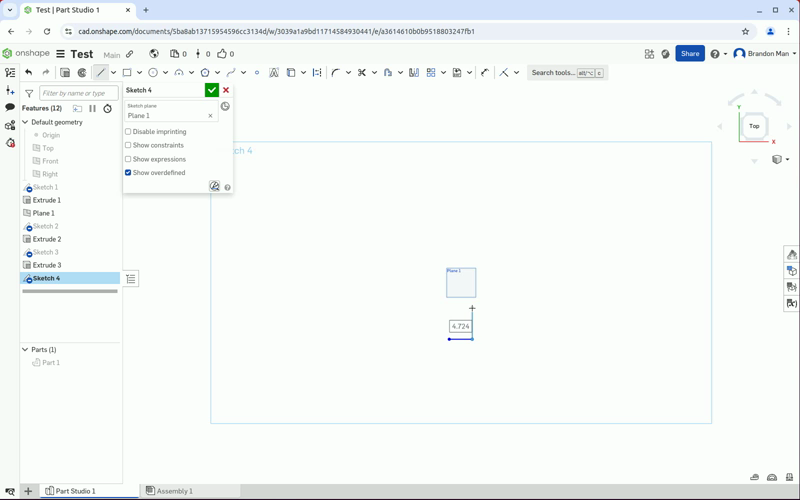
key_up(shift)
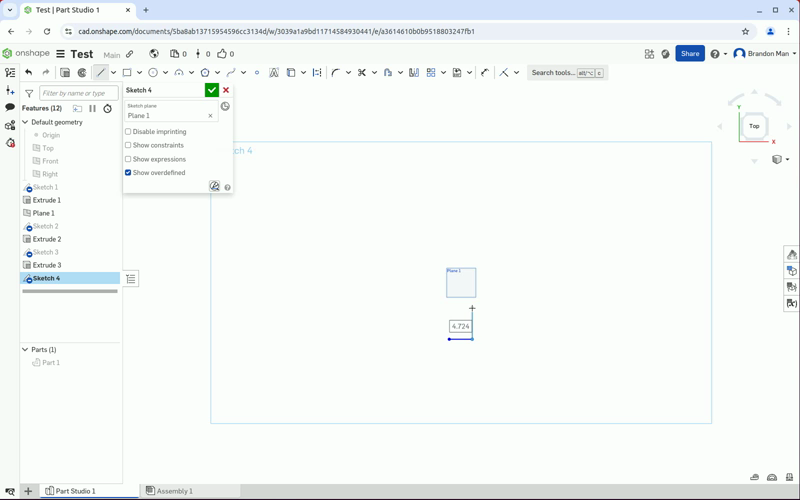
key(esc)
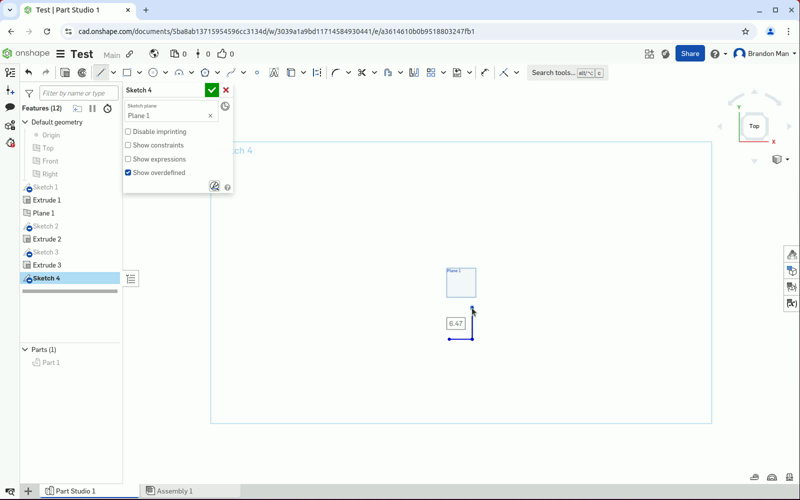
key(a)
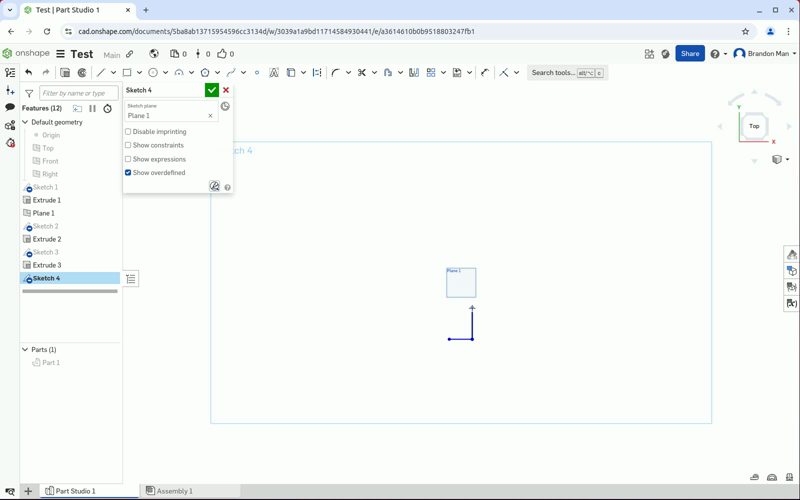
mouse_move(472, 307)
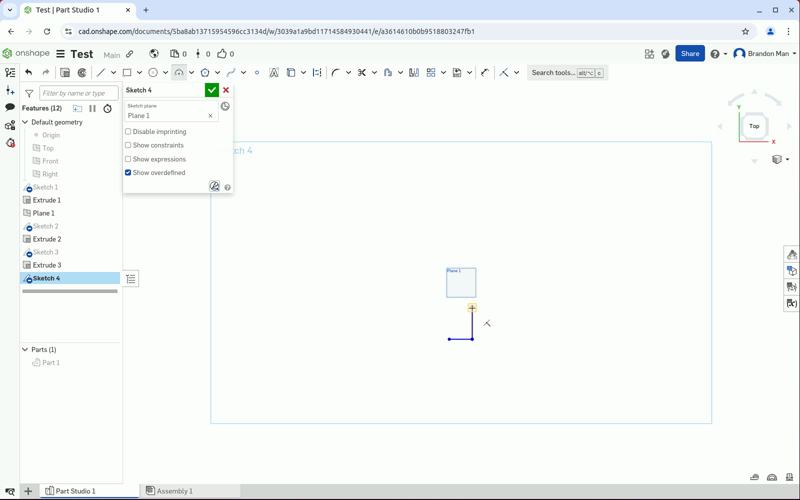
click(472, 307)
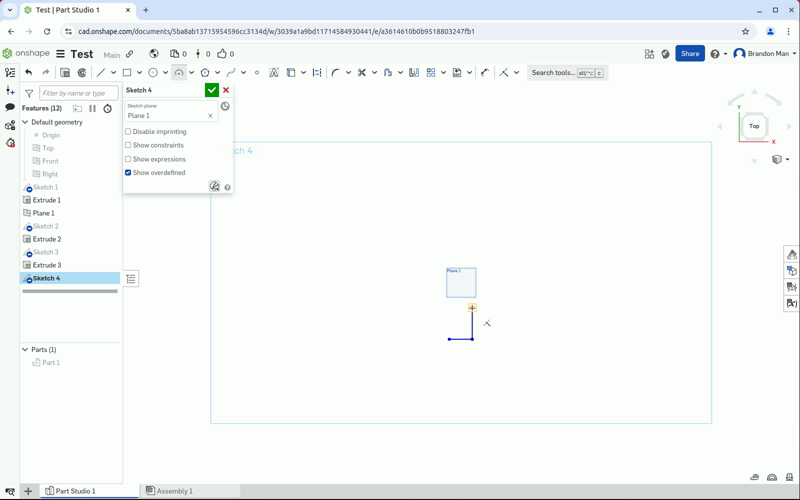
key_down(shift)
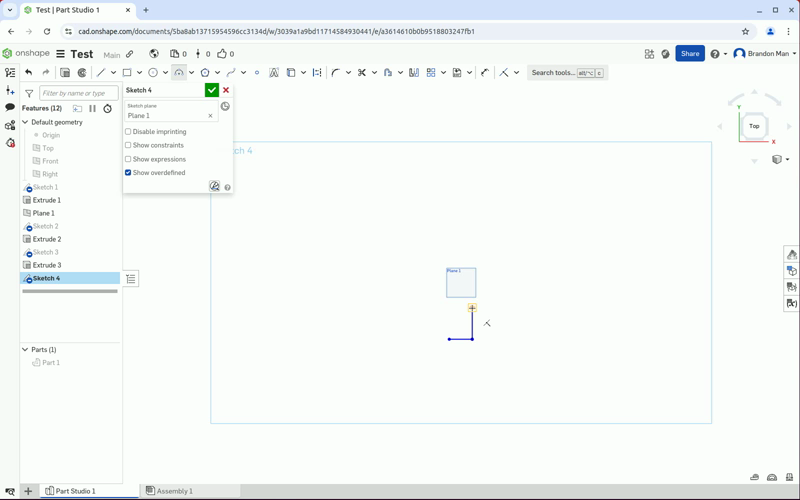
mouse_move(449, 307)
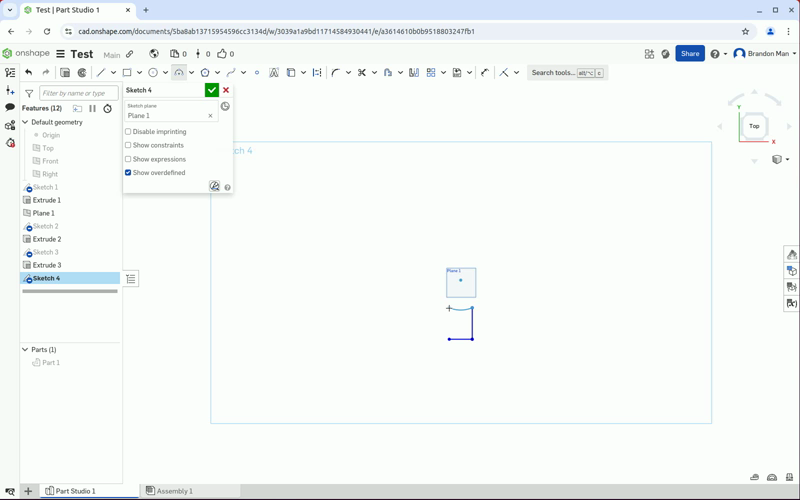
click(449, 307)
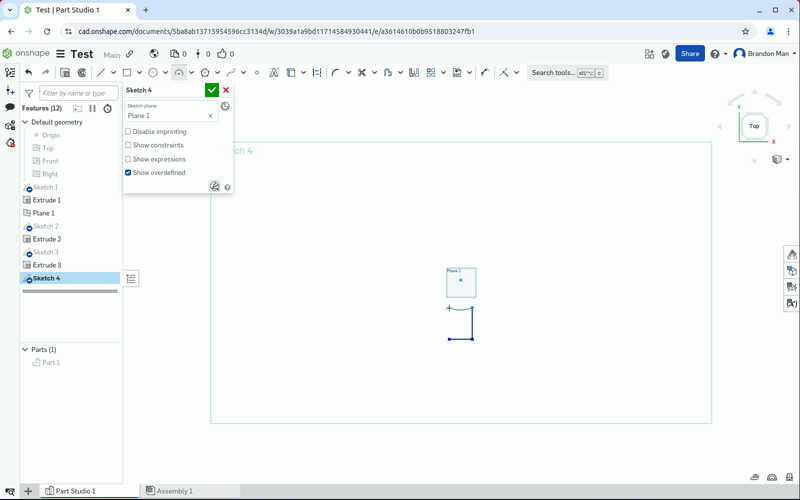
mouse_move(460, 310)
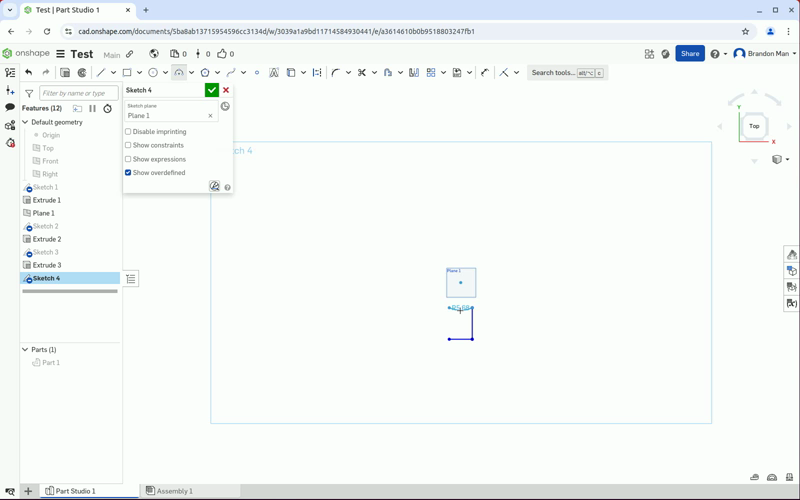
click(460, 310)
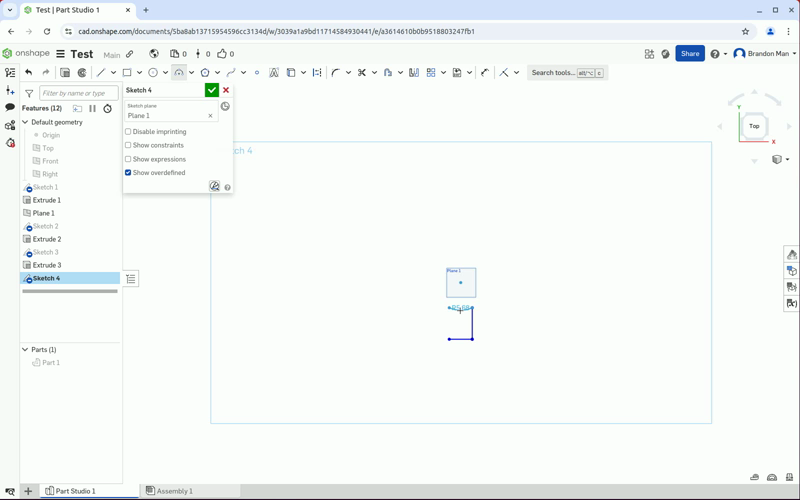
key_up(shift)
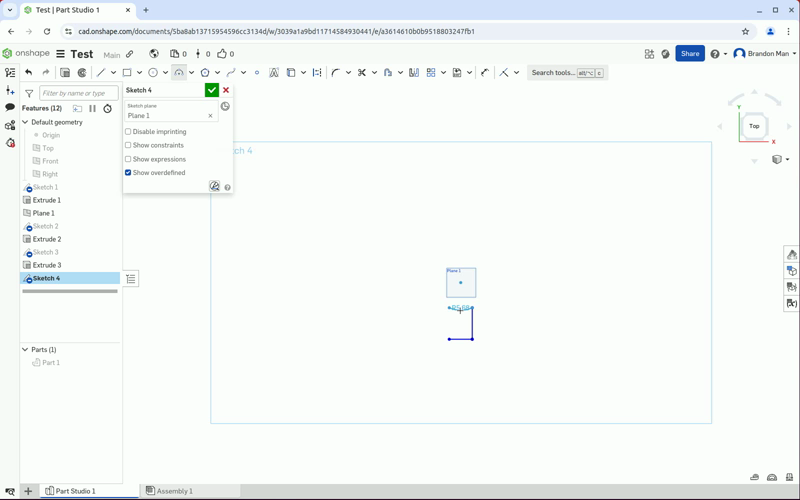
key(esc)
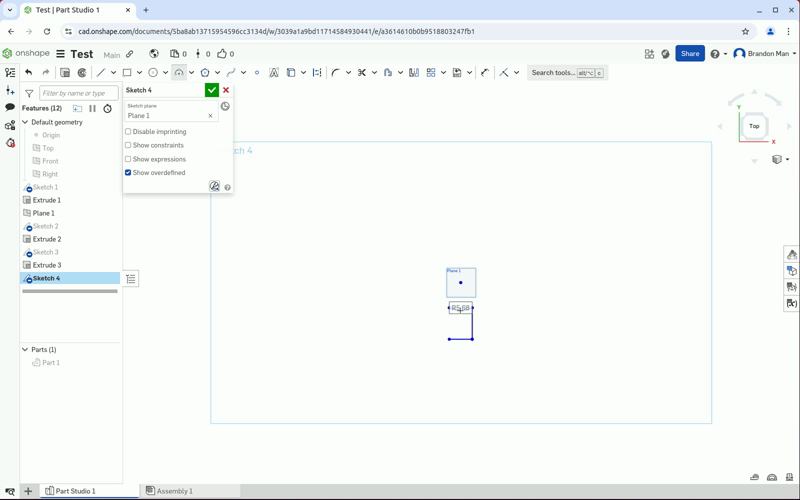
key(l)
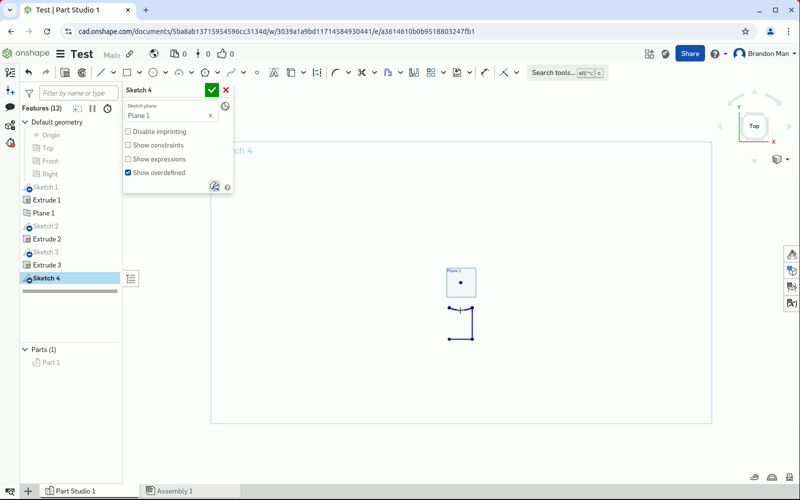
mouse_move(449, 307)
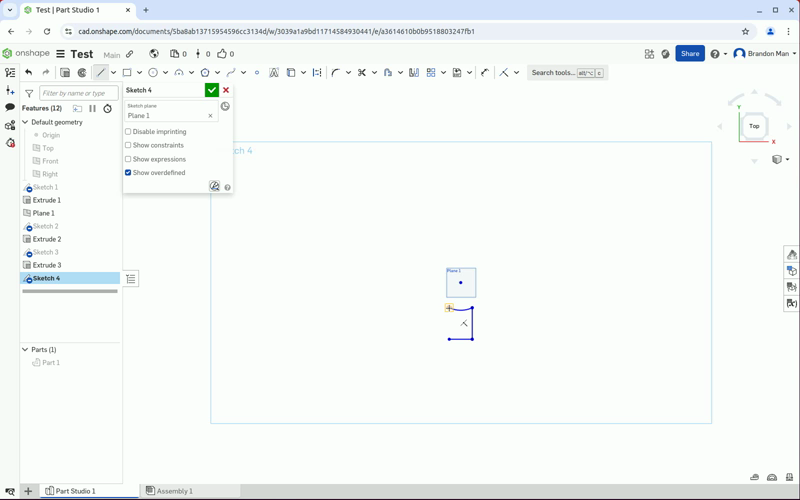
click(449, 307)
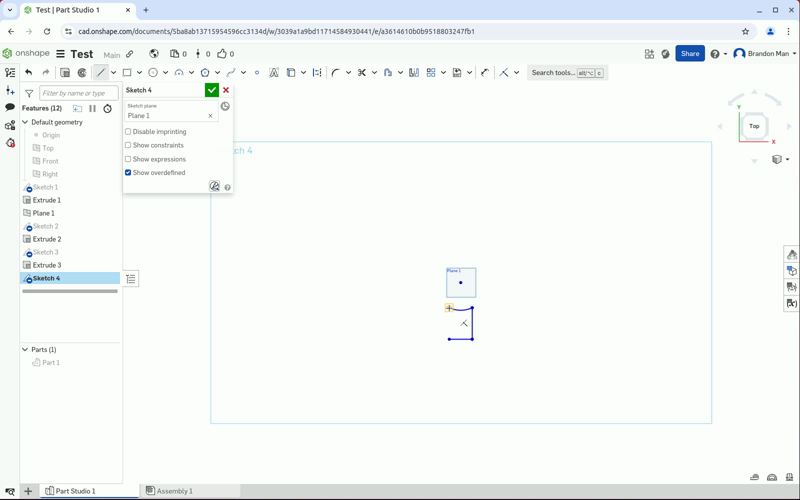
mouse_move(479, 307)
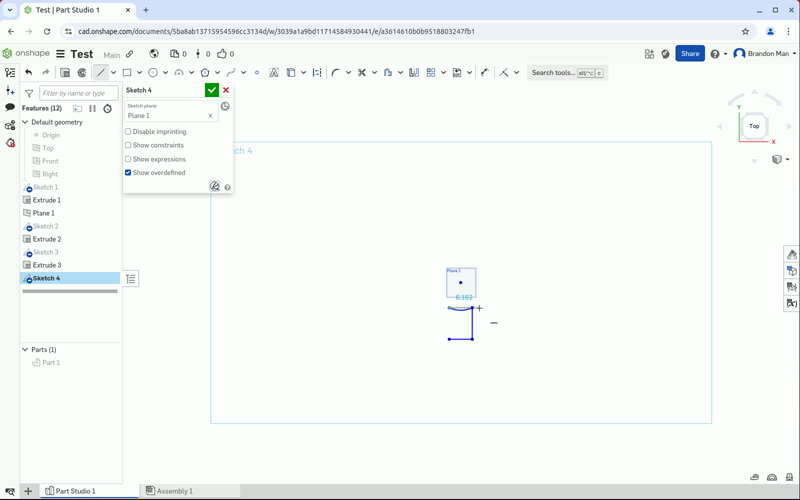
key_down(shift)
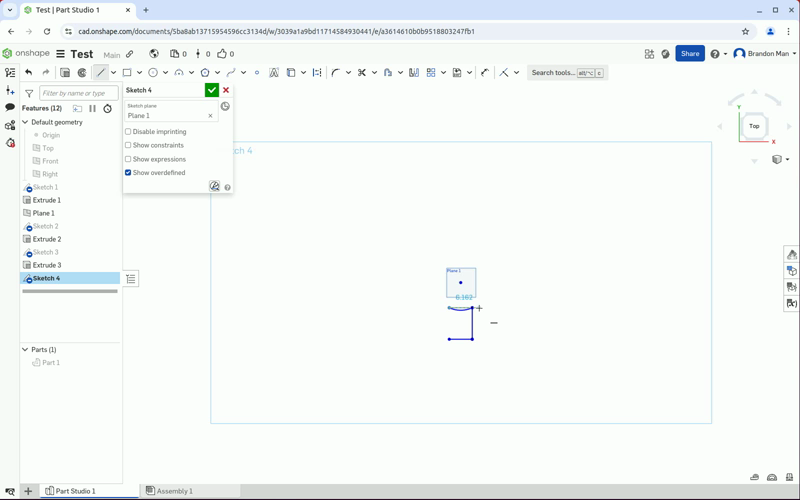
mouse_move(449, 339)
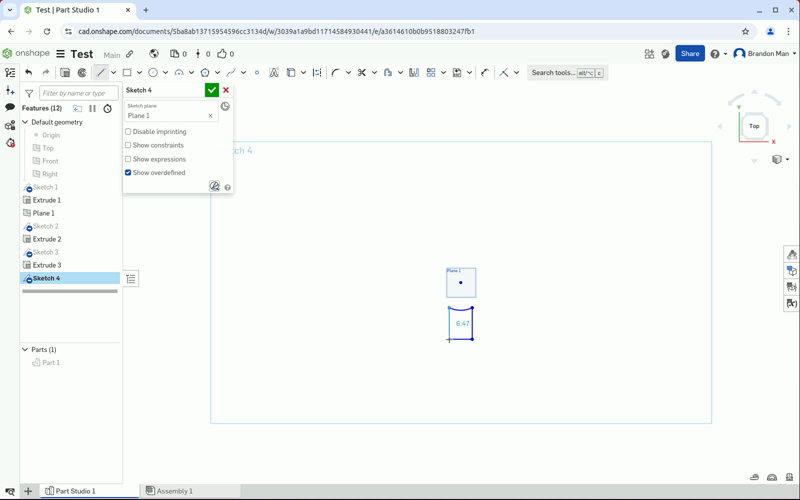
key_up(shift)
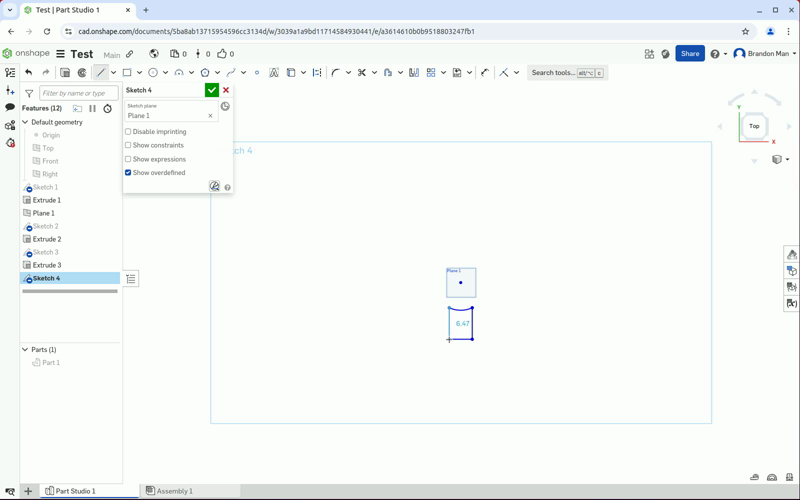
click(449, 339)
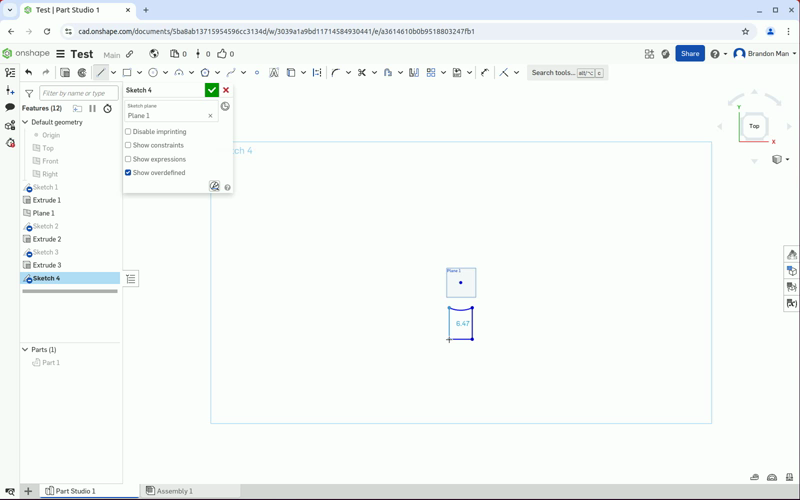
key(esc)
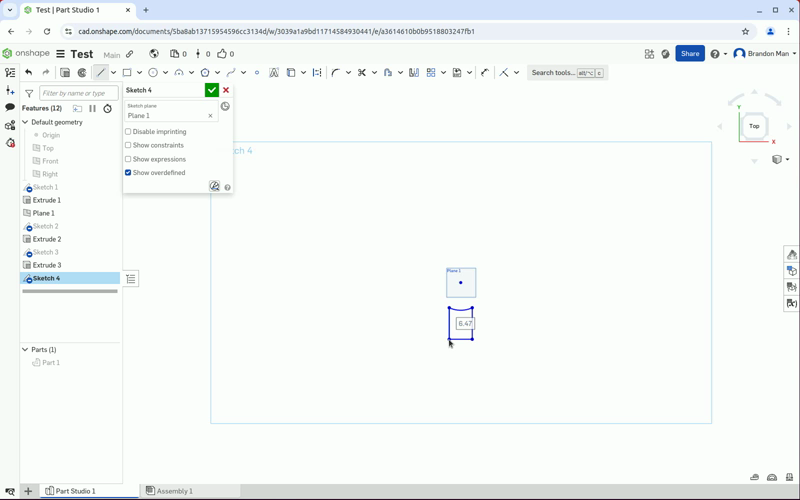
mouse_move(458, 313)
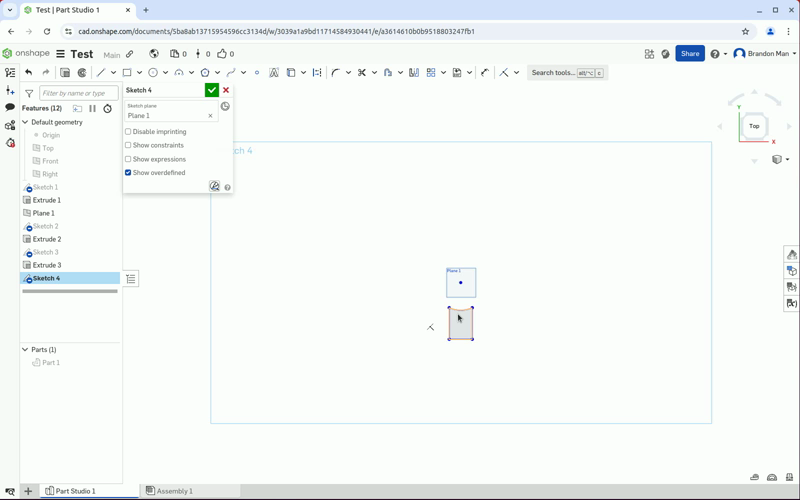
scroll(6)
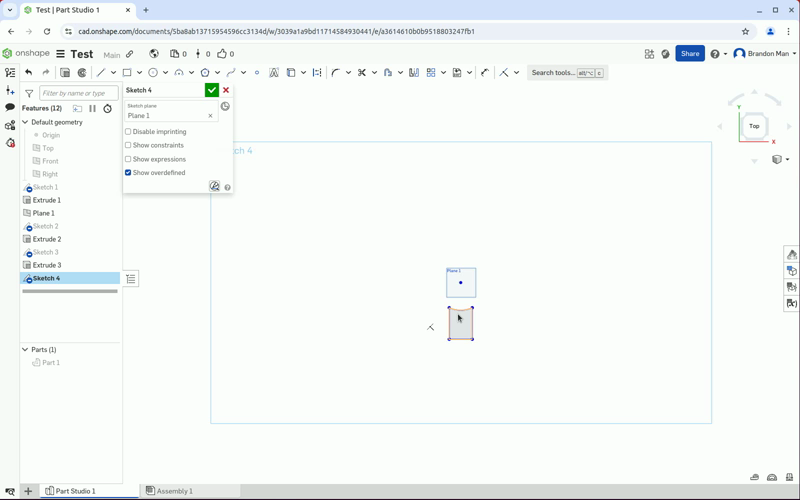
scroll(6)
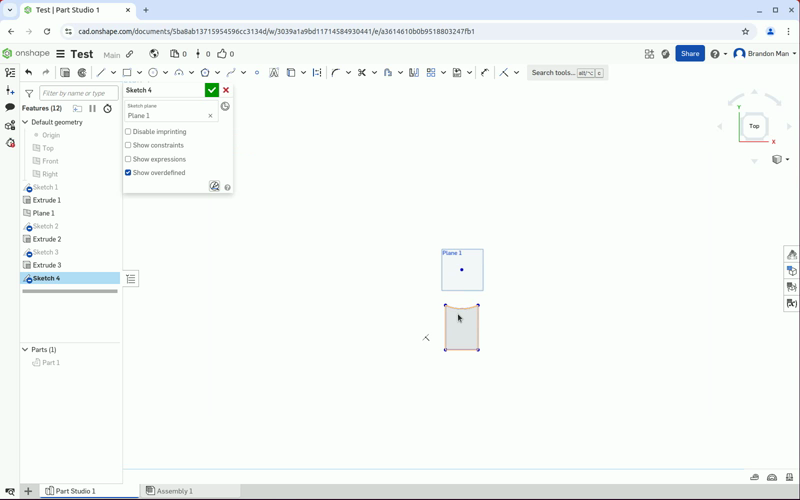
scroll(6)
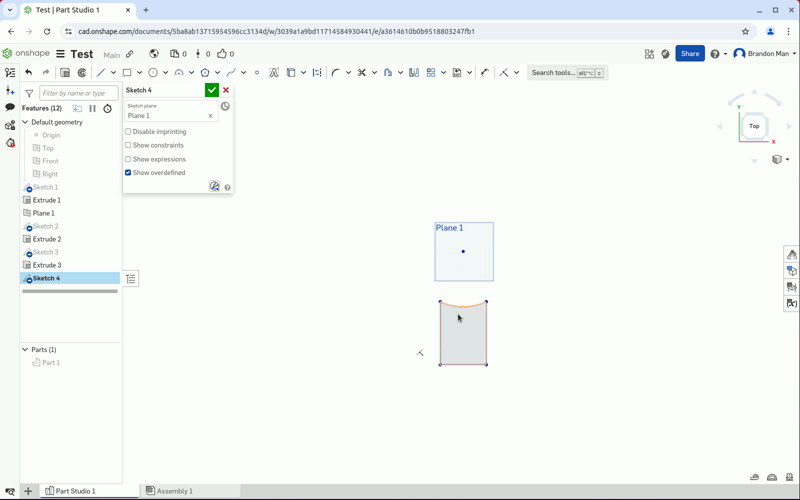
scroll(6)
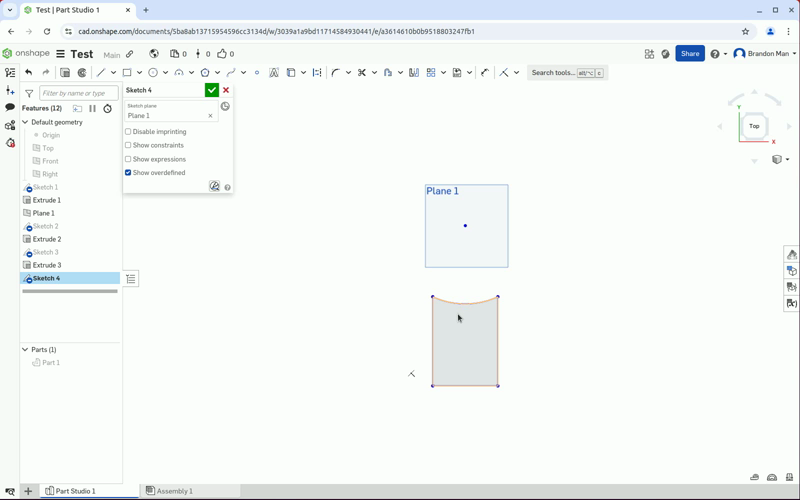
scroll(6)
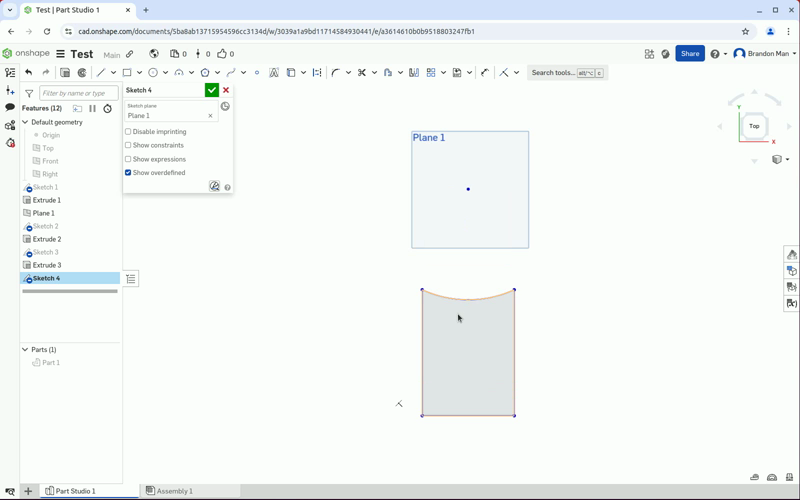
scroll(6)
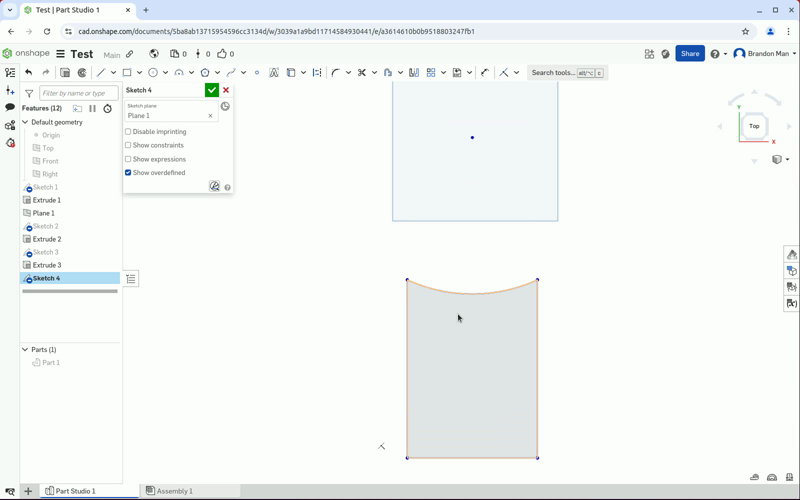
scroll(6)
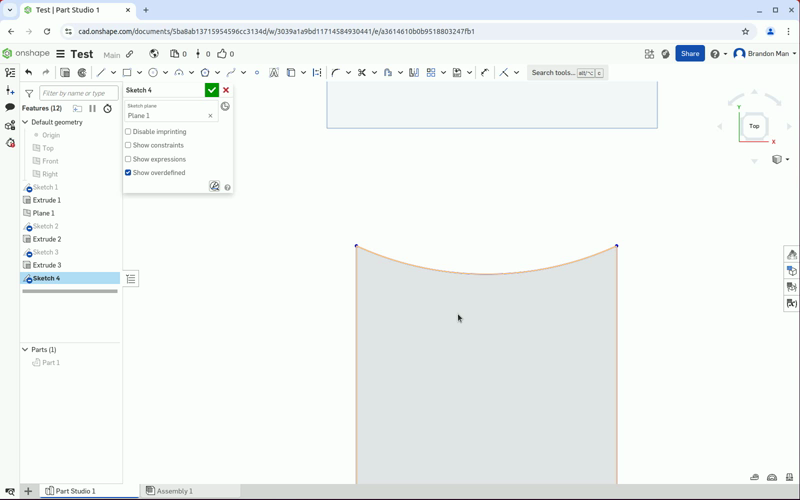
click(458, 313)
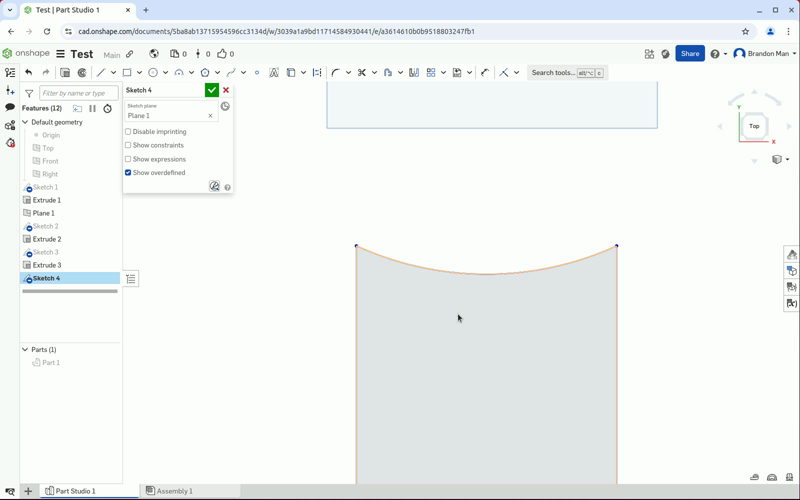
scroll(-6)
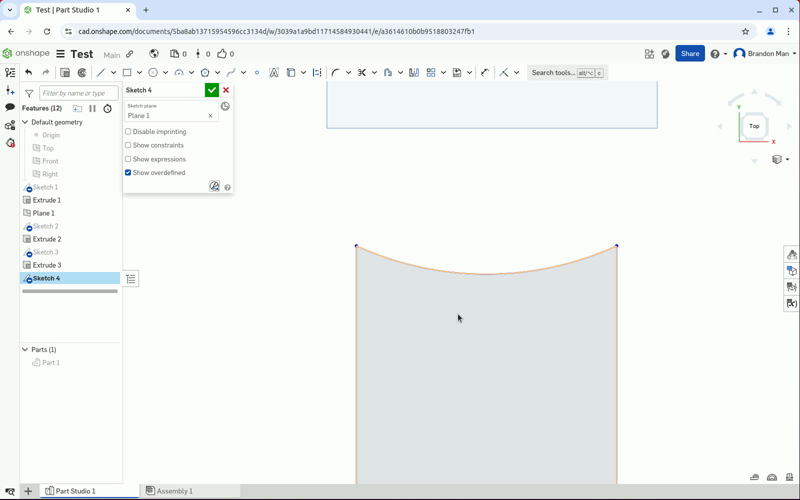
scroll(-6)
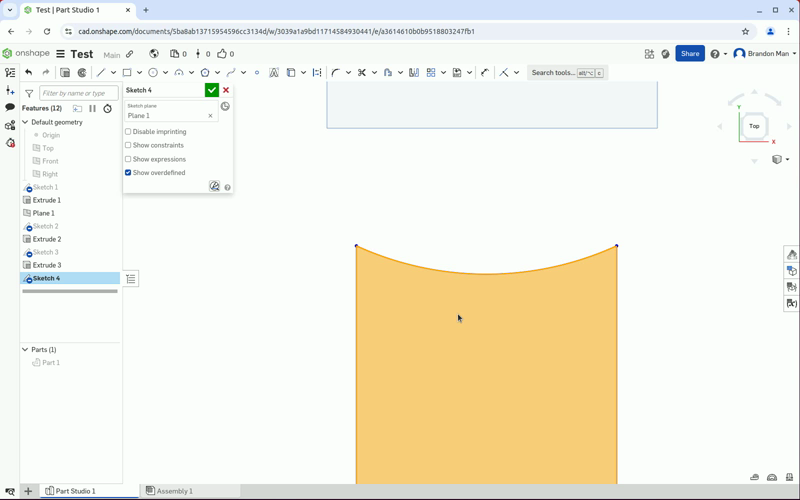
scroll(-6)
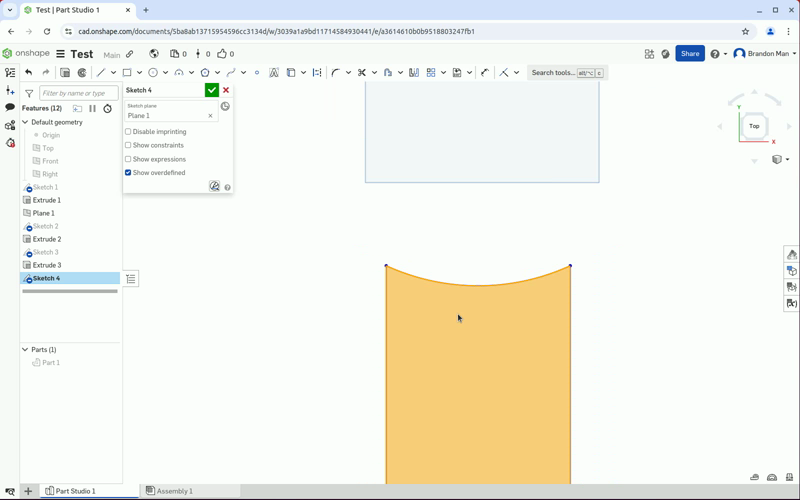
scroll(-6)
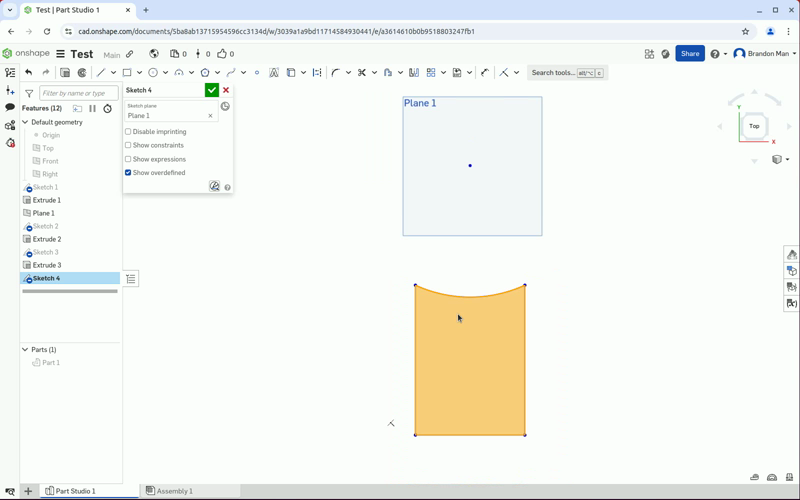
scroll(-6)
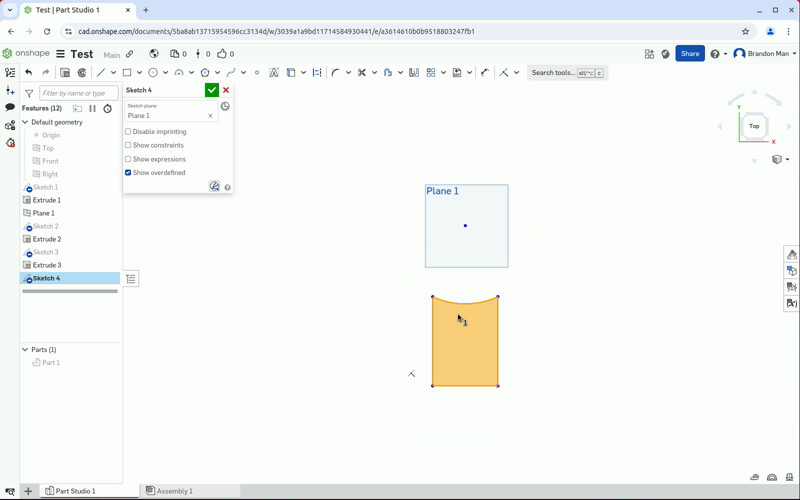
scroll(-6)
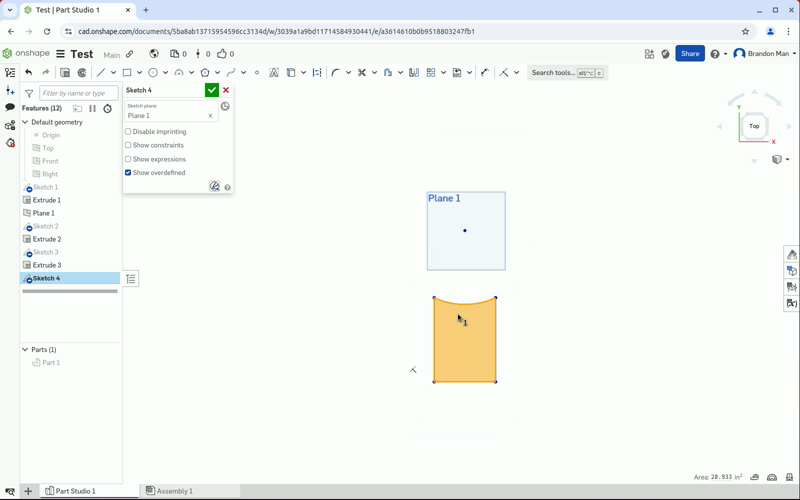
scroll(-6)
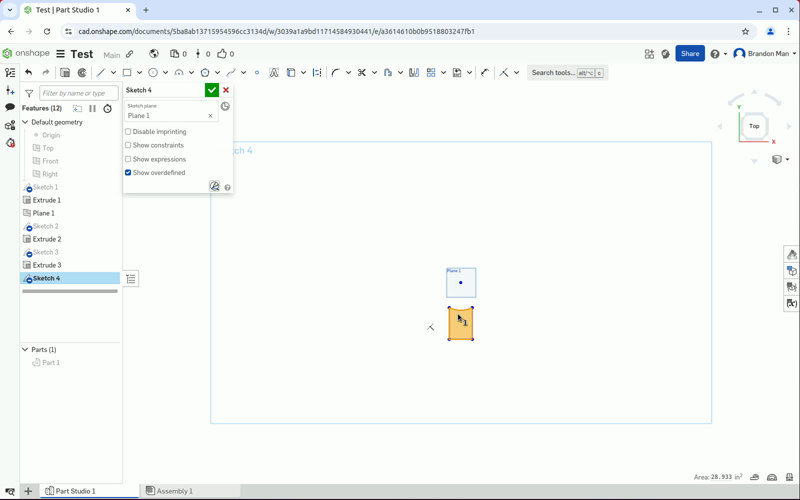
mouse_move(73, 352)
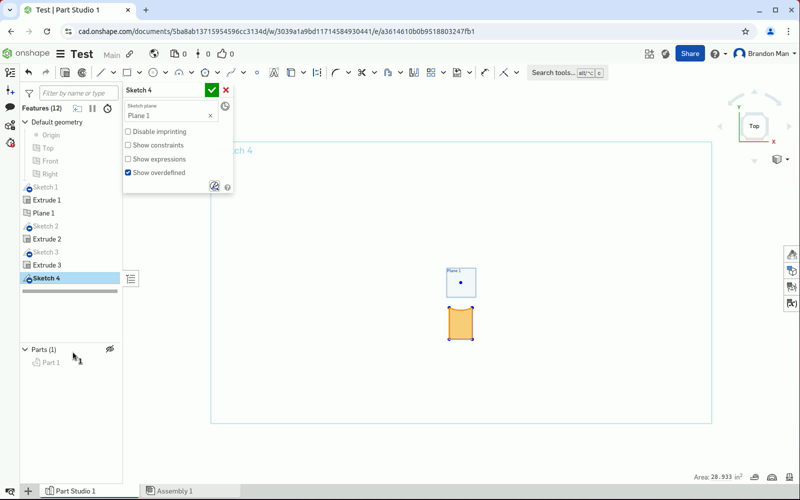
key(shift+y)
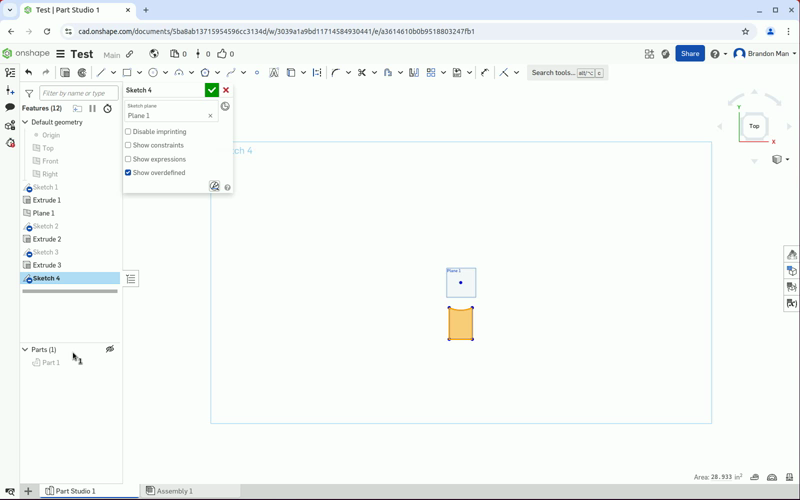
key(shift+e)
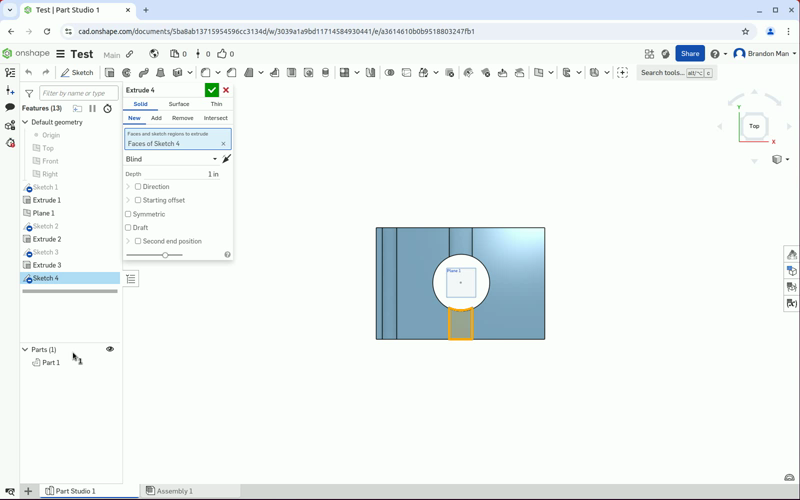
mouse_move(143, 106)
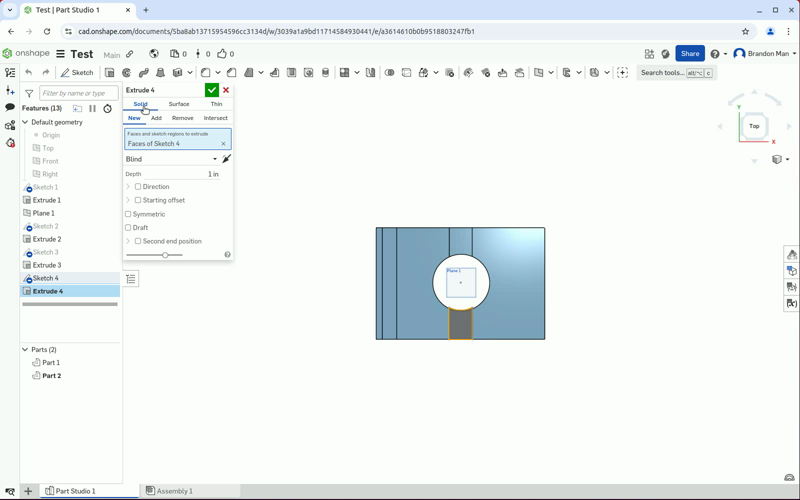
click(143, 106)
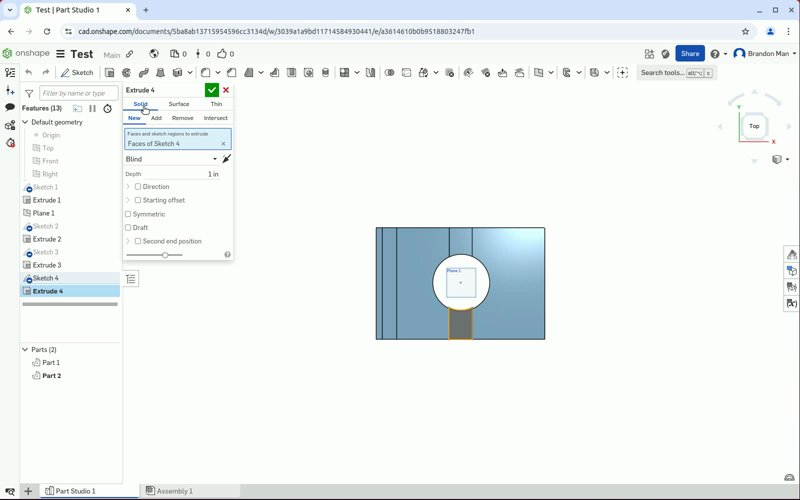
mouse_move(186, 120)
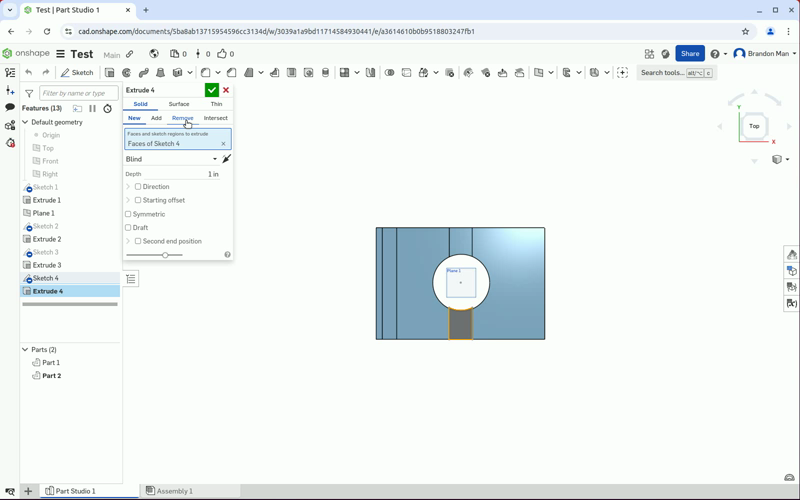
click(186, 120)
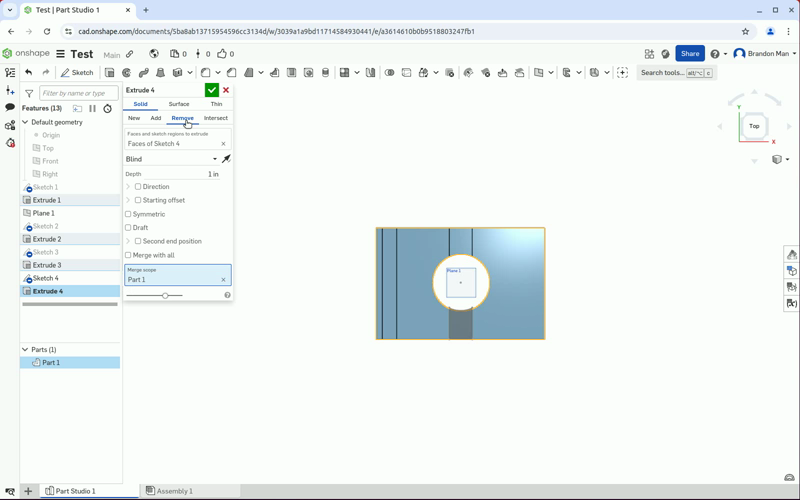
key(tab, 4)
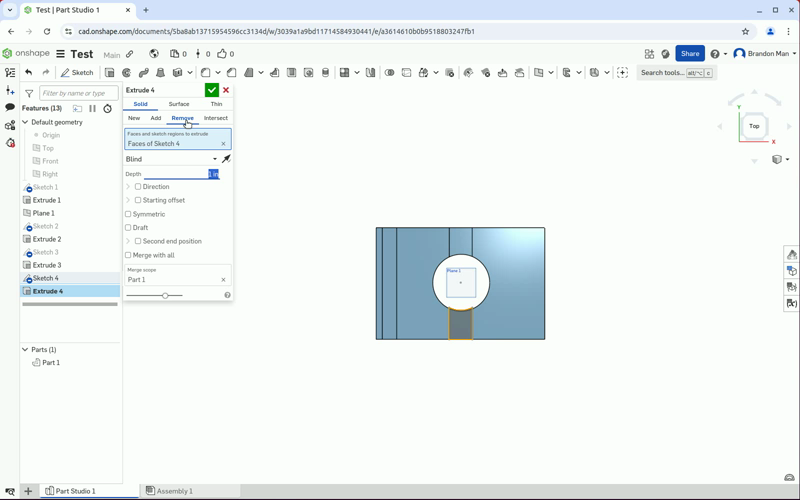
text(1.204)
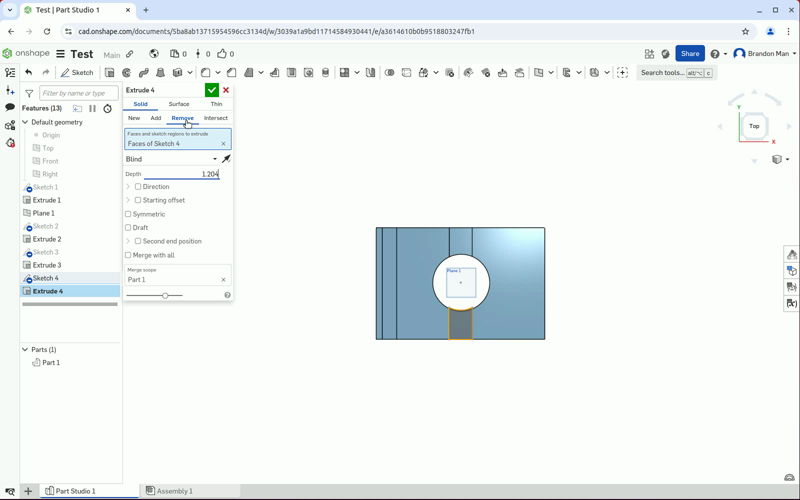
key(tab, 6)
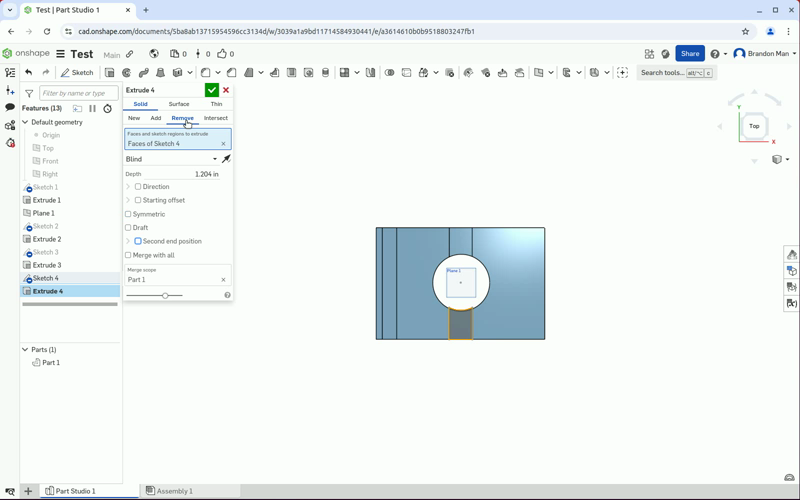
key(space)
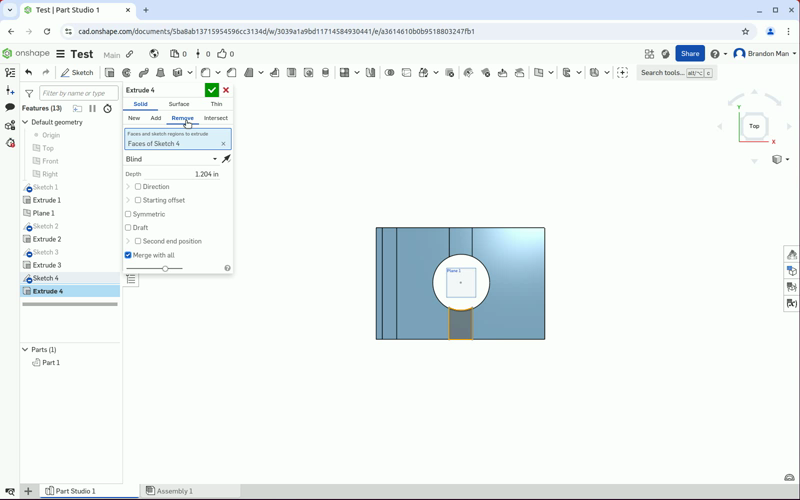
key(enter)
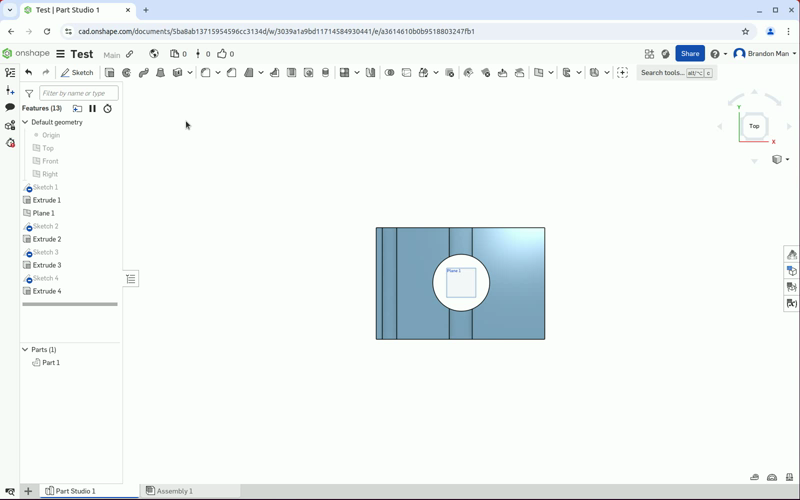
key(shift+h)
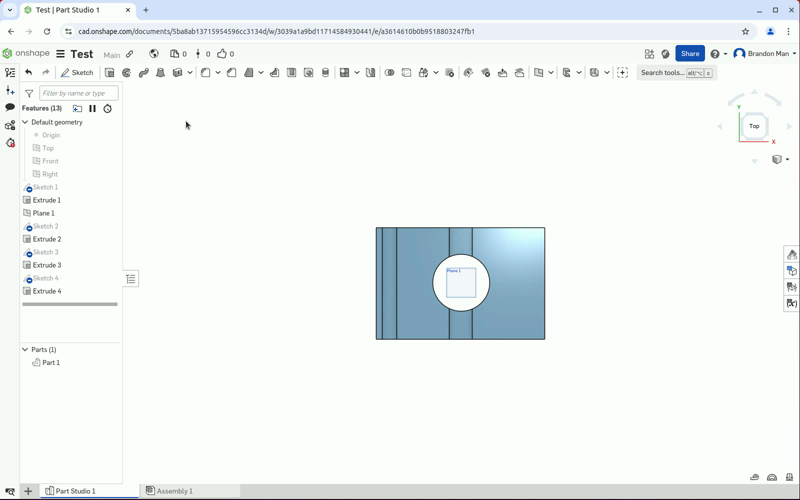
key(shift+h)
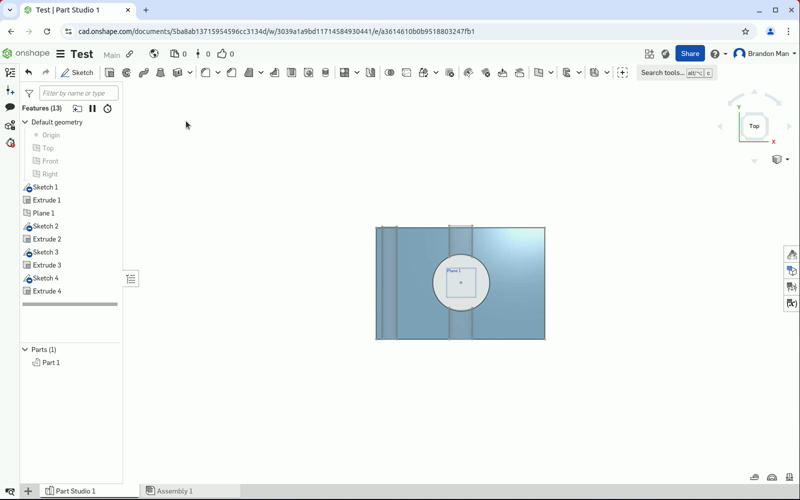
key(shift+7)
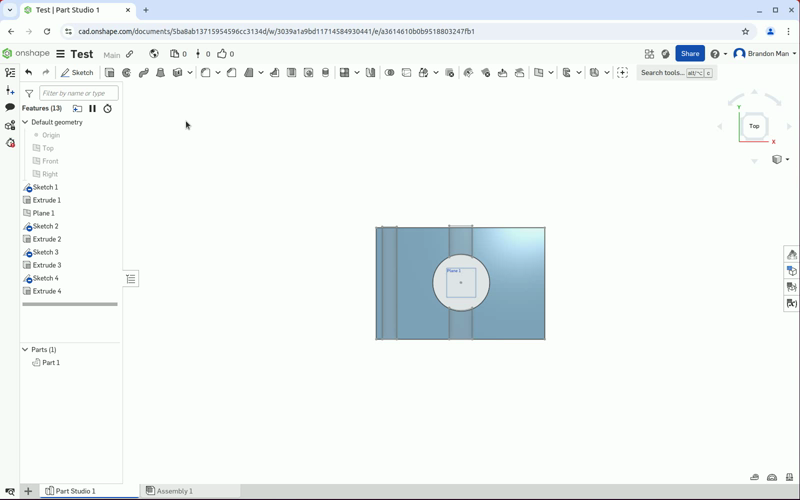
key(up, 3)
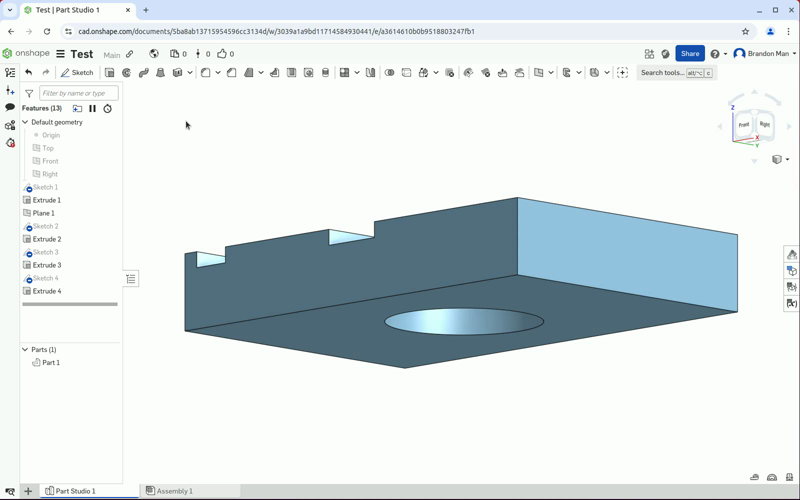
key(left, 3)
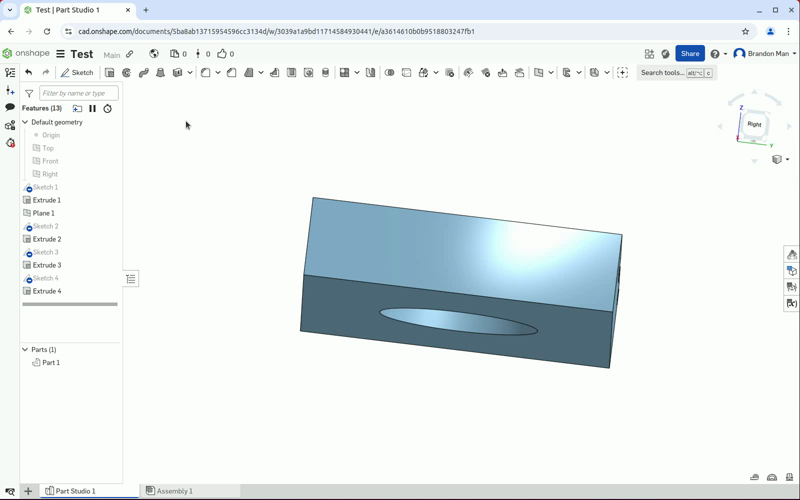
key(right, 3)
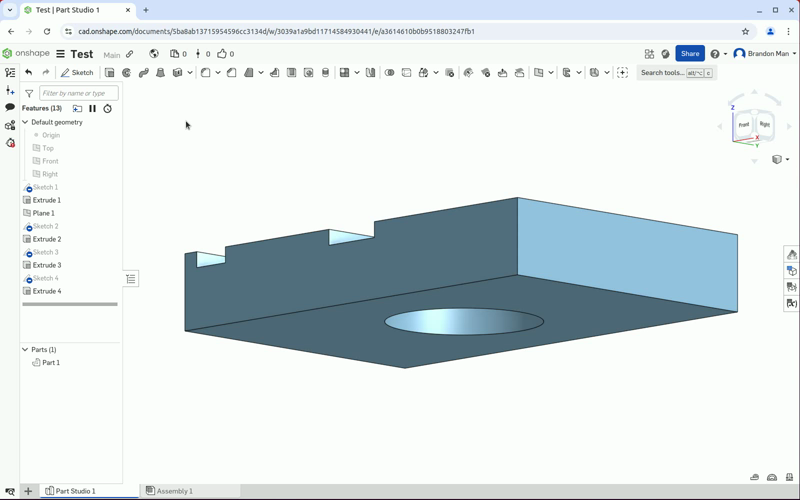
key(down, 3)
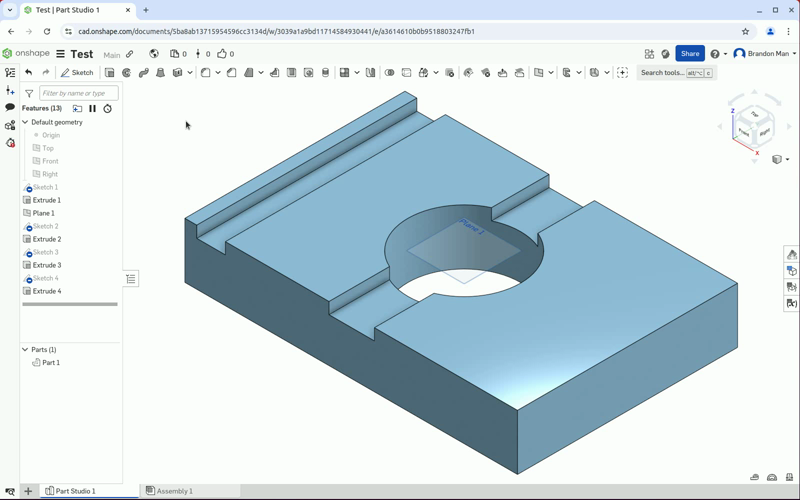
mouse_move(73, 189)
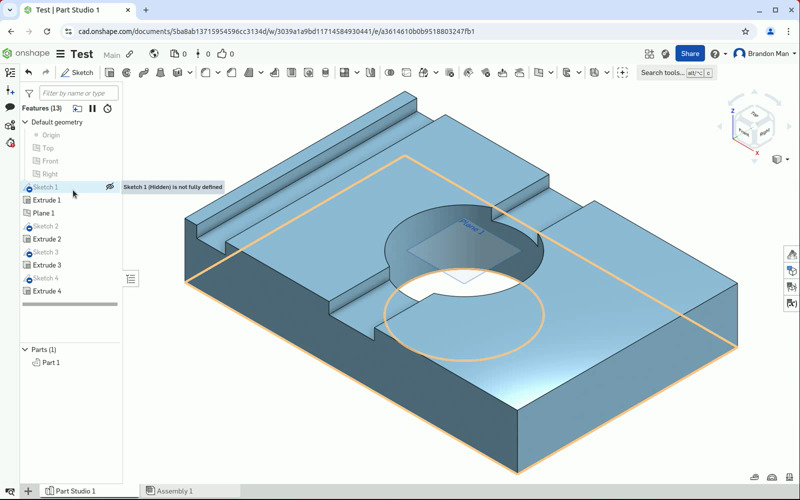
click(73, 189)